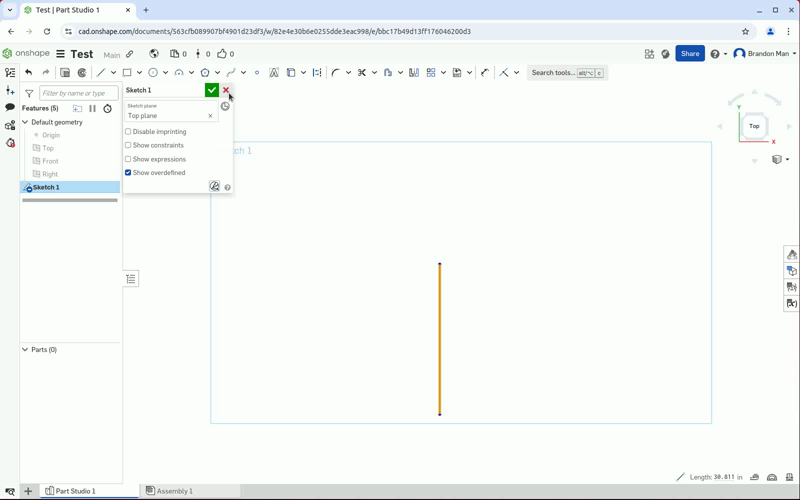
key(shift+h)
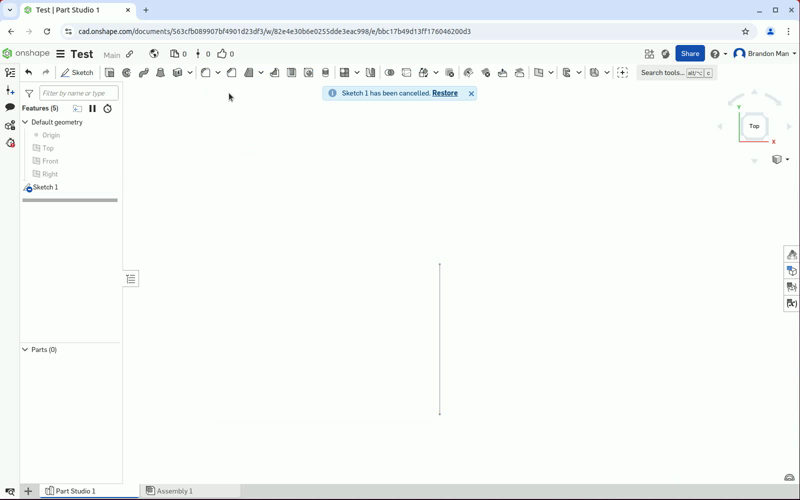
key(shift+s)
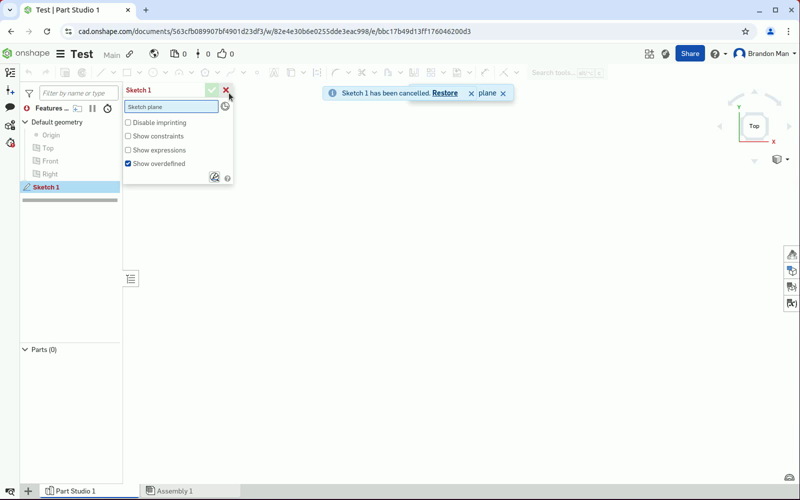
mouse_move(73, 150)
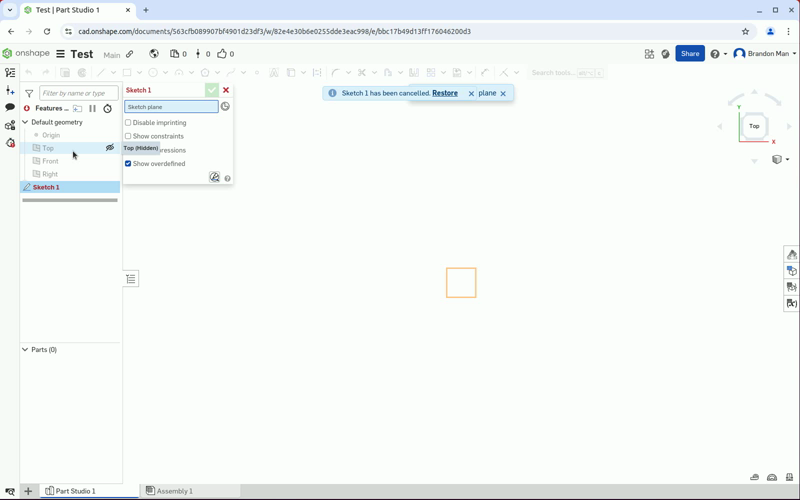
click(73, 150)
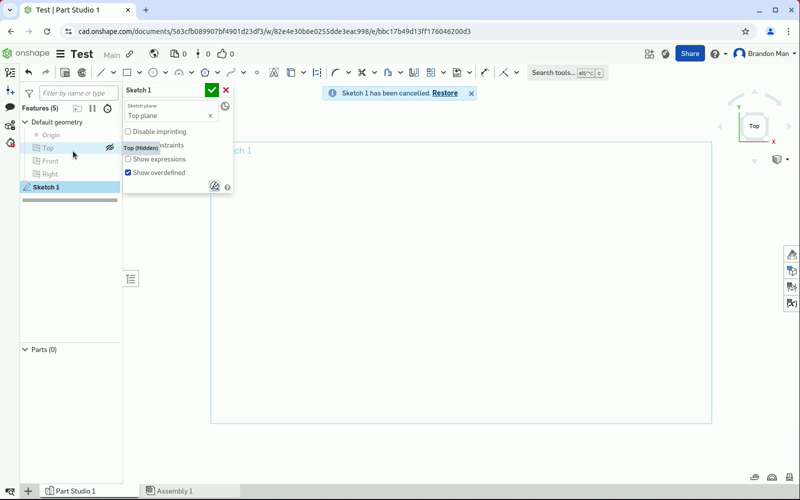
mouse_move(73, 352)
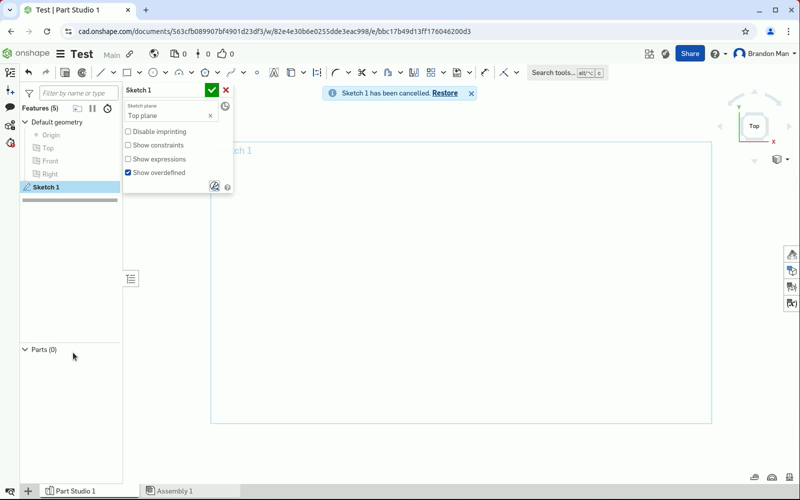
key(y)
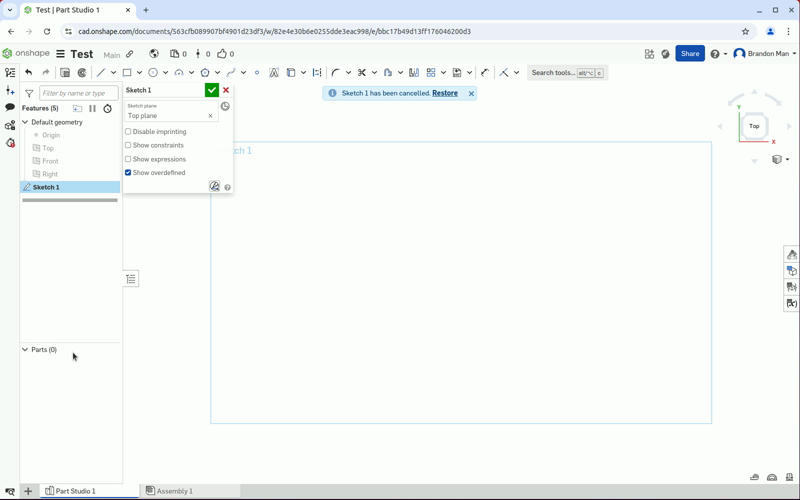
key(c)
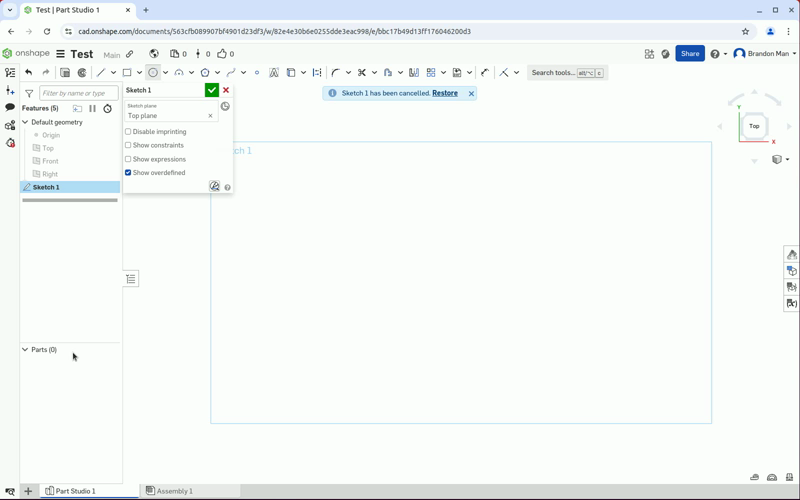
key_down(shift)
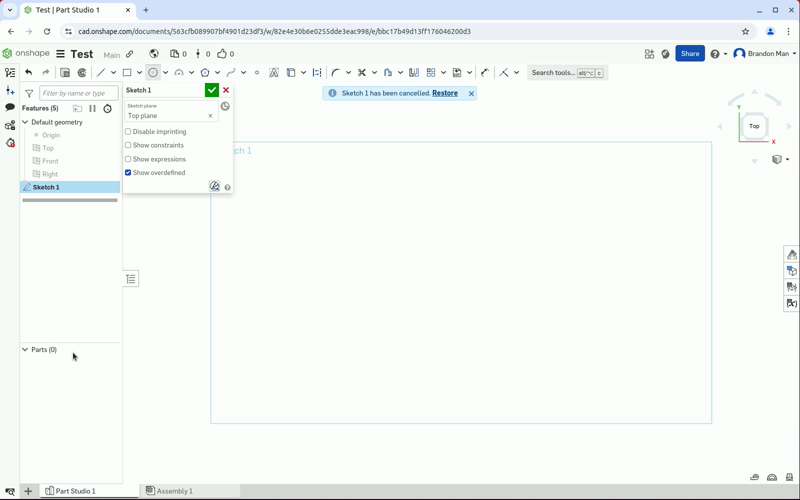
mouse_move(461, 282)
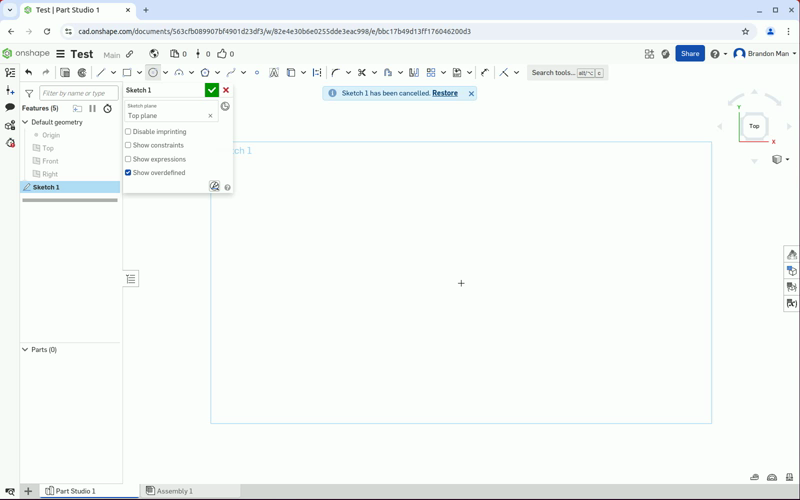
click(461, 282)
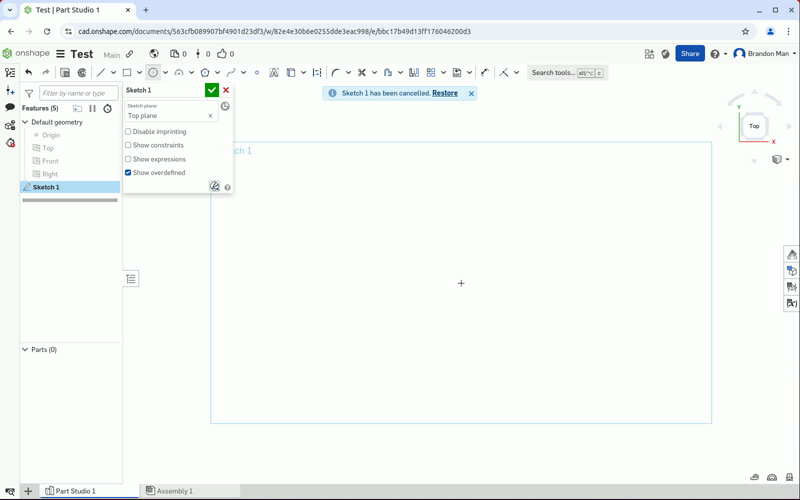
key_up(shift)
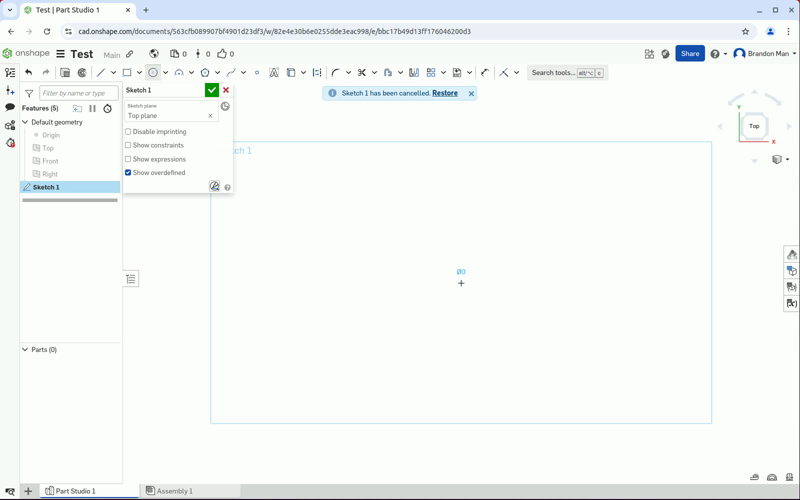
mouse_move(574, 282)
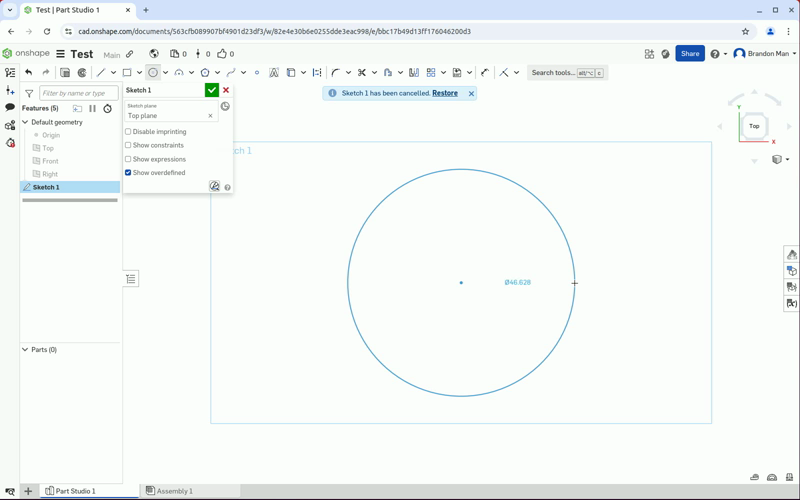
click(574, 282)
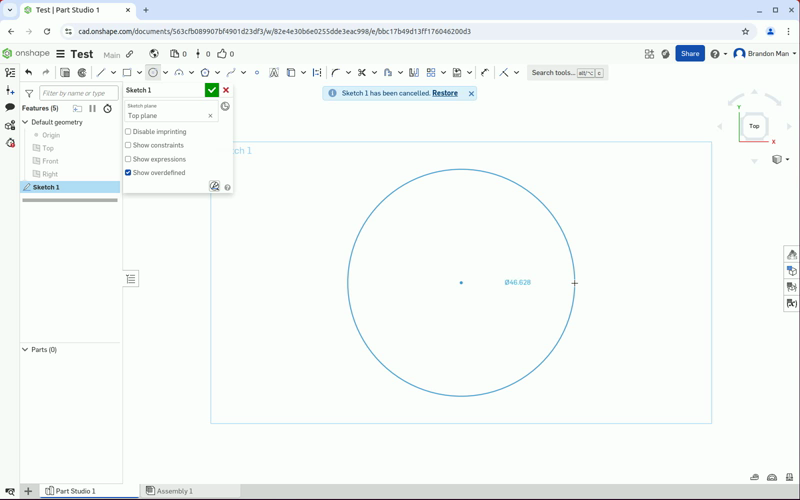
key(esc)
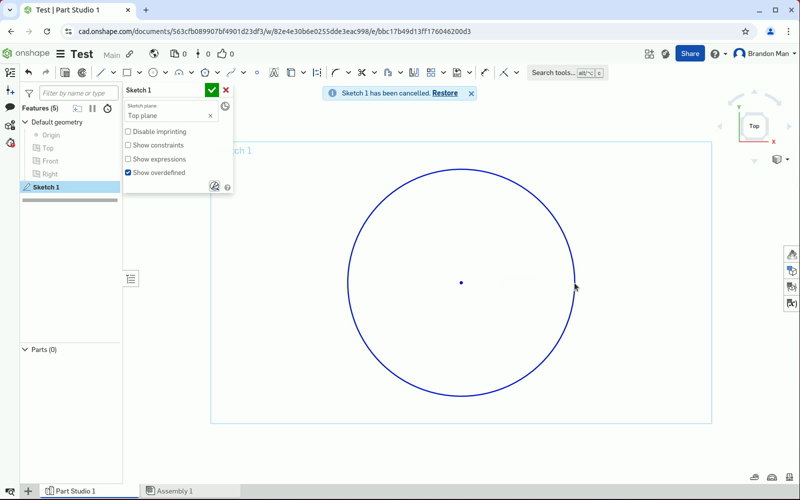
key(c)
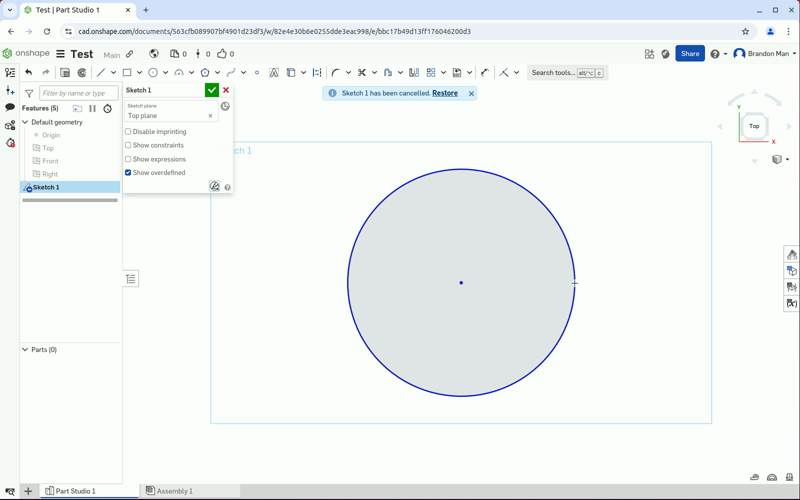
key_down(shift)
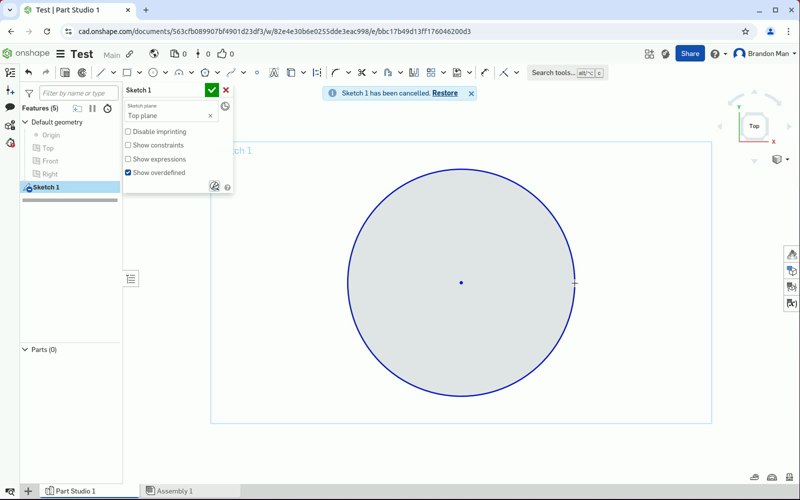
mouse_move(461, 282)
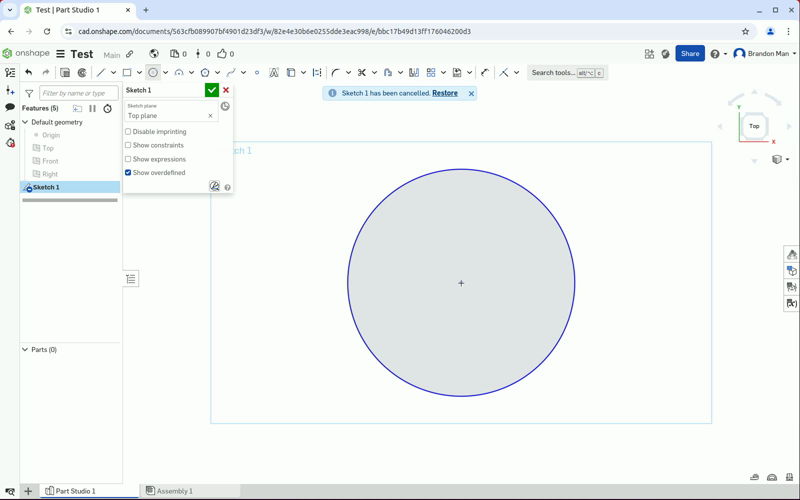
click(461, 282)
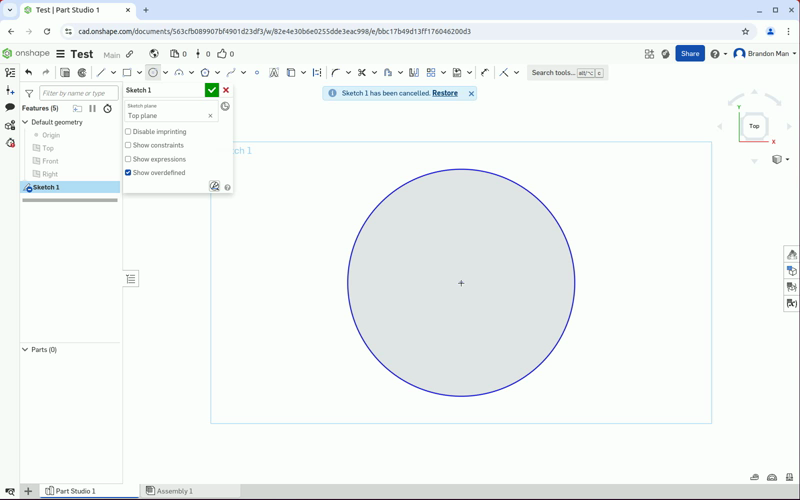
key_up(shift)
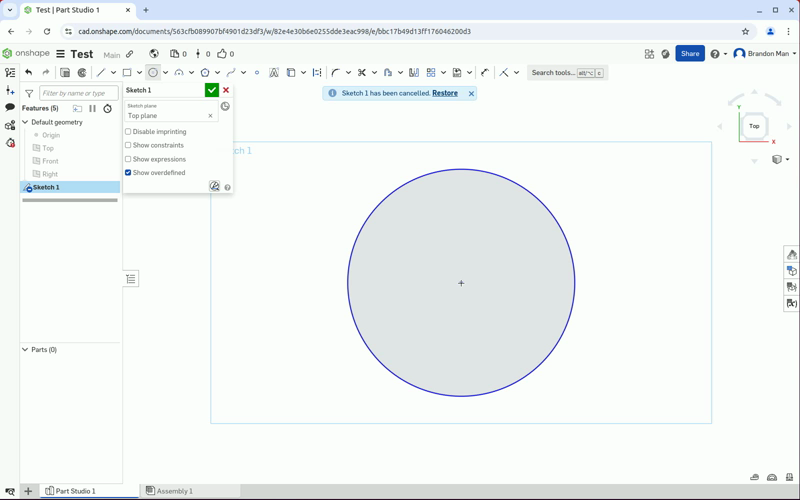
mouse_move(515, 282)
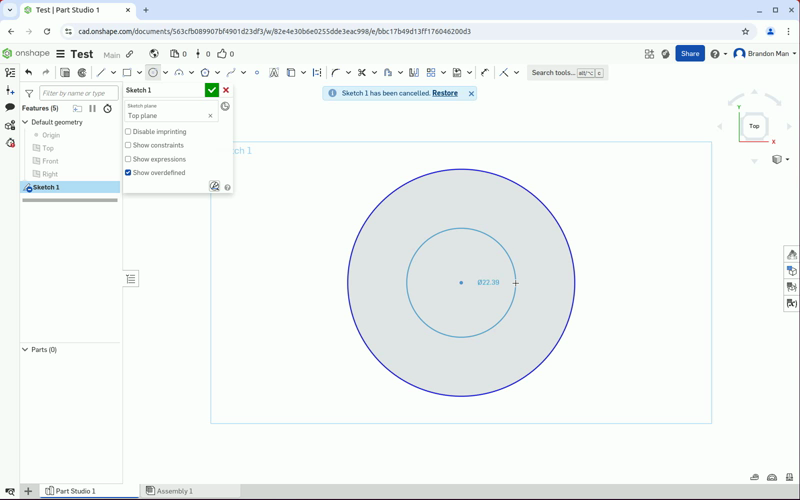
click(515, 282)
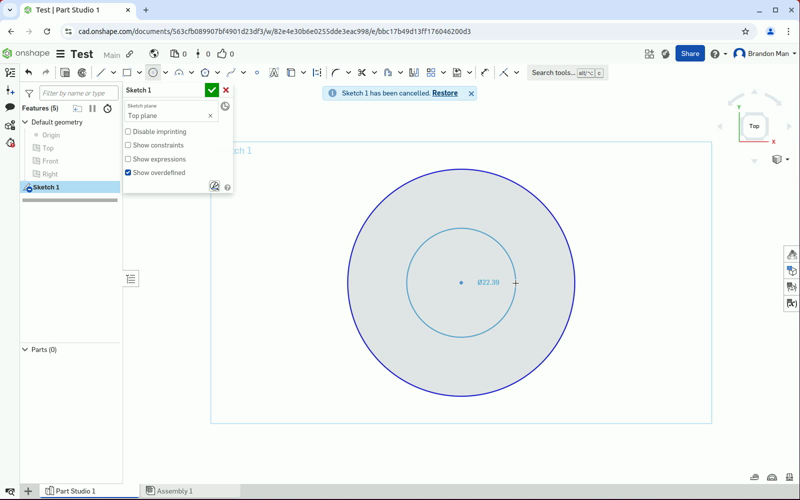
key(esc)
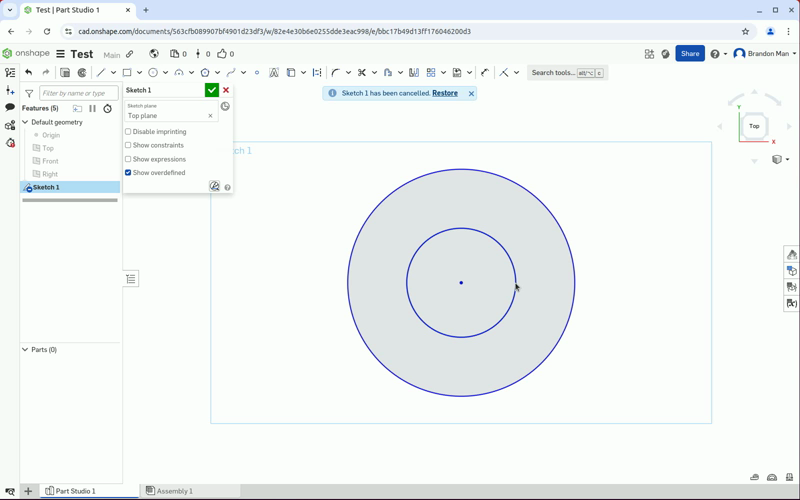
mouse_move(378, 244)
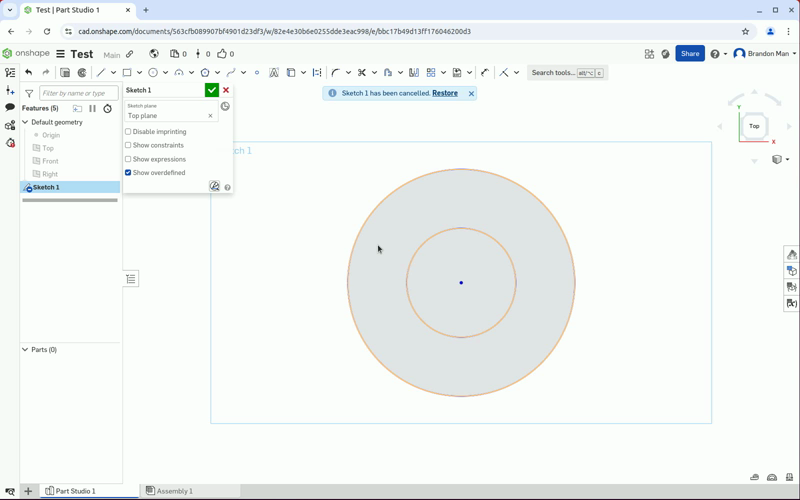
click(378, 244)
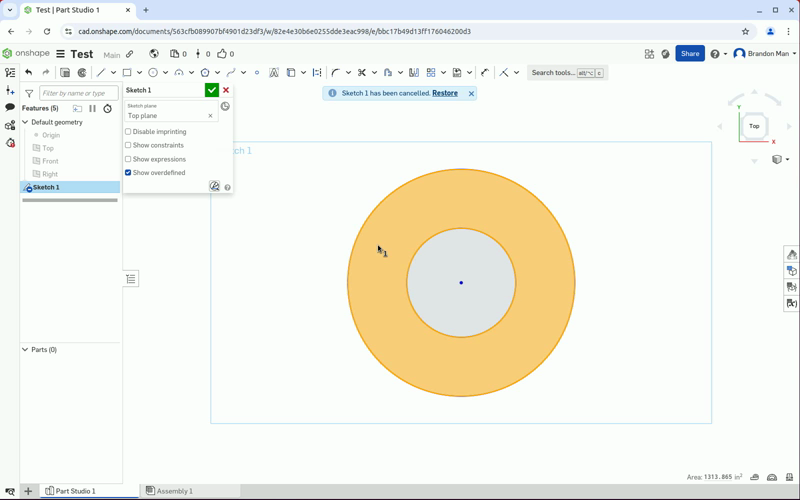
mouse_move(73, 352)
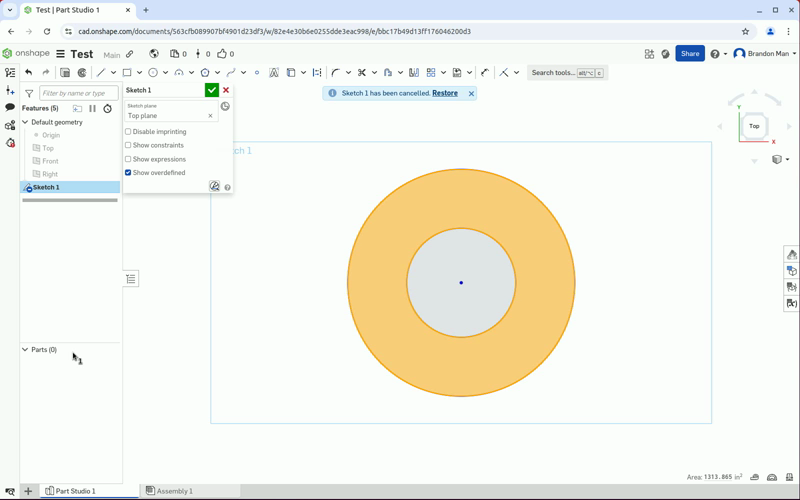
key(shift+y)
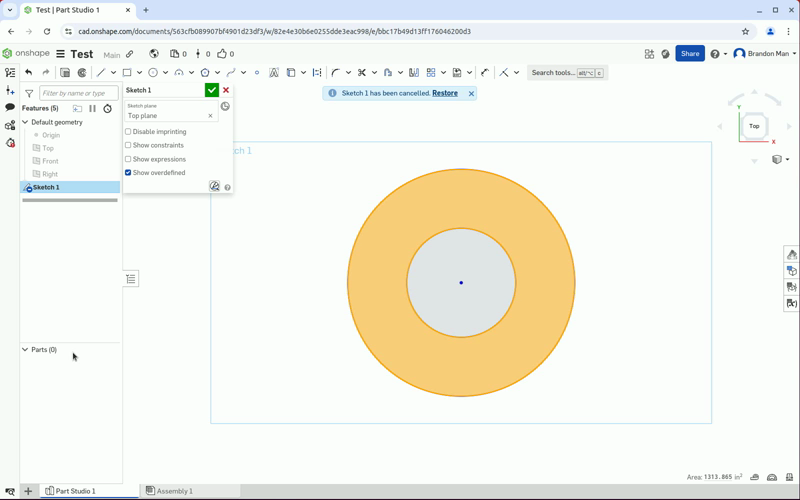
key(shift+e)
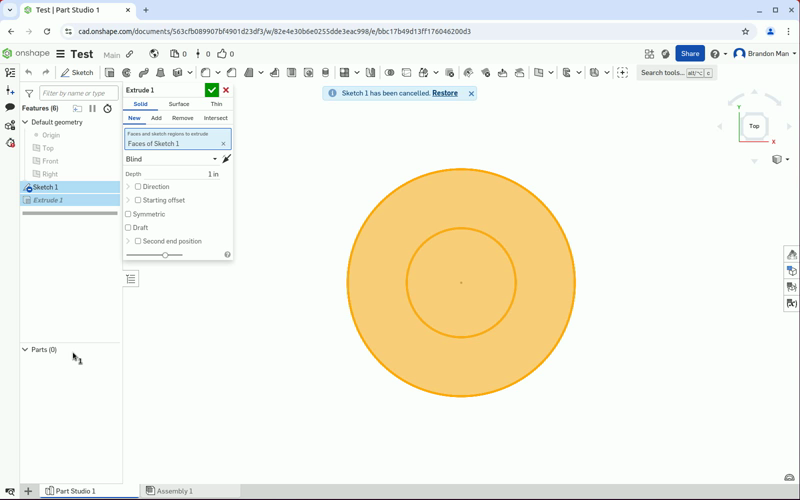
mouse_move(143, 106)
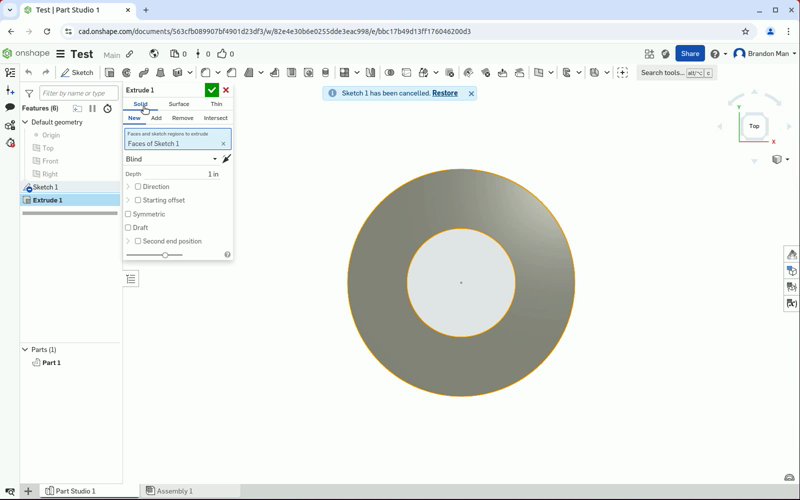
click(143, 106)
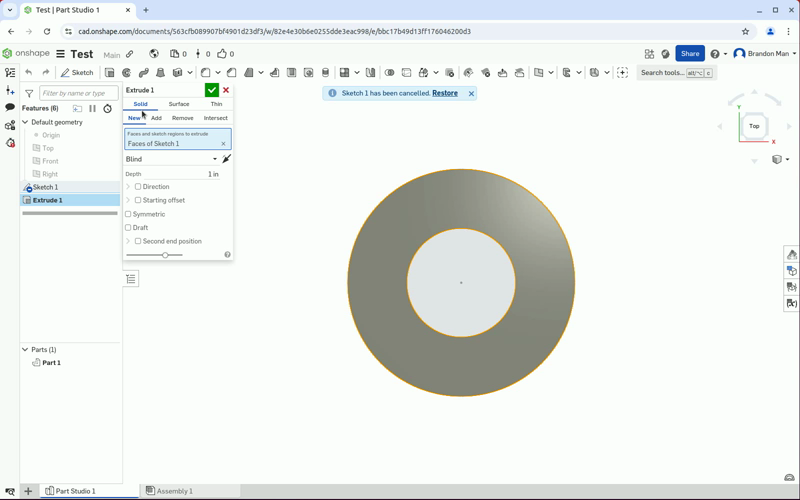
mouse_move(137, 120)
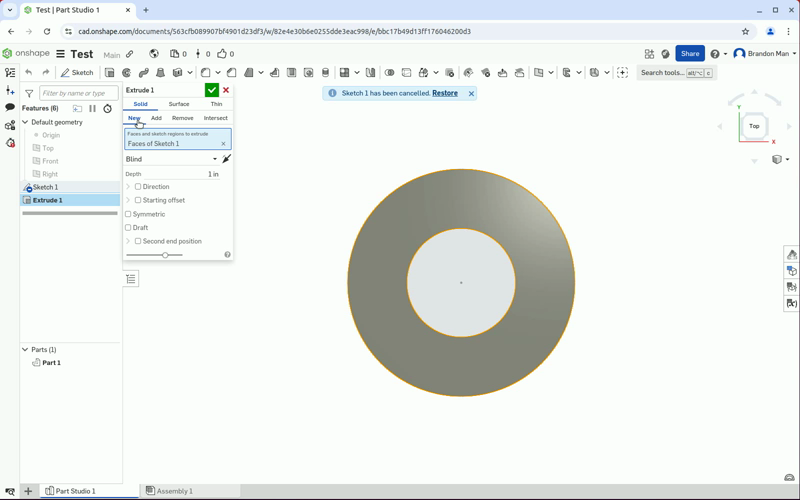
click(137, 120)
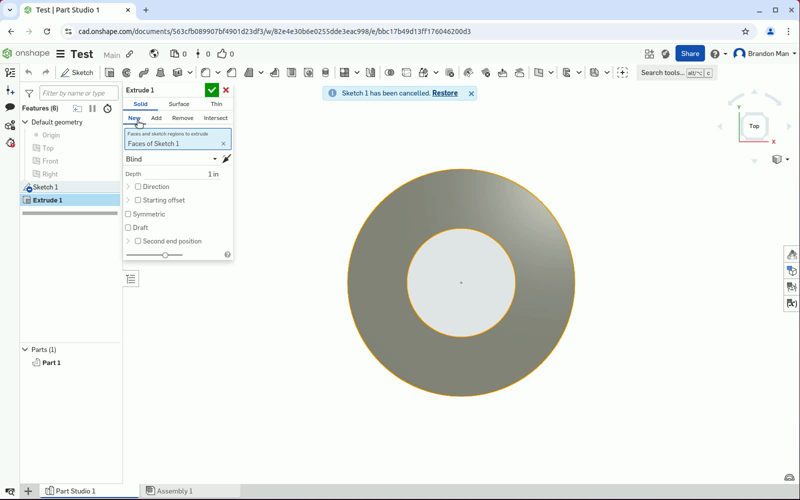
key(tab, 4)
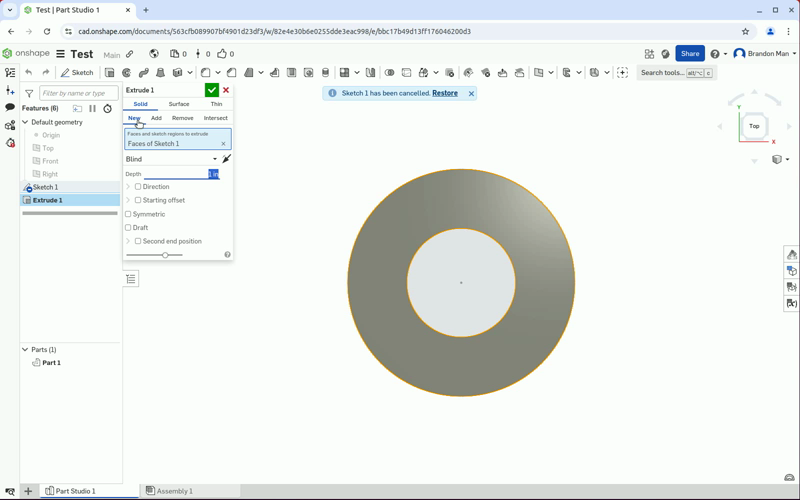
text(25.034)
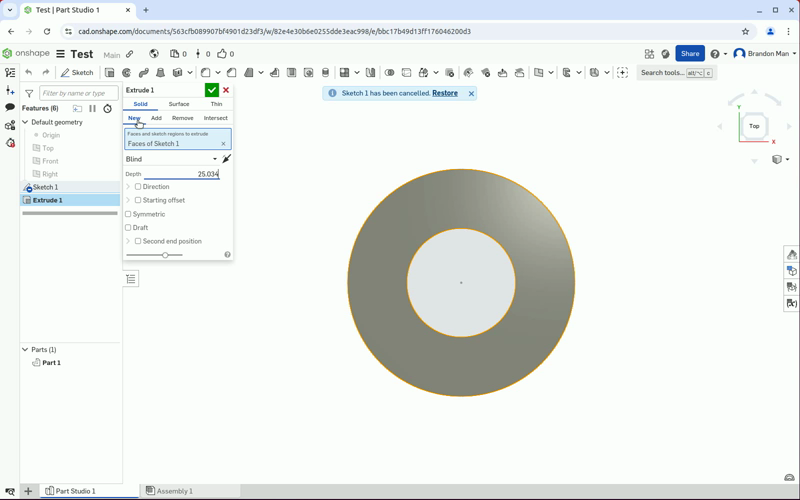
key(tab, 3)
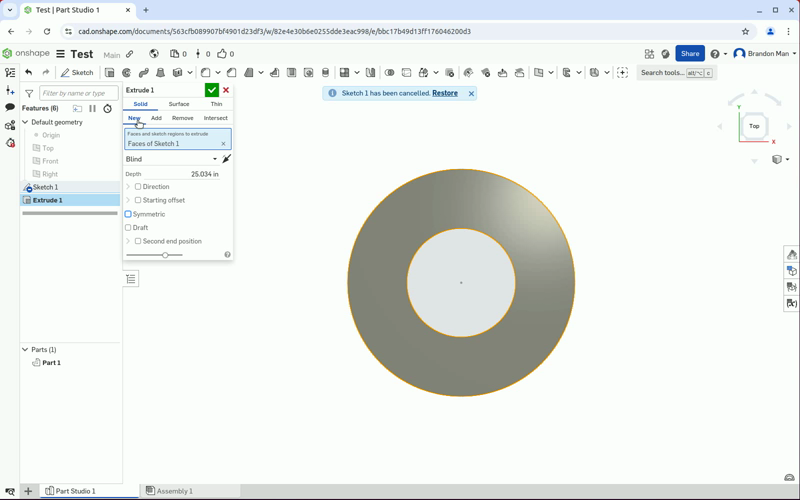
key(space)
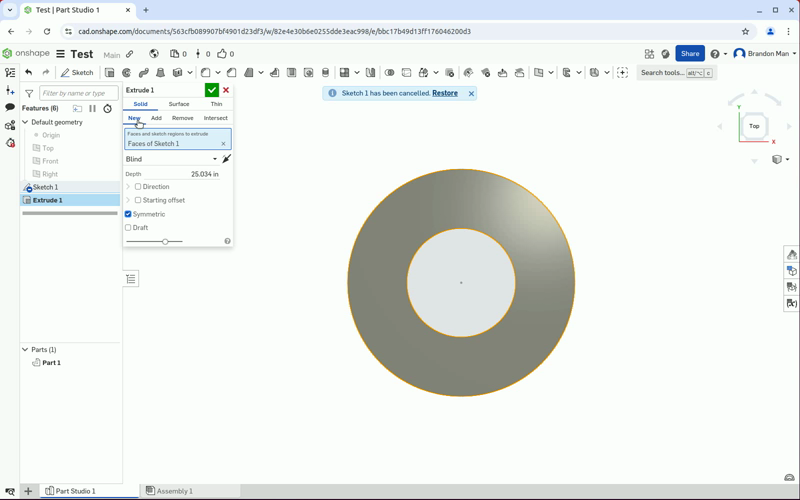
key(enter)
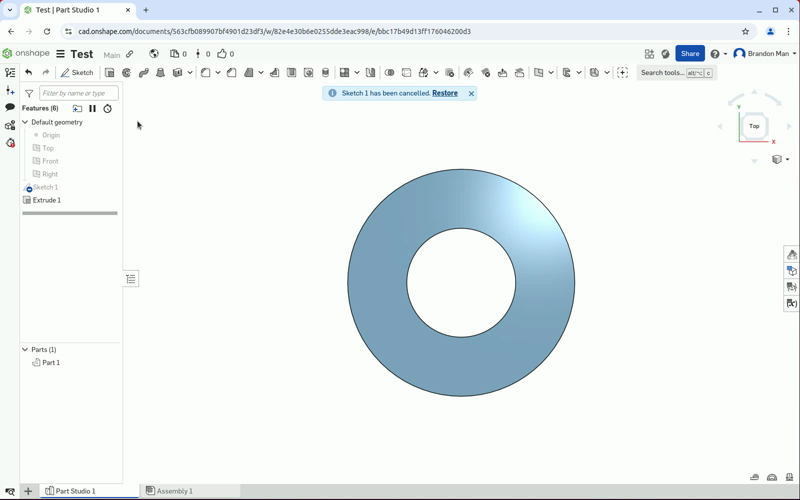
key(shift+h)
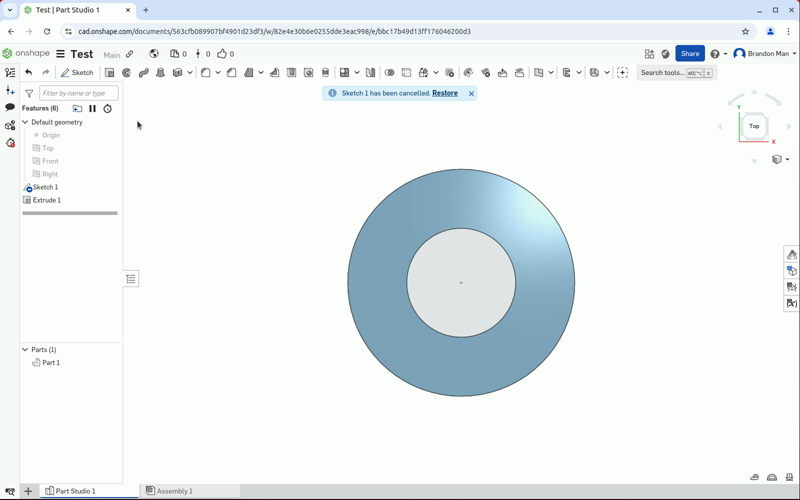
key(shift+h)
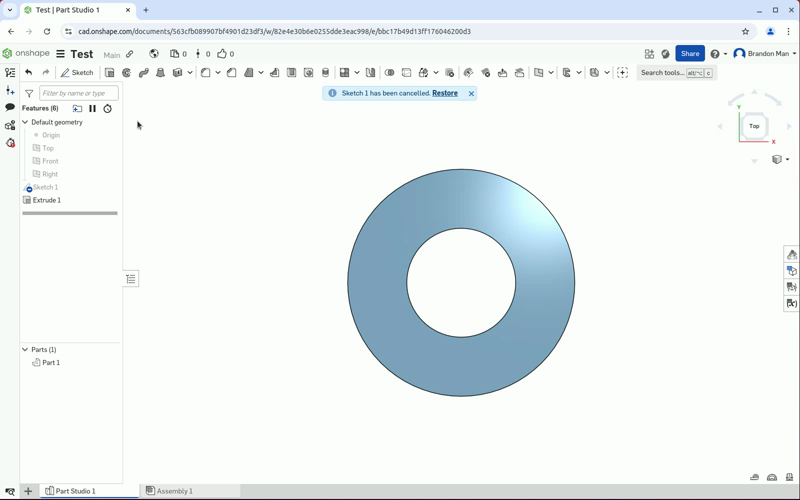
mouse_move(73, 189)
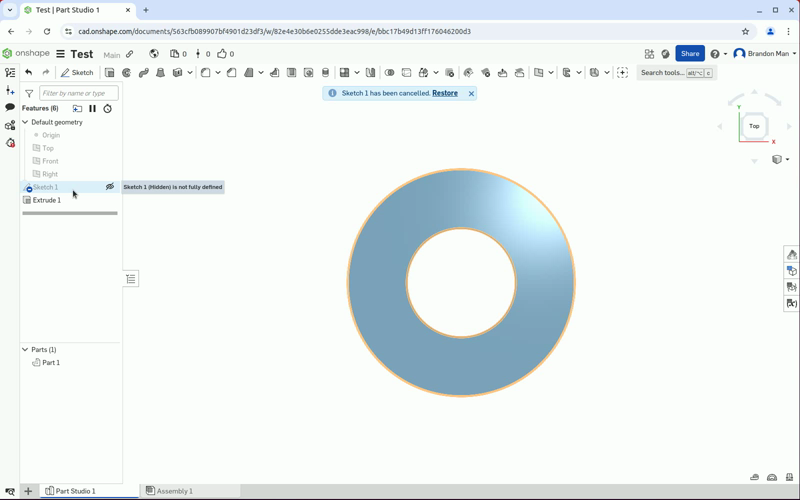
click(73, 189)
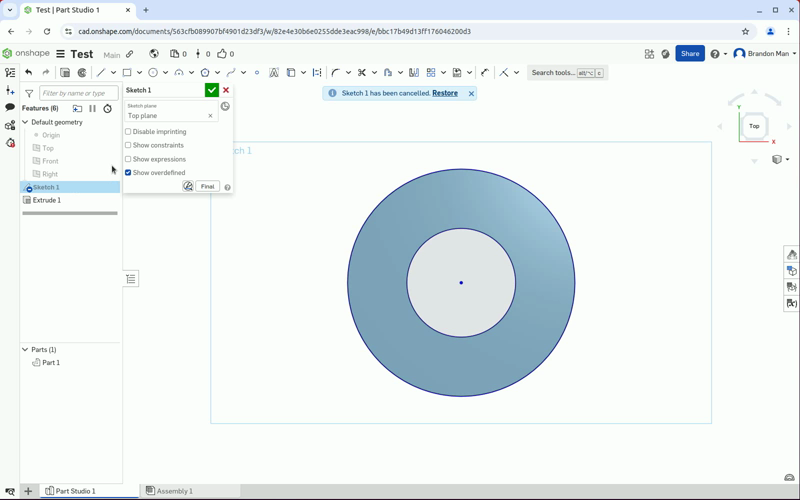
mouse_move(229, 92)
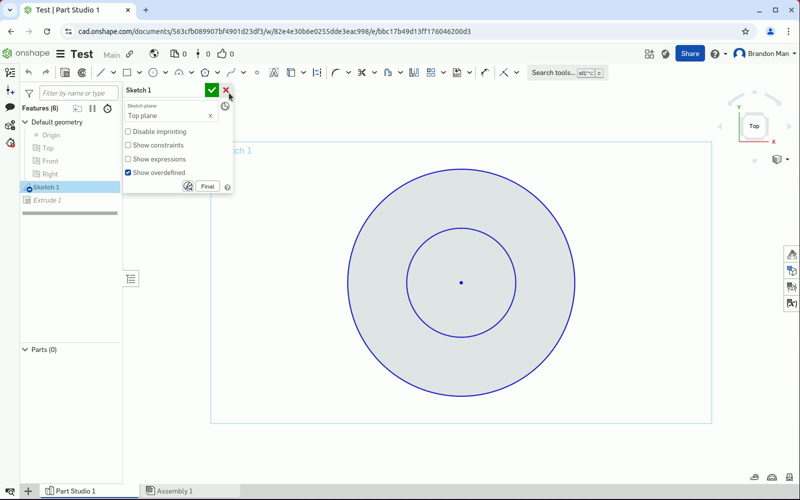
click(229, 92)
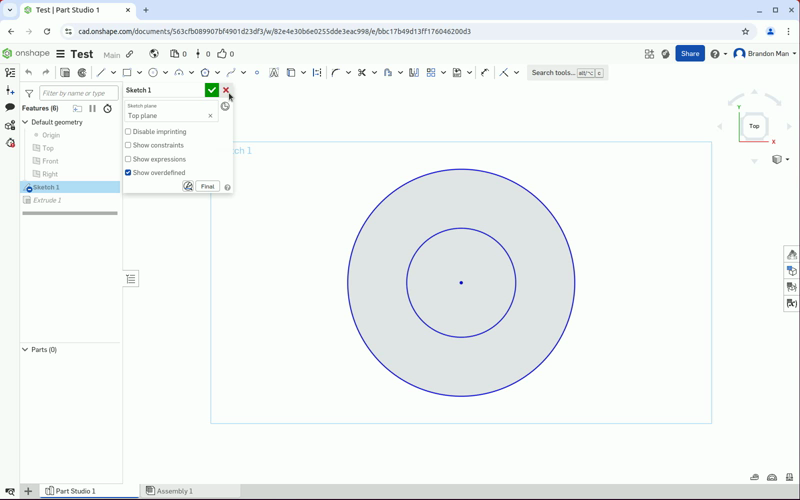
key(shift+s)
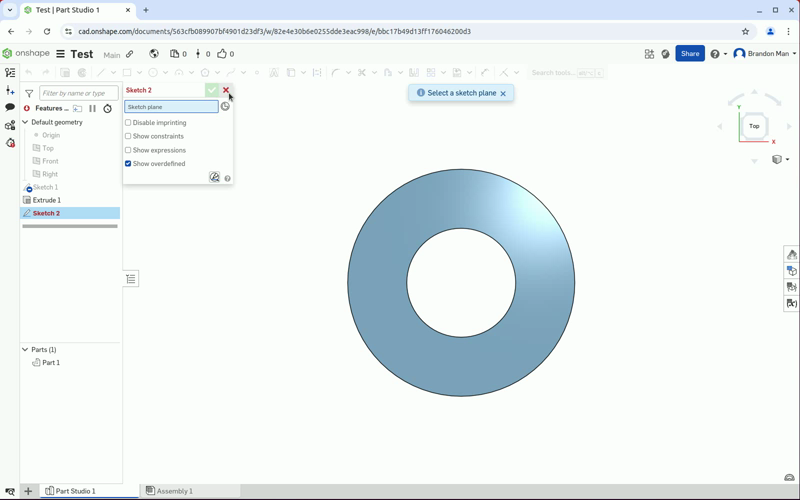
mouse_move(73, 150)
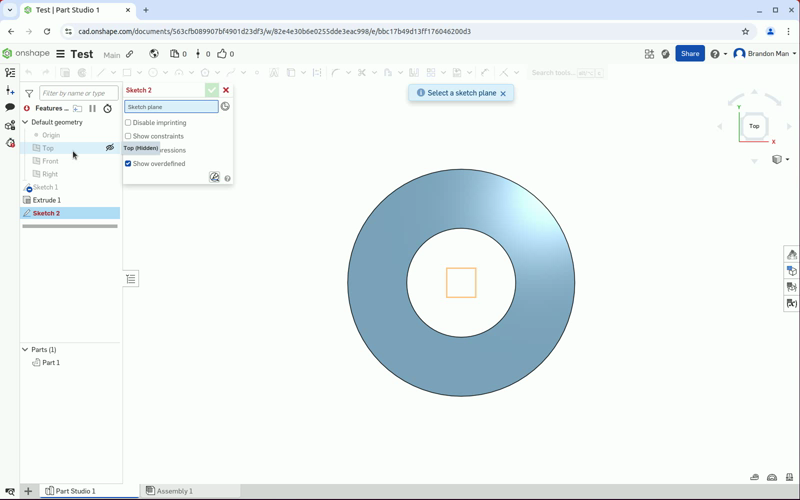
click(73, 150)
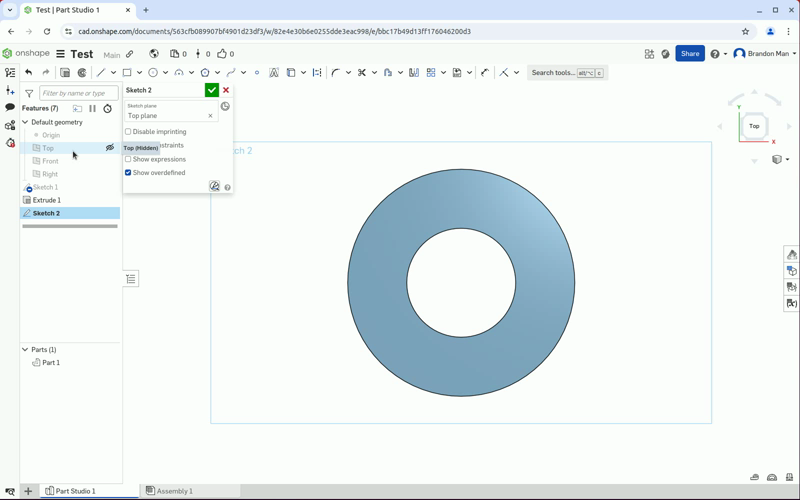
mouse_move(73, 352)
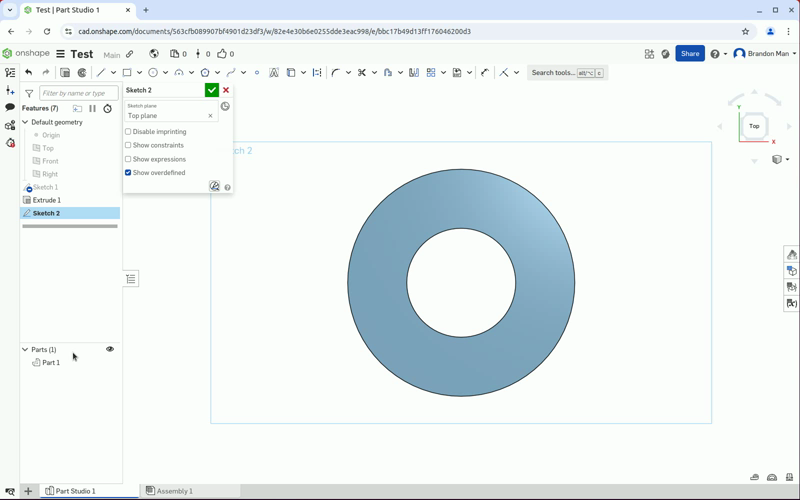
key(y)
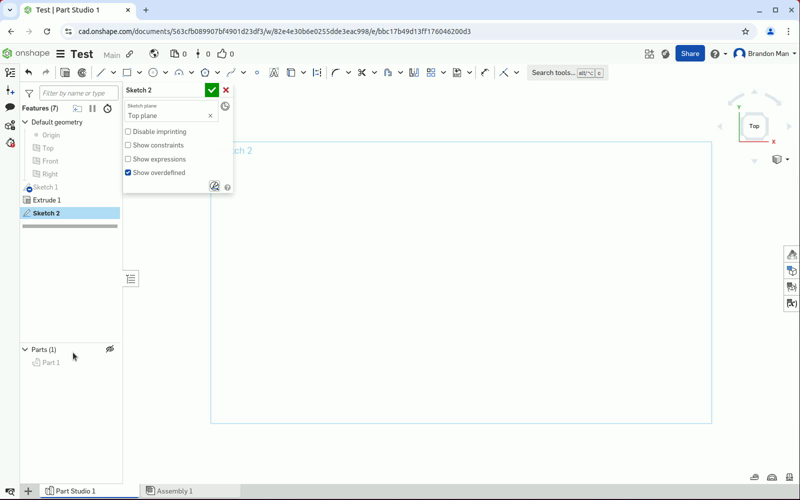
key(c)
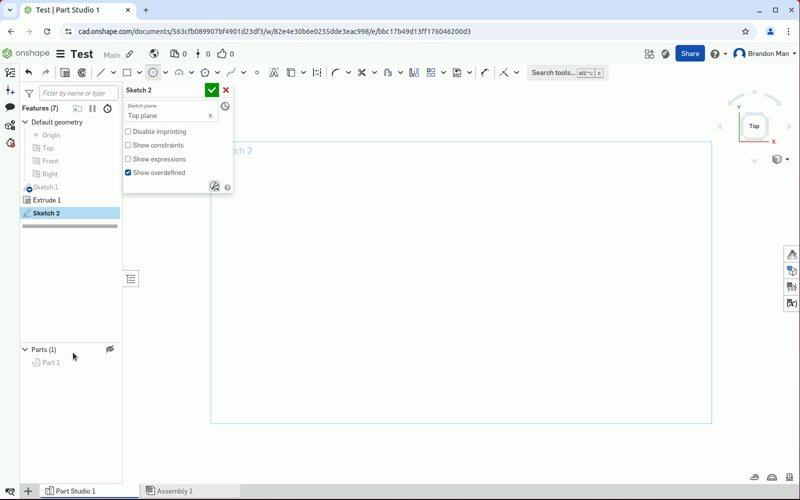
key_down(shift)
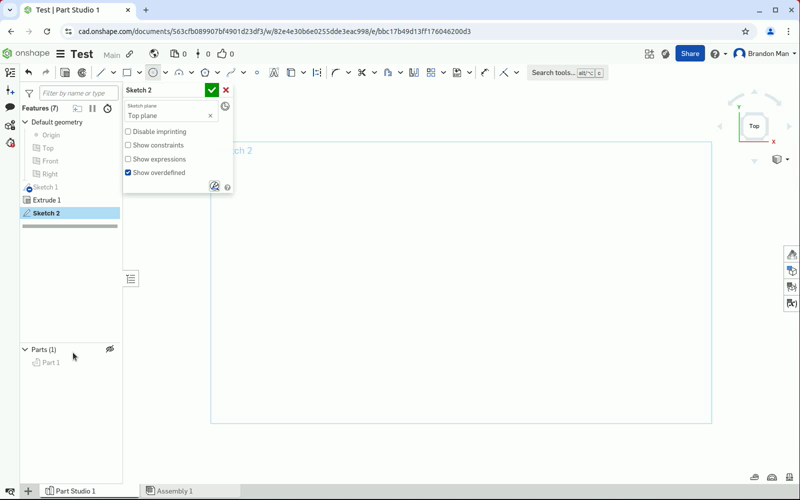
mouse_move(461, 282)
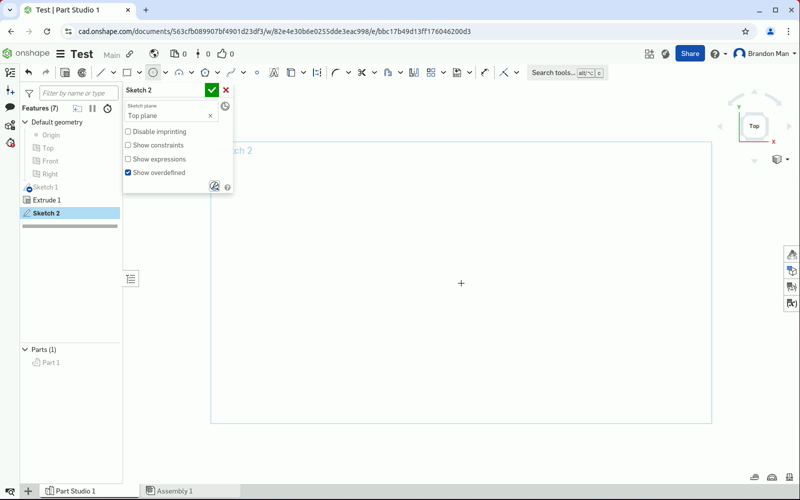
click(461, 282)
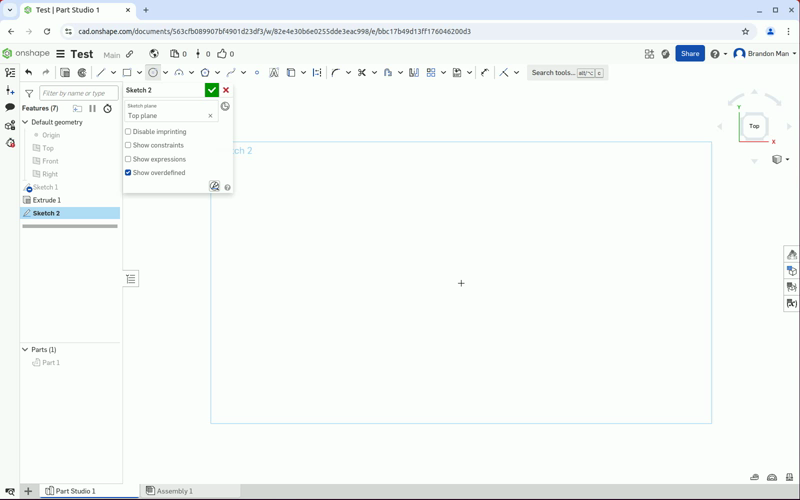
key_up(shift)
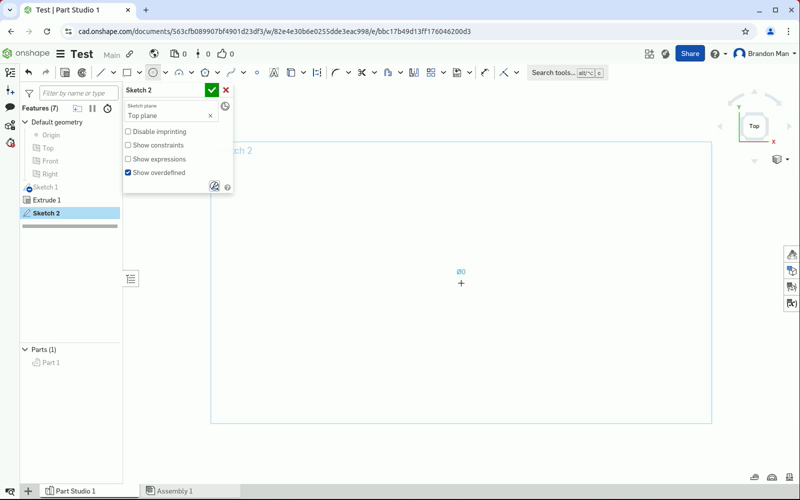
mouse_move(516, 282)
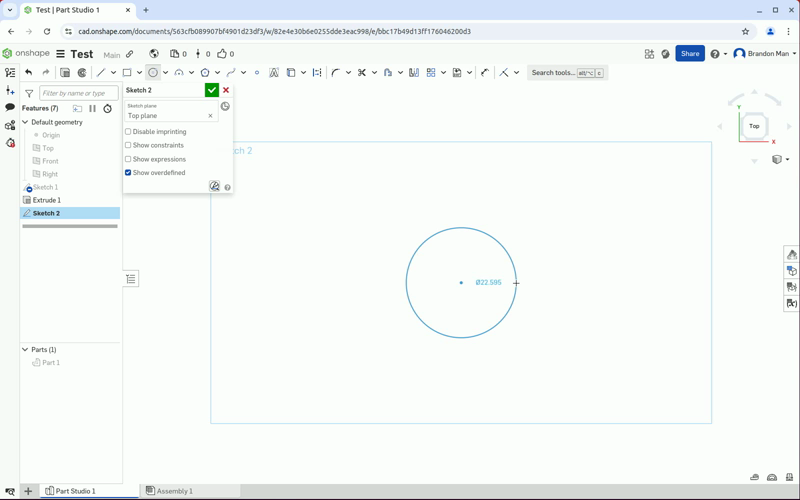
click(516, 282)
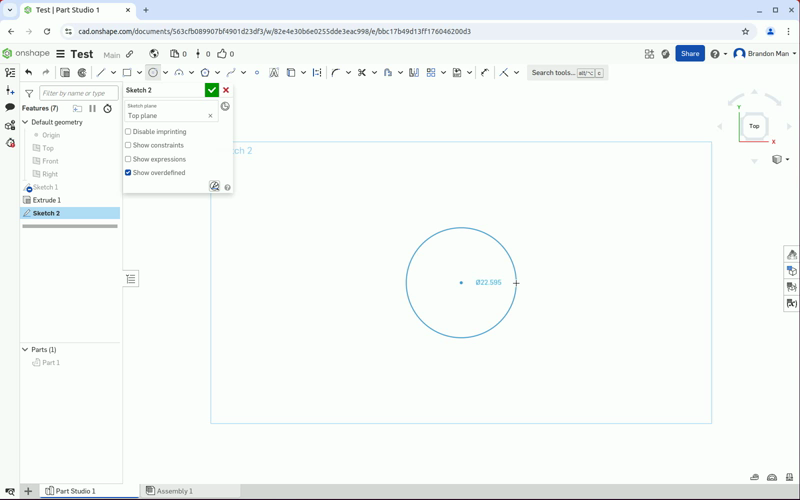
key(esc)
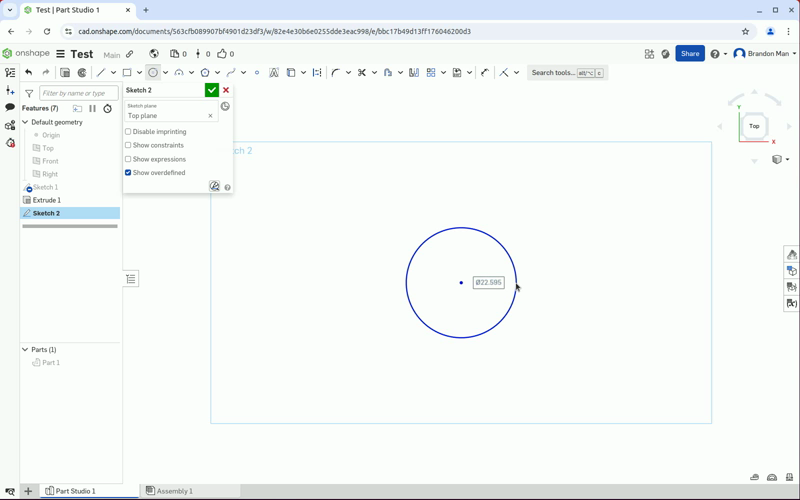
key(c)
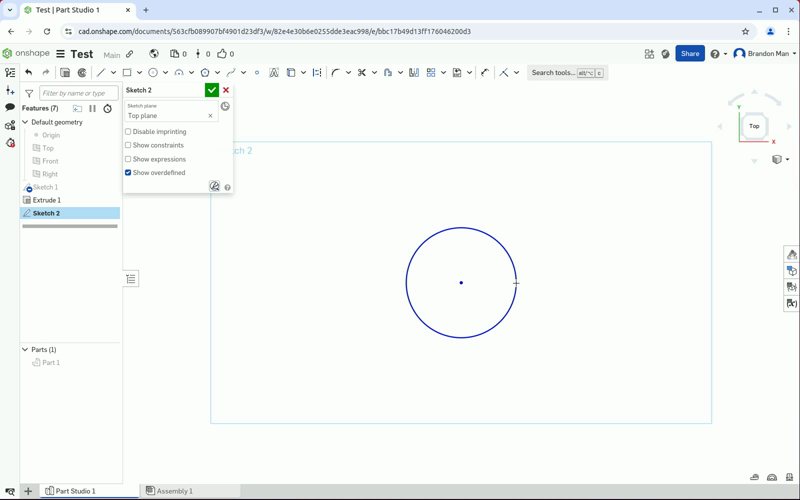
key_down(shift)
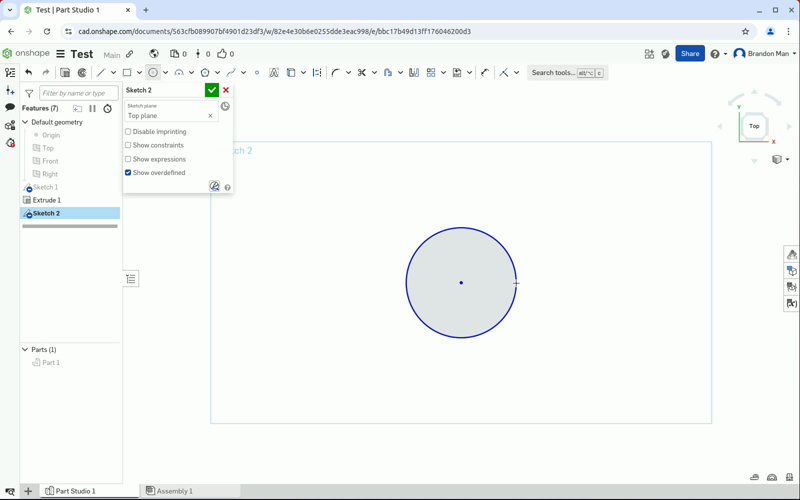
mouse_move(461, 282)
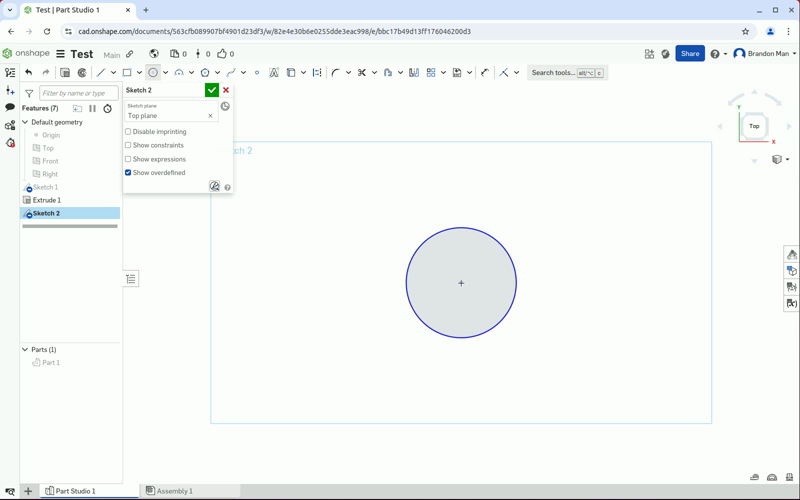
click(461, 282)
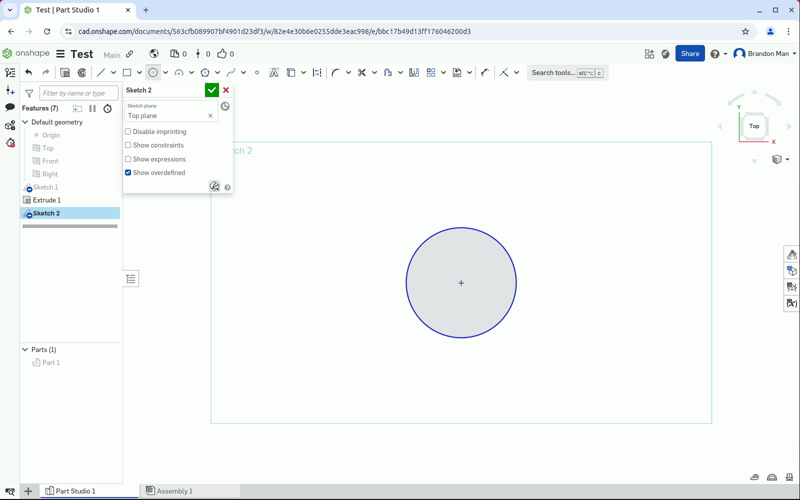
key_up(shift)
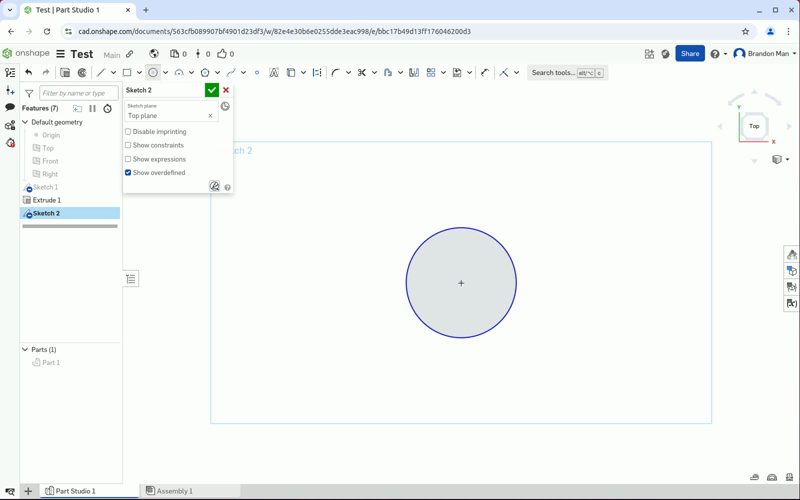
mouse_move(498, 282)
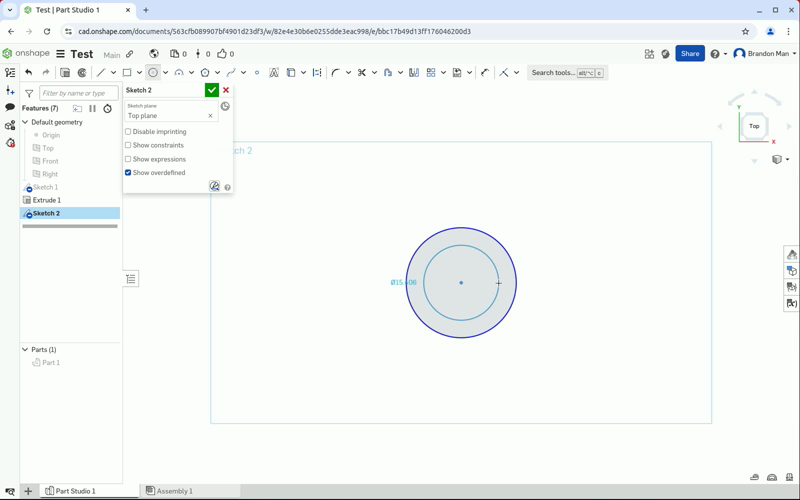
click(498, 282)
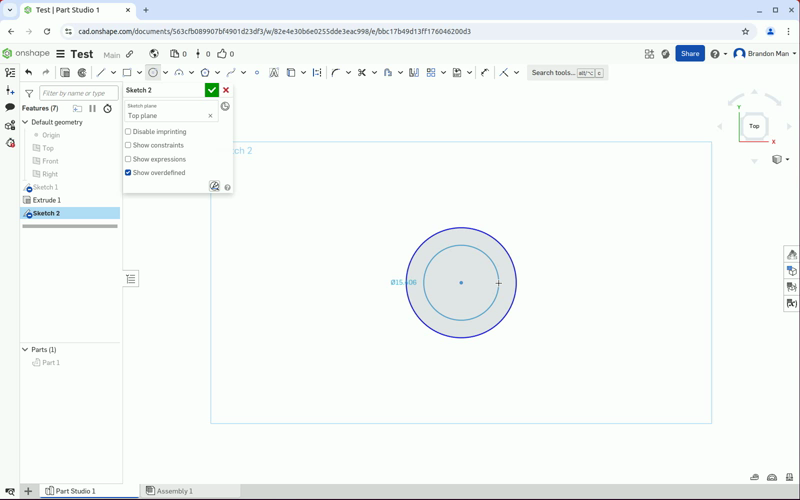
key(esc)
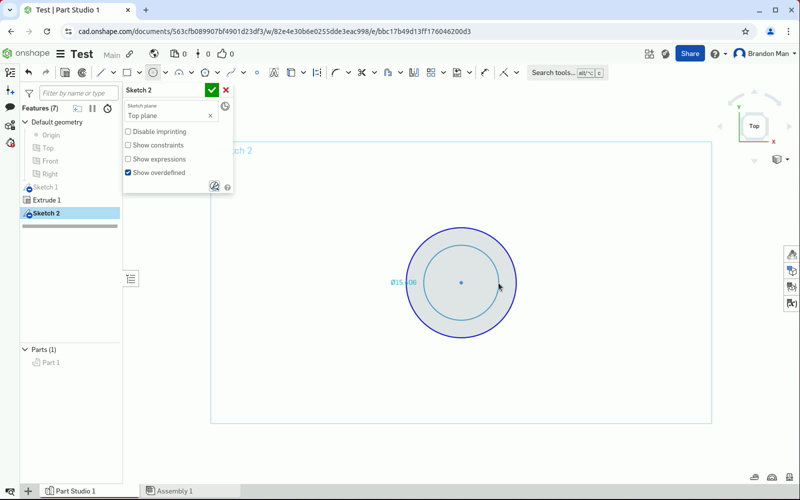
mouse_move(424, 256)
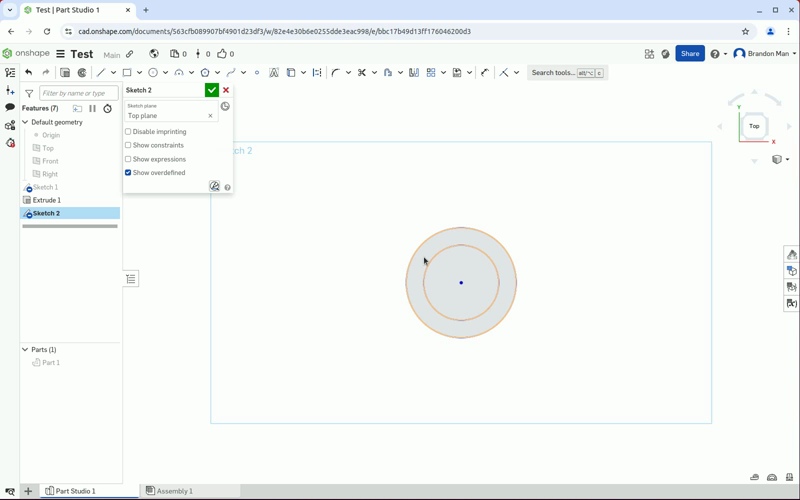
click(424, 256)
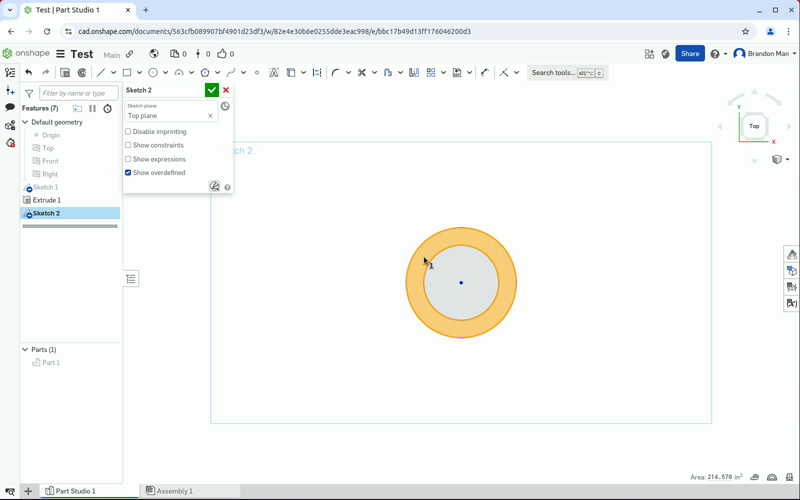
mouse_move(73, 352)
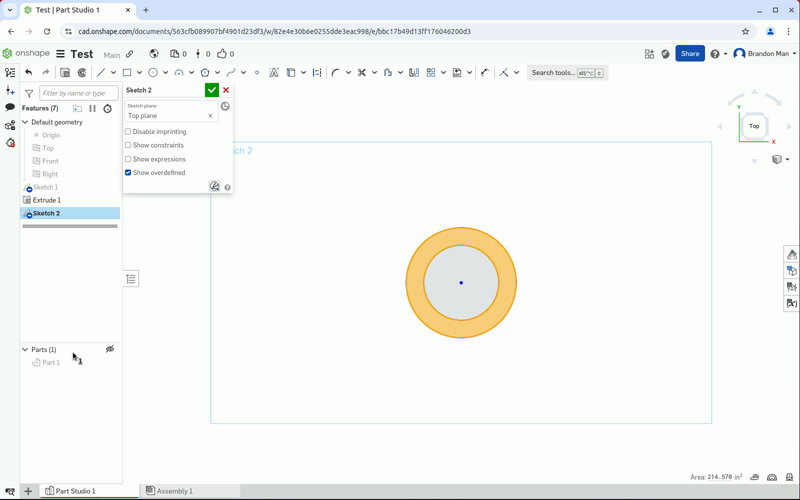
key(shift+y)
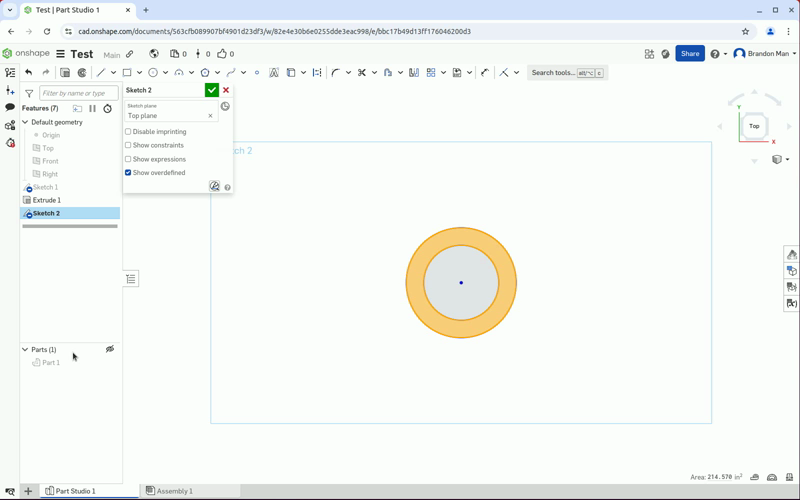
key(shift+e)
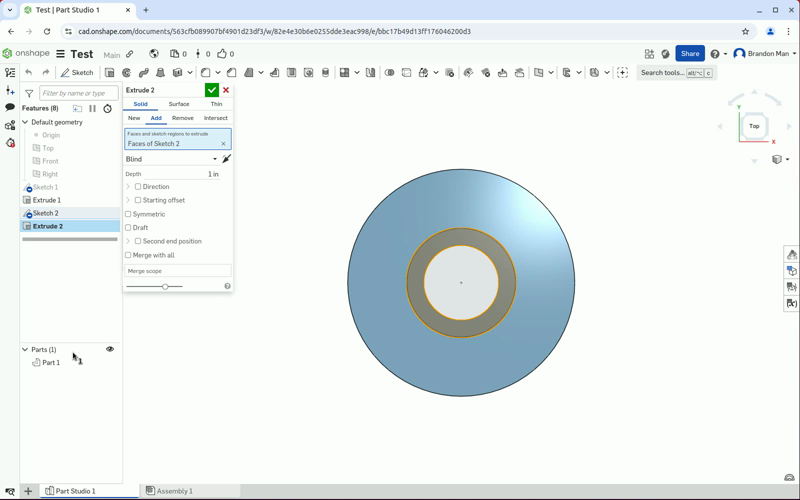
mouse_move(143, 106)
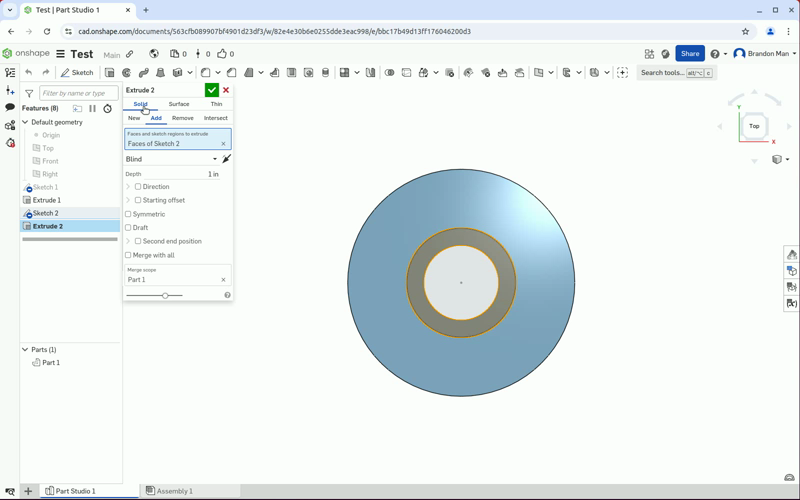
click(143, 106)
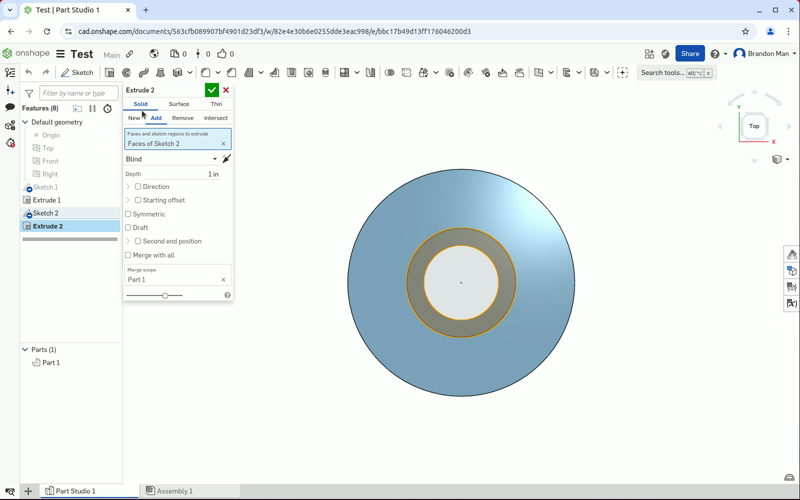
mouse_move(137, 120)
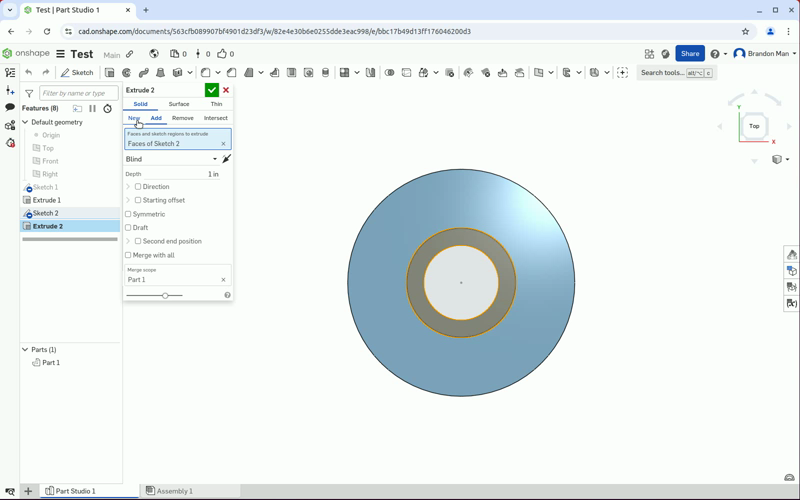
click(137, 120)
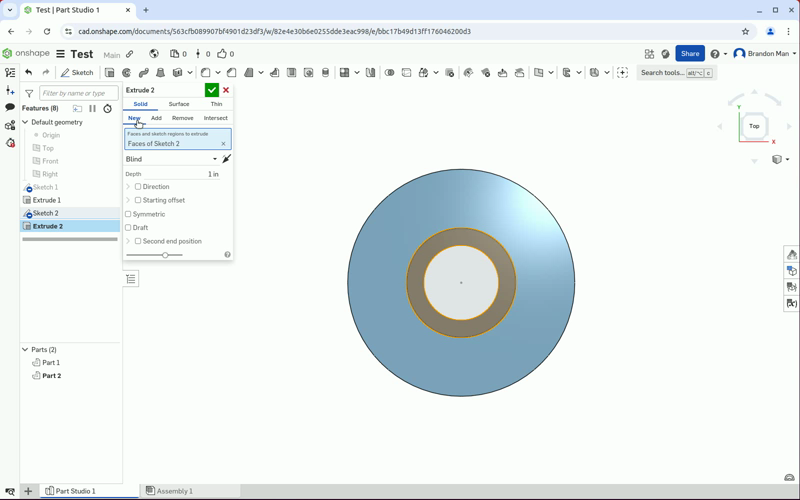
key(tab, 4)
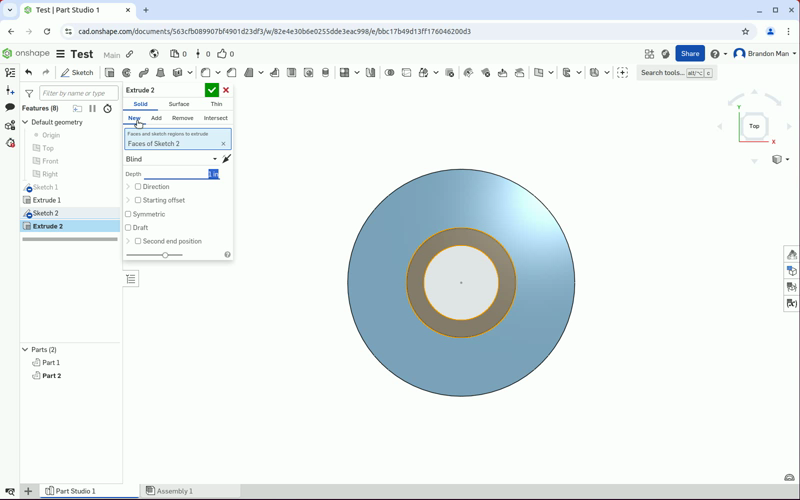
text(25.034)
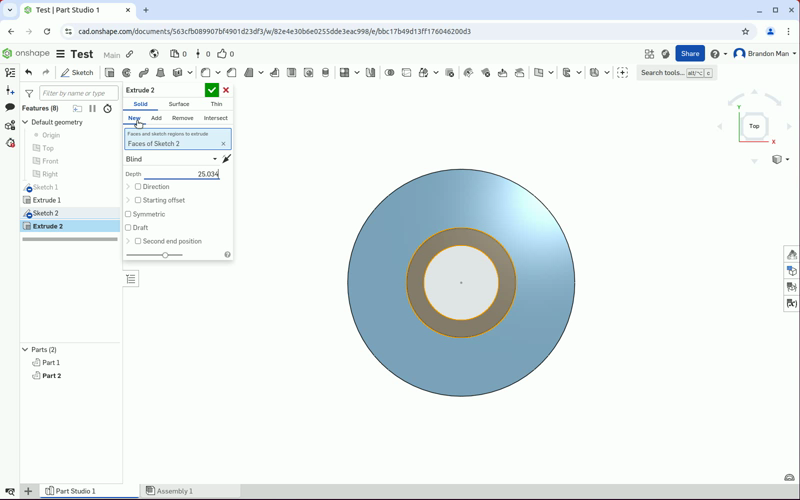
key(tab, 3)
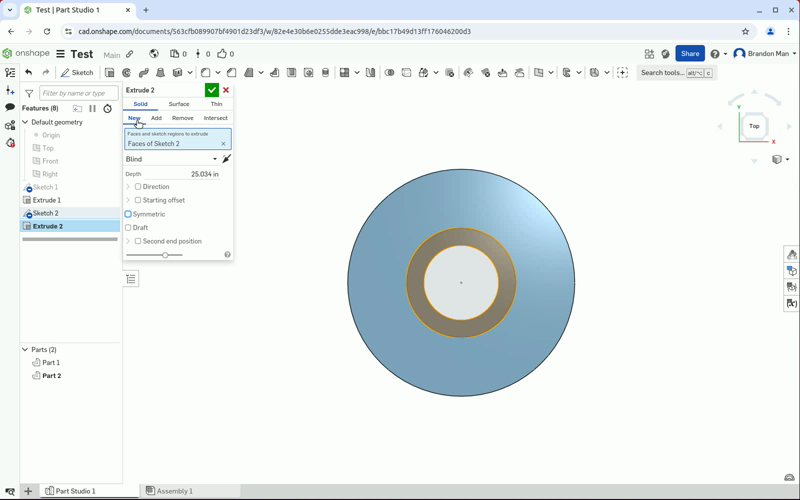
key(space)
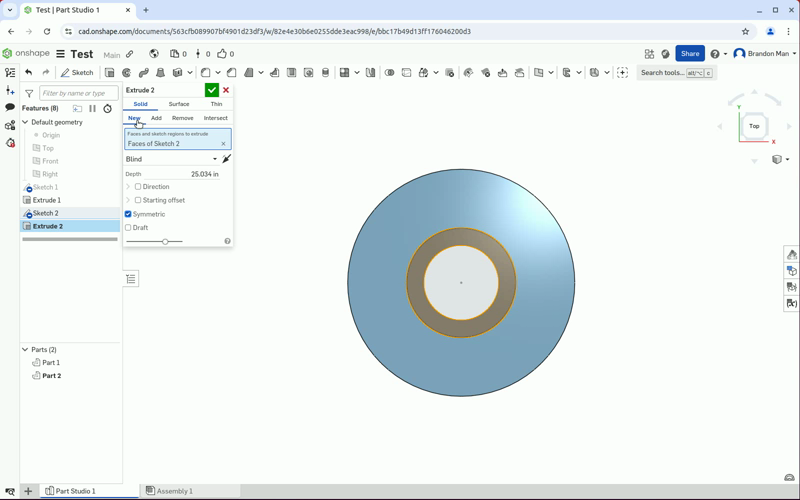
key(enter)
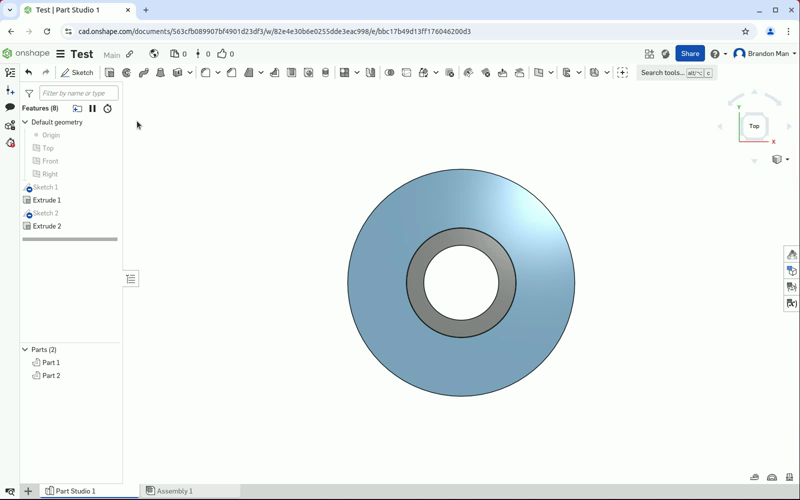
key(shift+h)
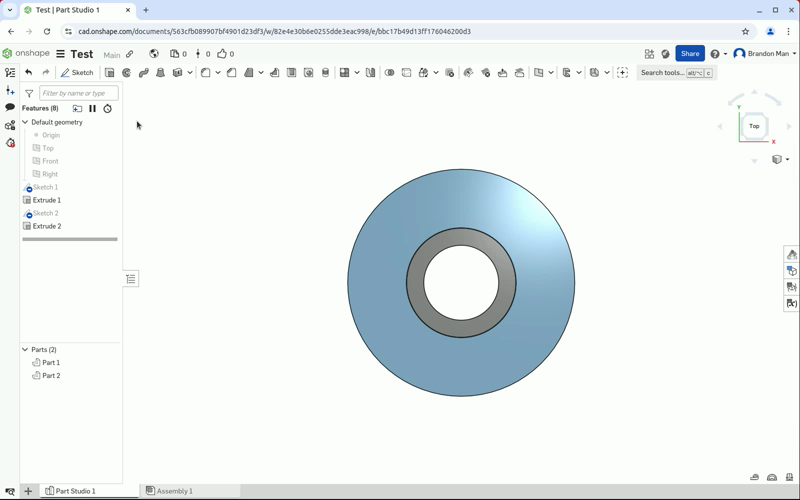
key(shift+h)
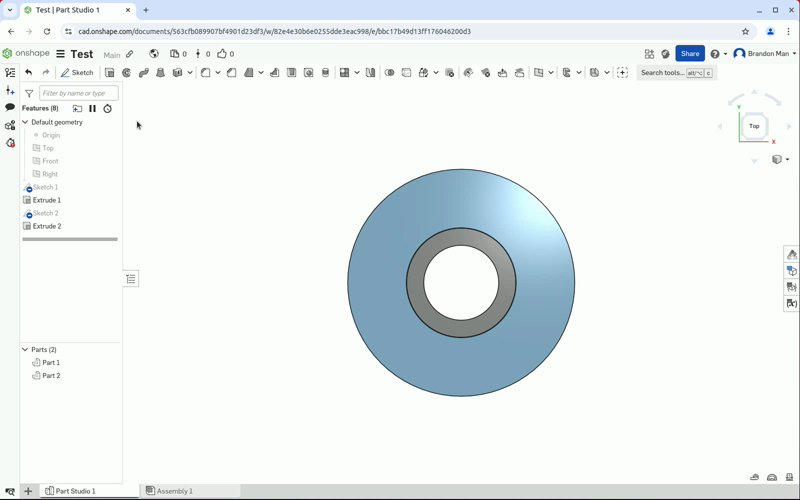
mouse_move(73, 189)
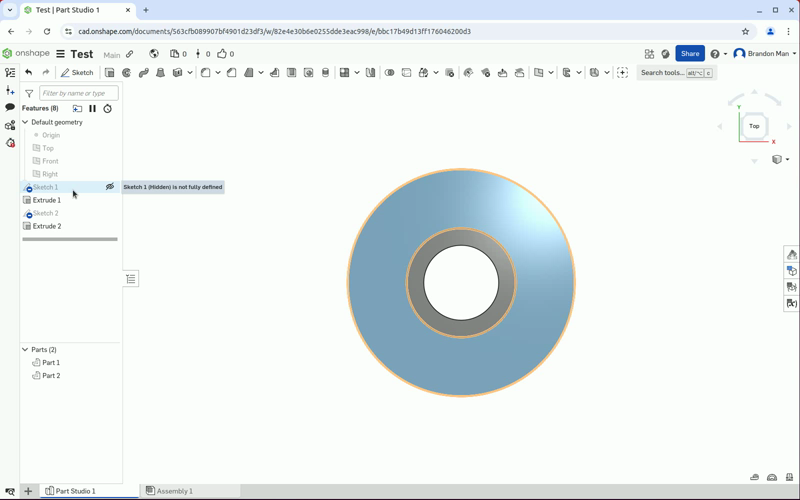
click(73, 189)
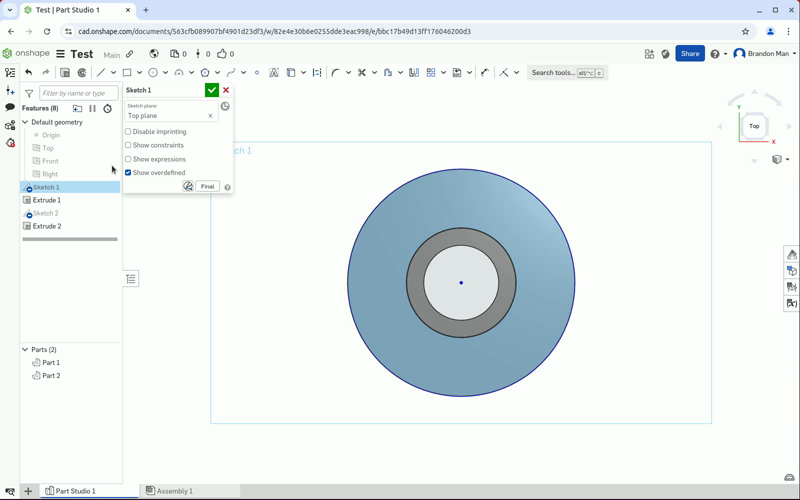
mouse_move(229, 92)
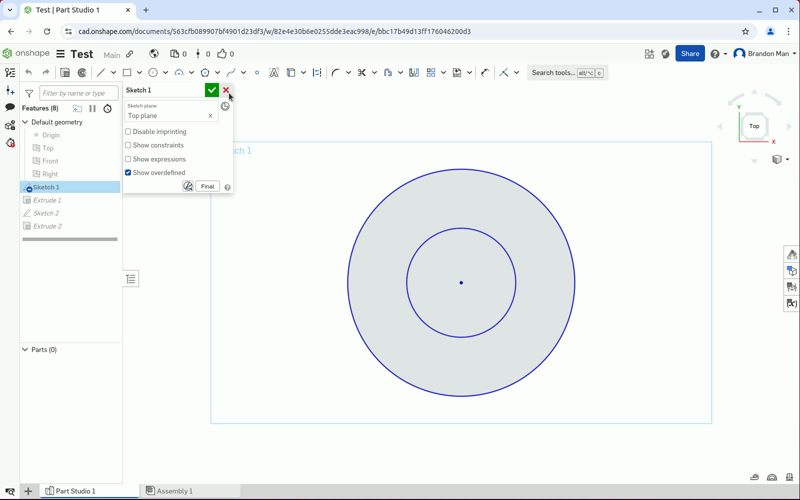
click(229, 92)
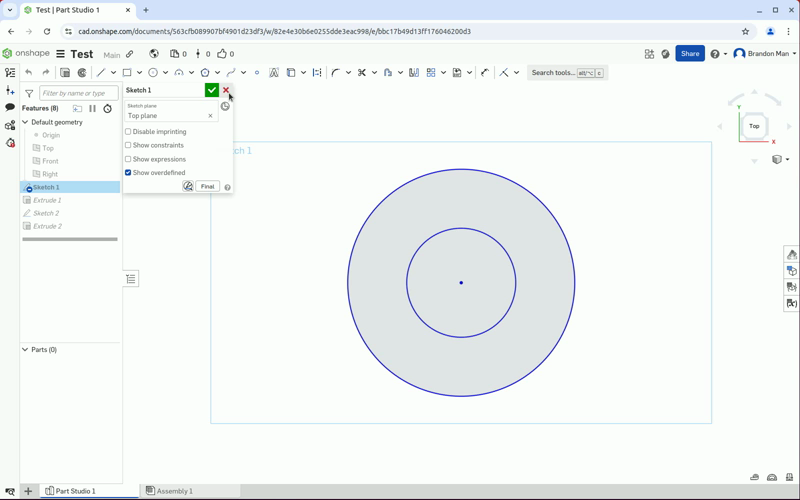
key(shift+s)
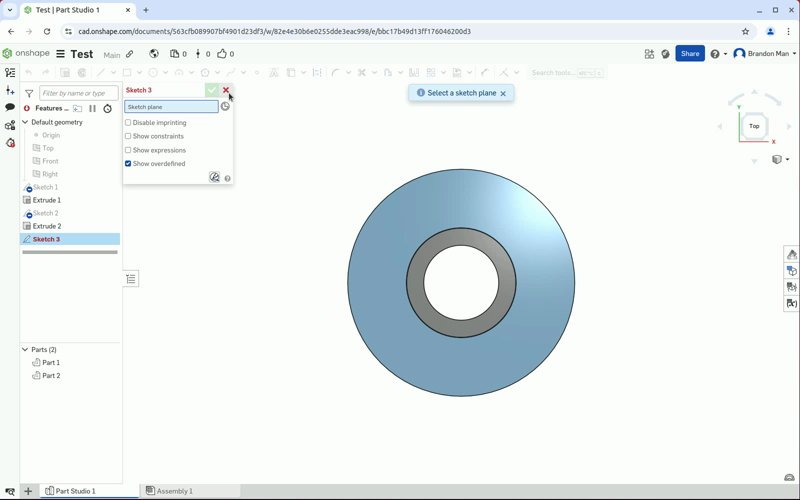
mouse_move(73, 150)
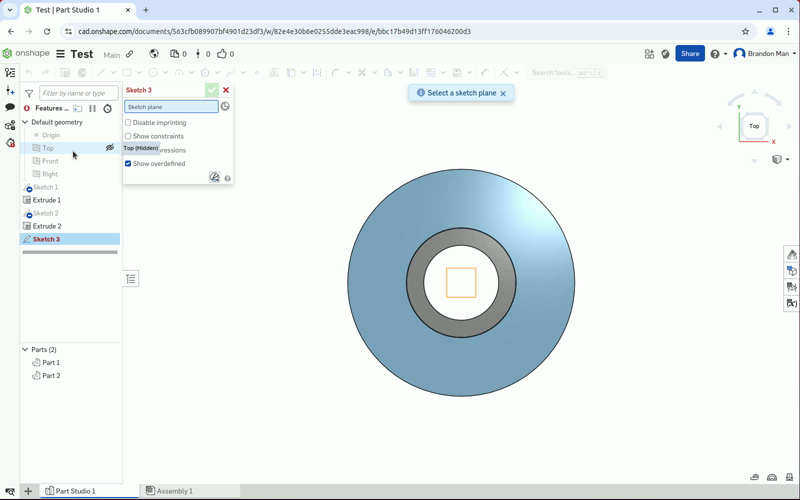
click(73, 150)
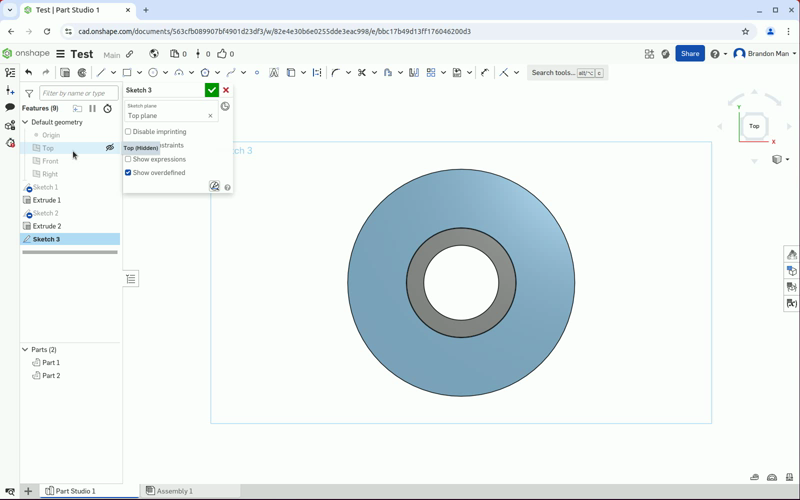
mouse_move(73, 352)
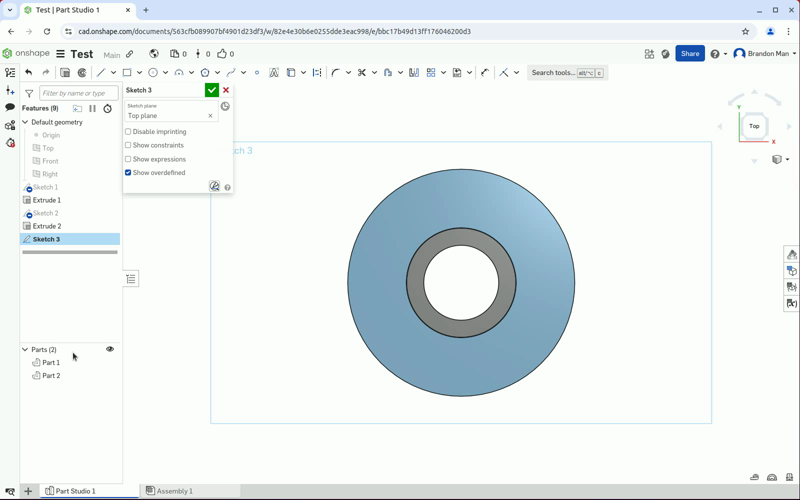
key(y)
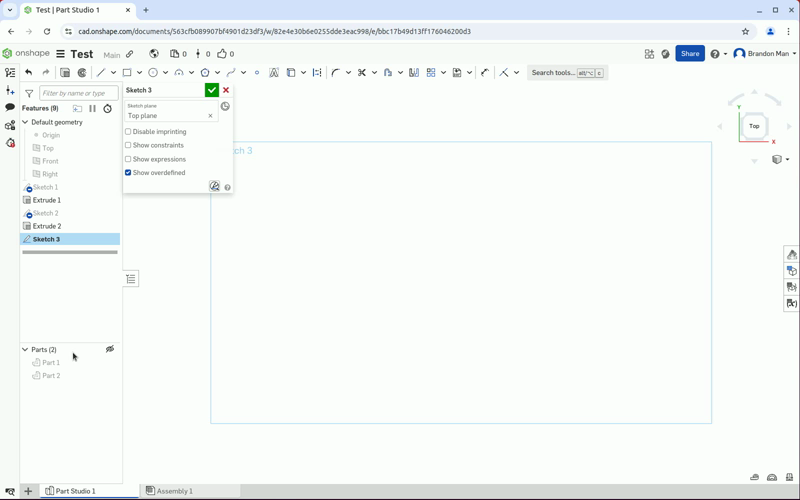
key(c)
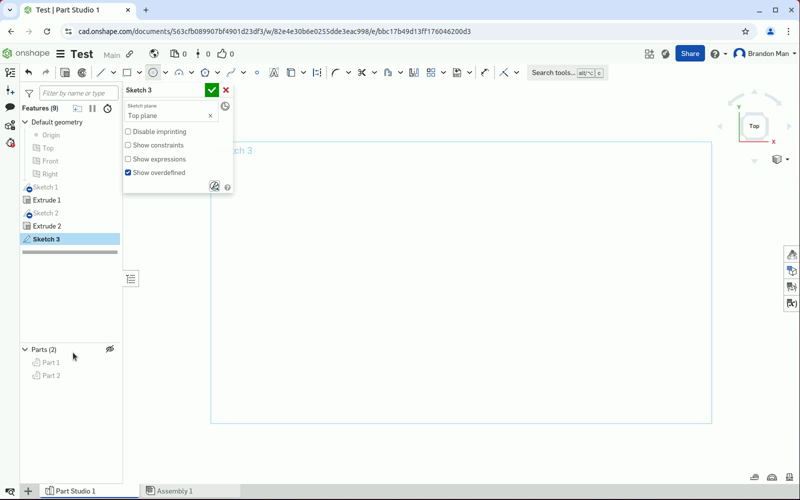
key_down(shift)
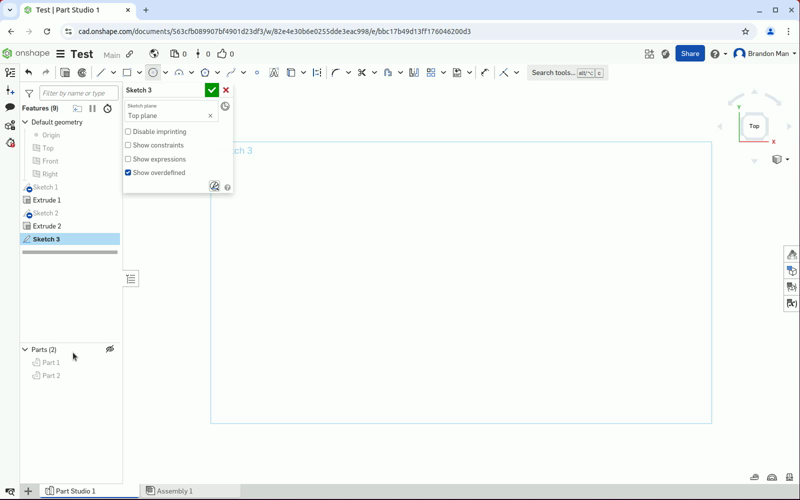
mouse_move(461, 282)
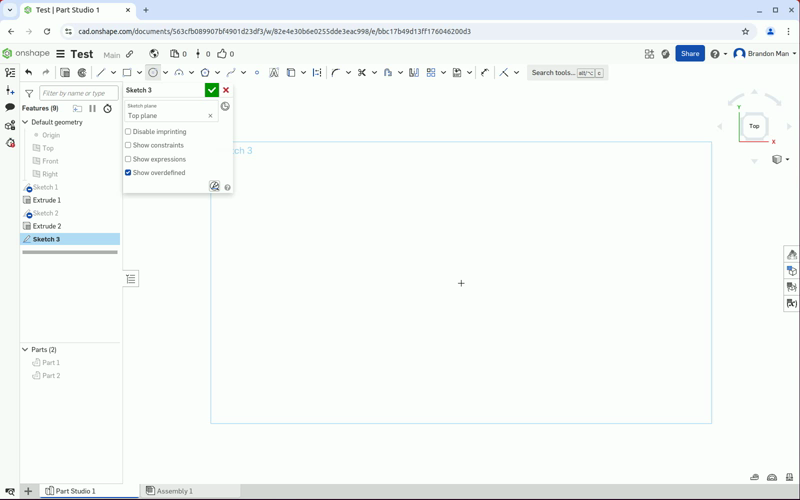
click(461, 282)
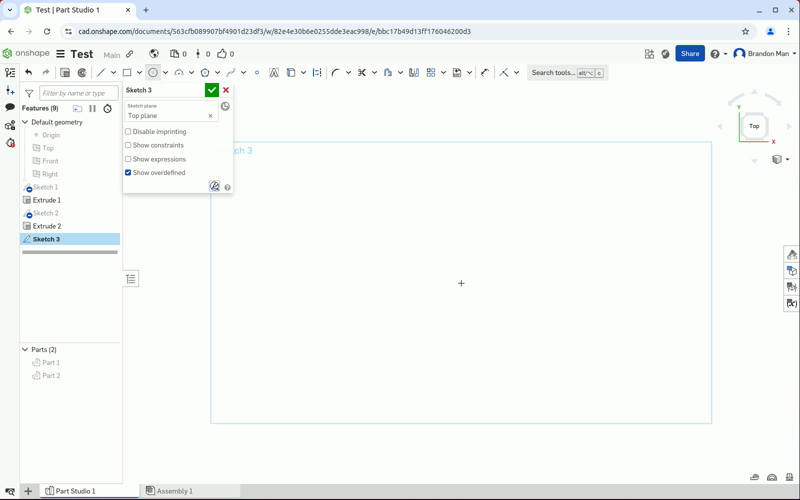
key_up(shift)
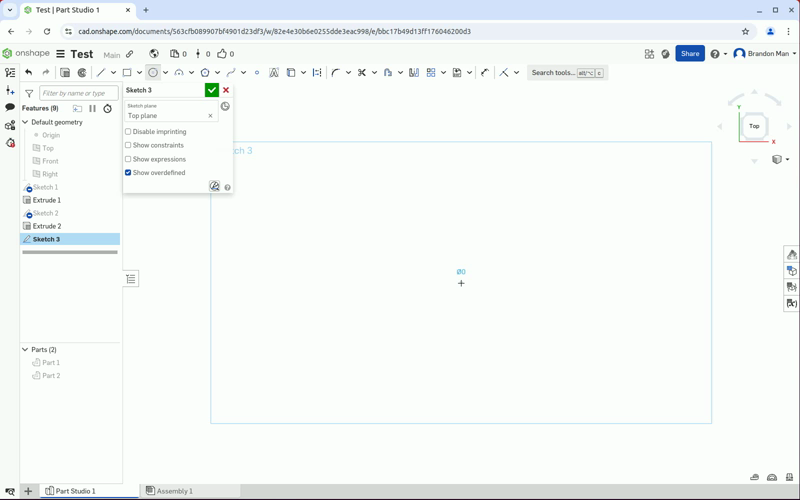
mouse_move(574, 282)
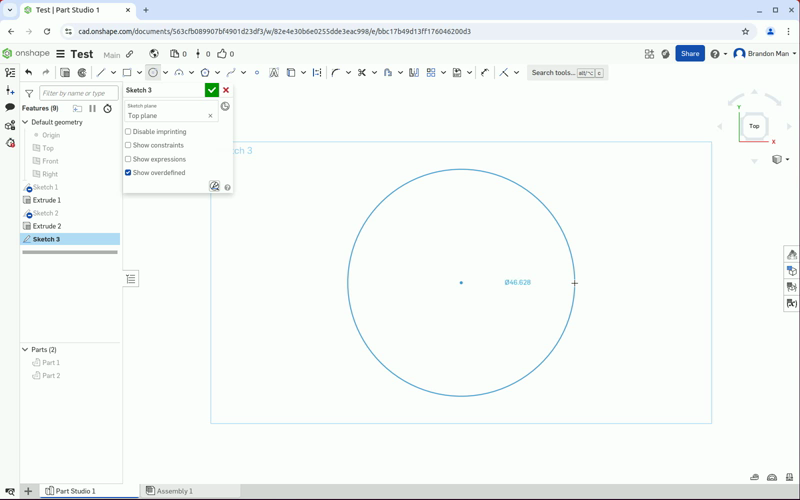
click(574, 282)
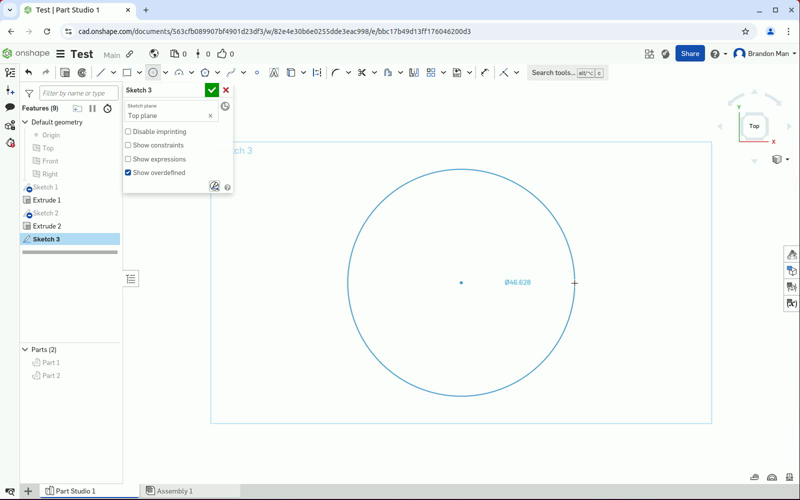
key(esc)
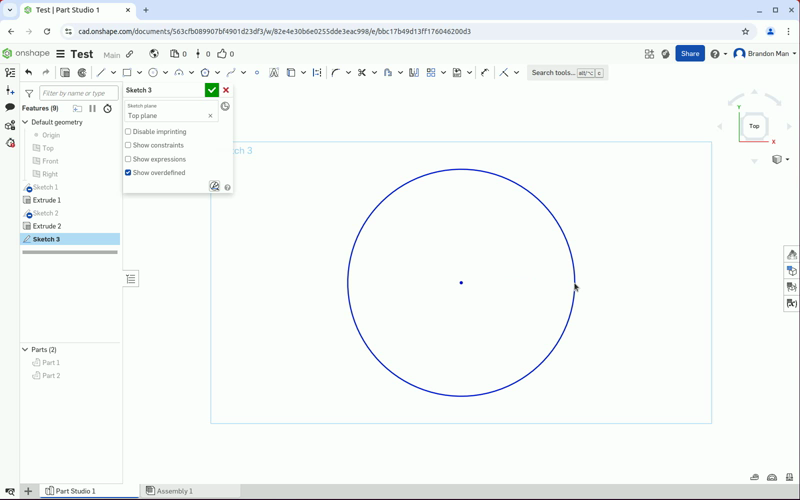
key(c)
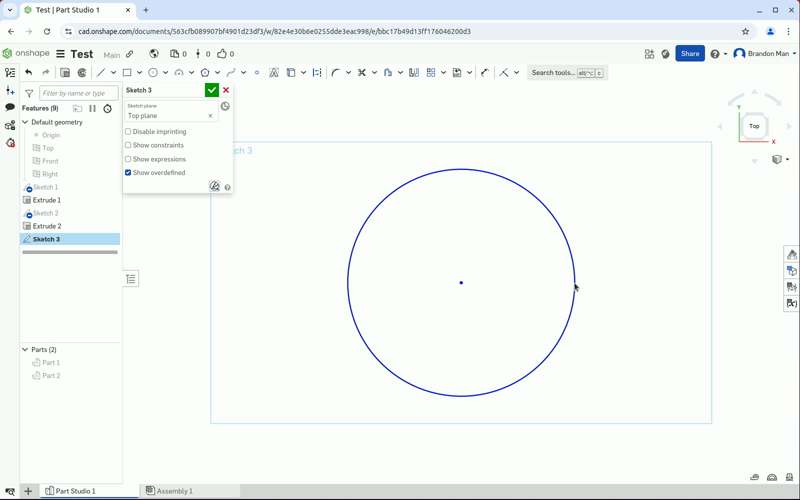
key_down(shift)
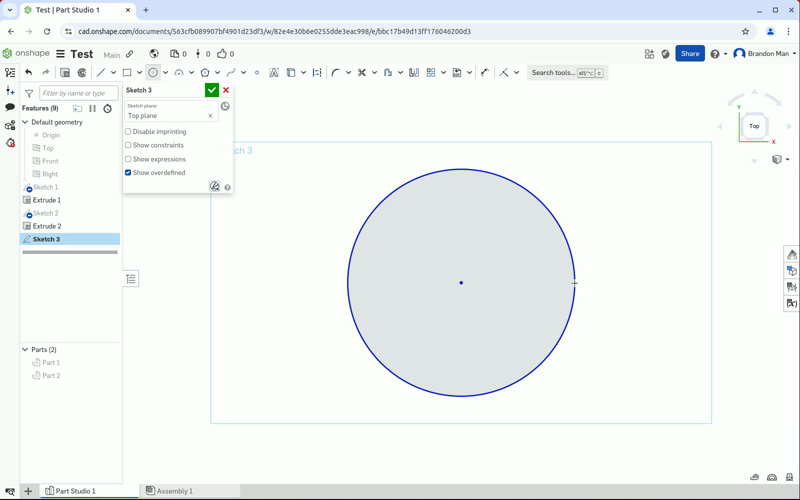
mouse_move(461, 282)
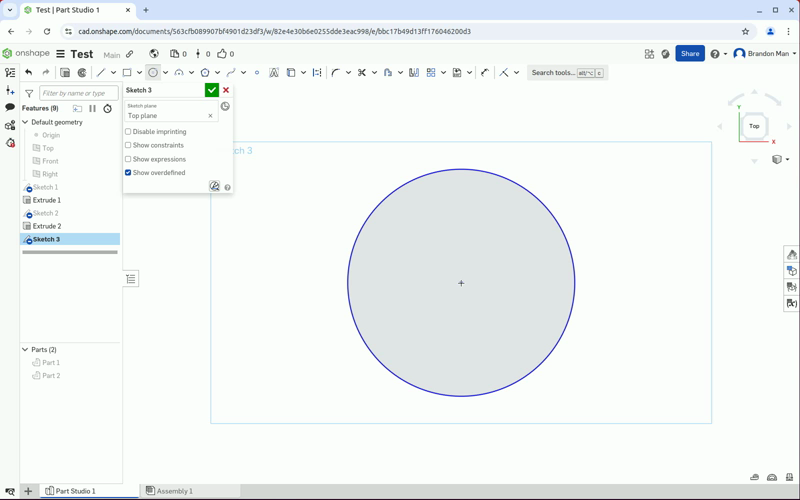
click(461, 282)
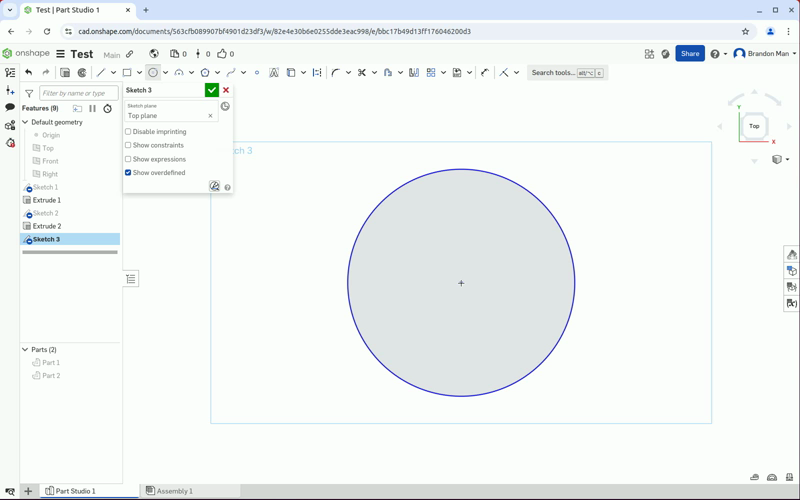
key_up(shift)
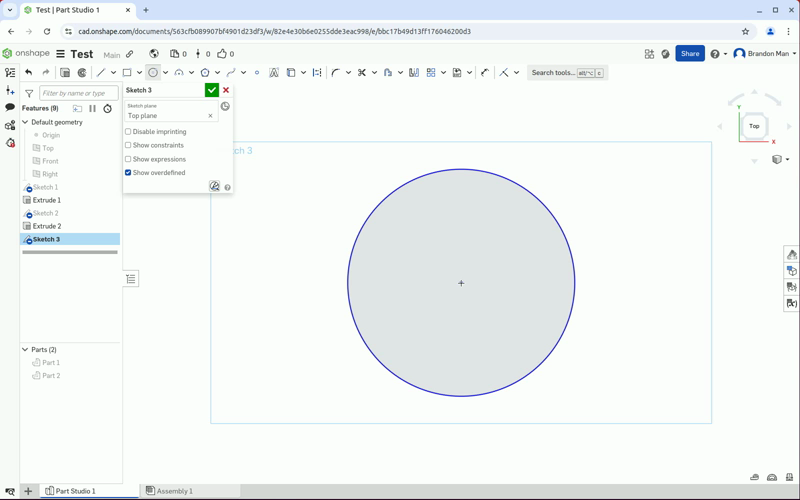
mouse_move(508, 282)
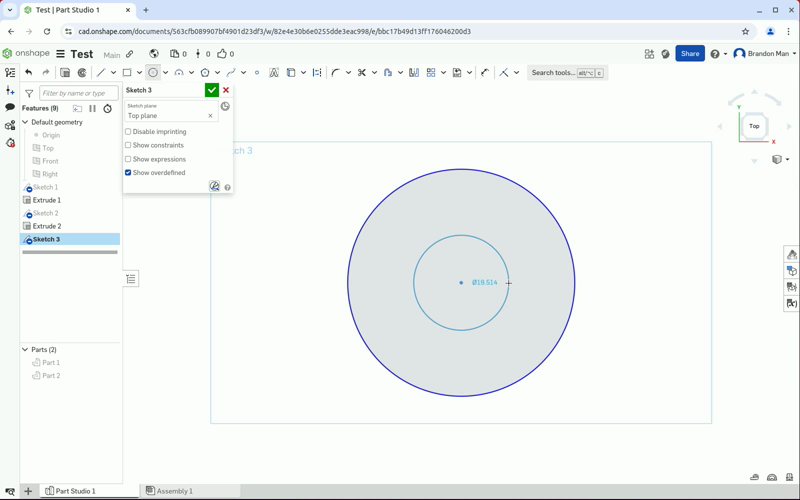
click(508, 282)
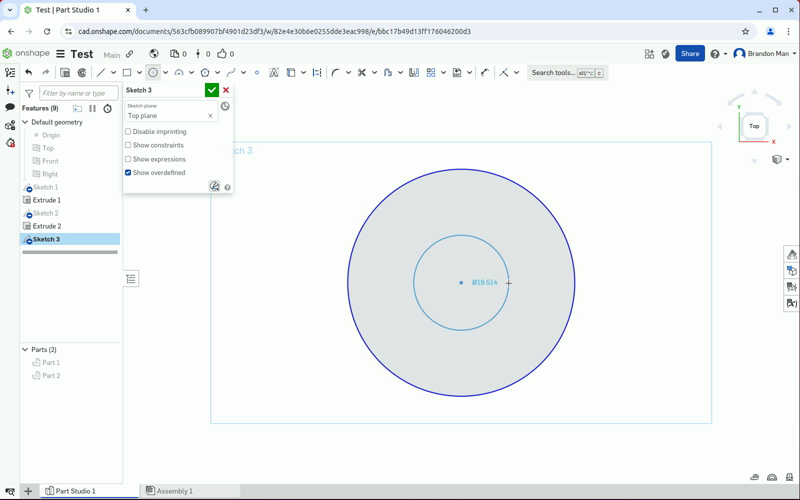
key(esc)
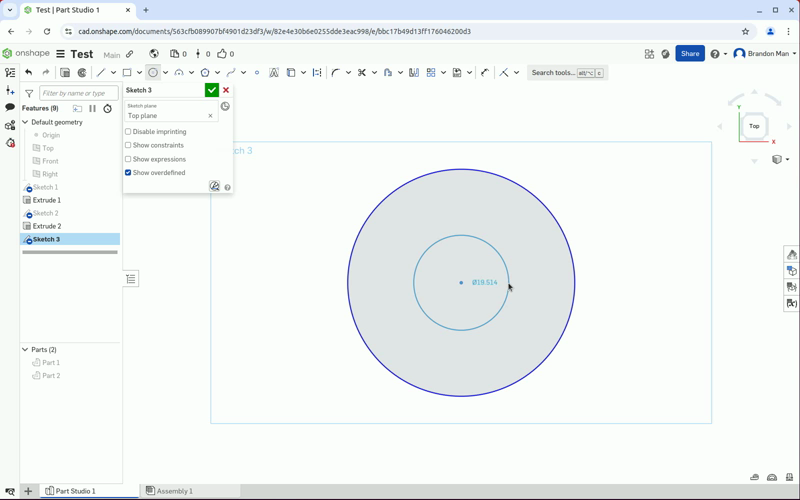
mouse_move(382, 281)
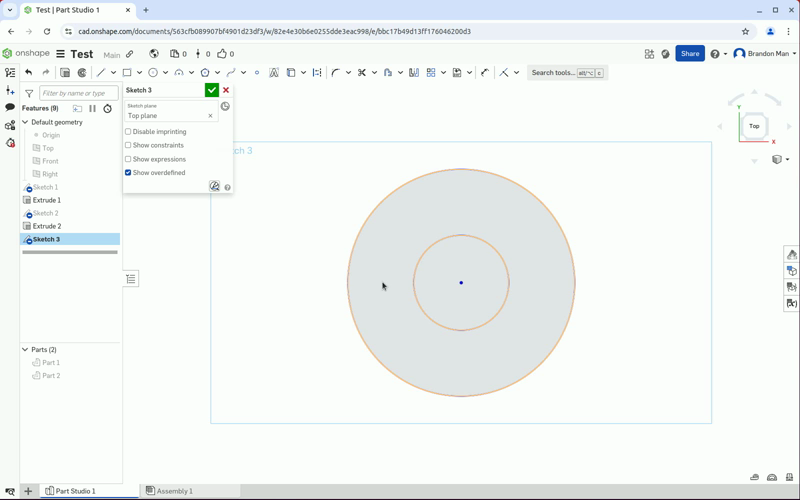
click(382, 281)
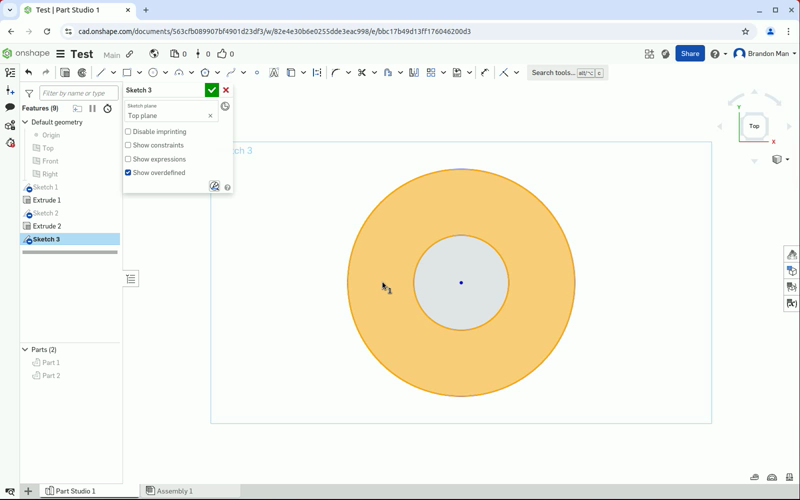
mouse_move(73, 352)
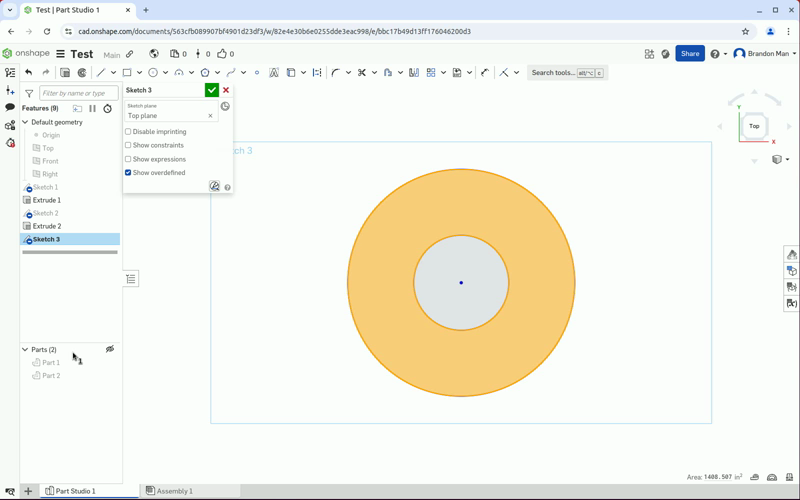
key(shift+y)
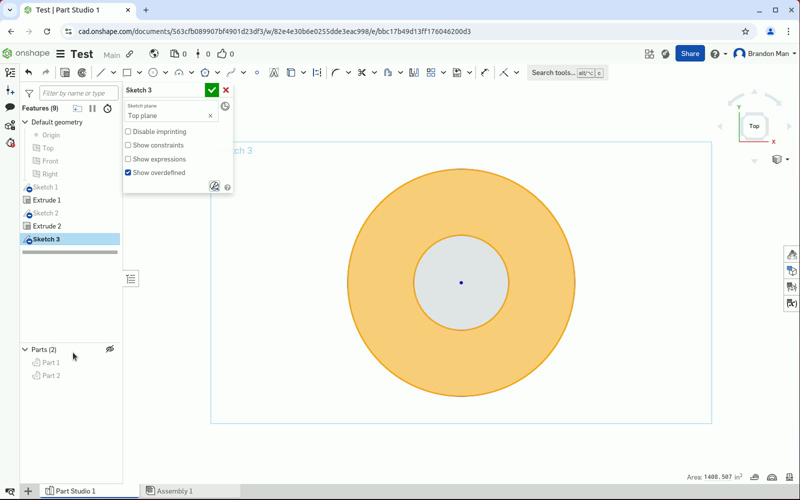
key(shift+e)
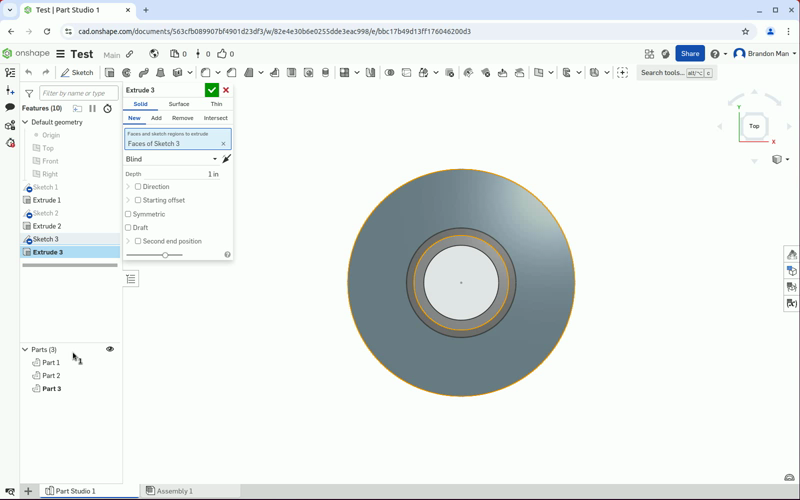
mouse_move(143, 106)
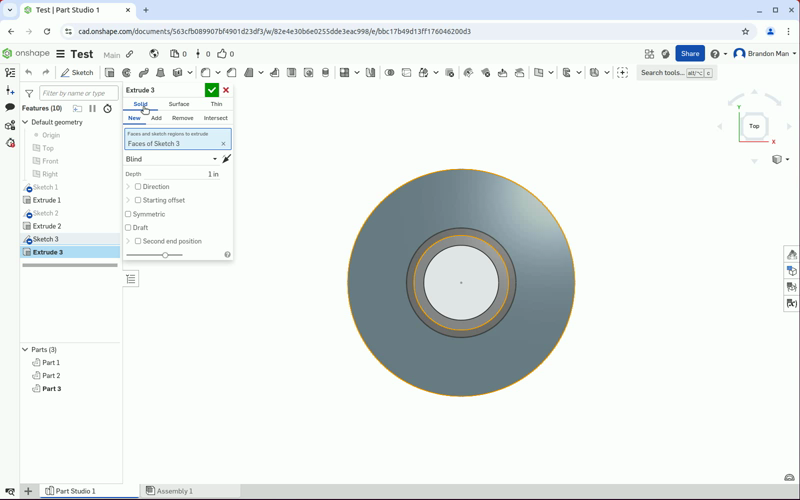
click(143, 106)
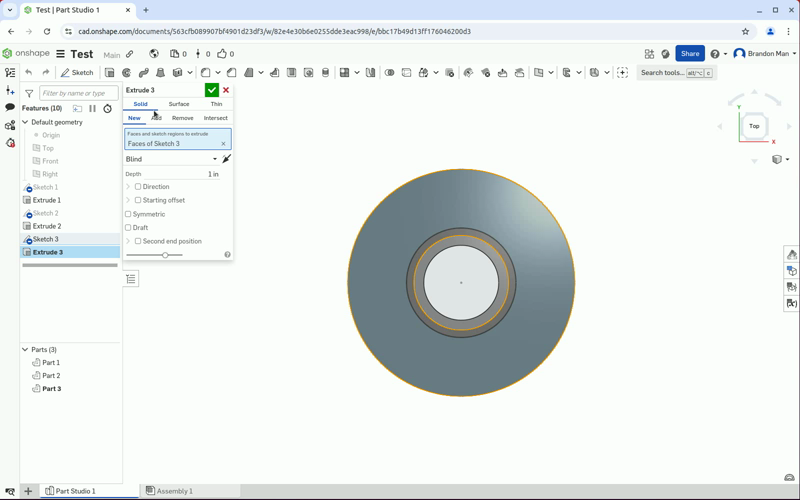
mouse_move(186, 120)
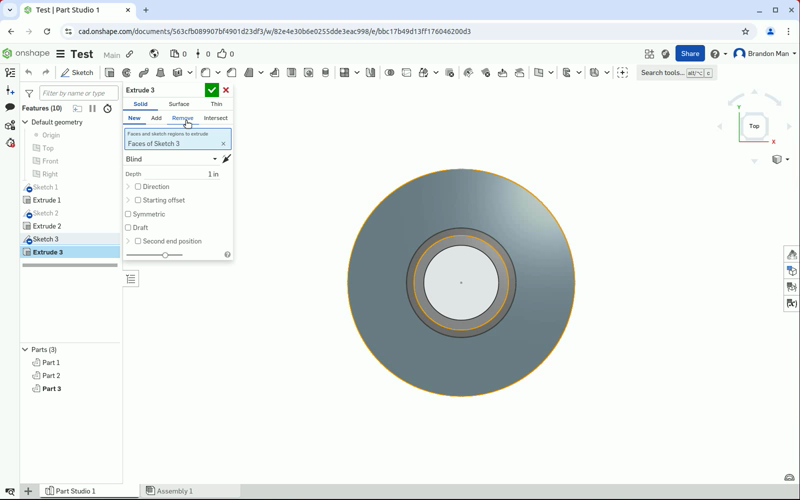
click(186, 120)
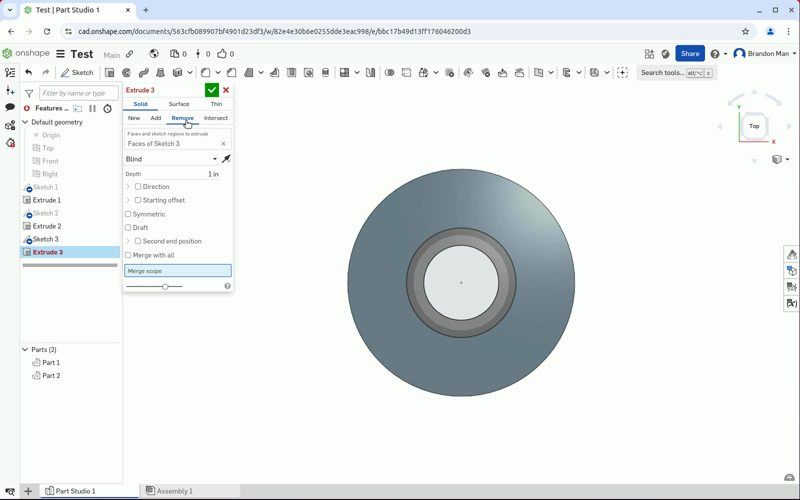
key(tab, 4)
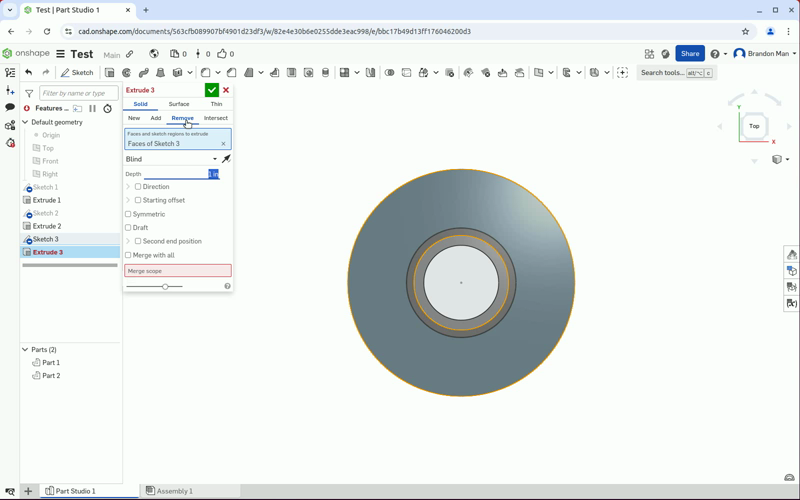
text(19.256)
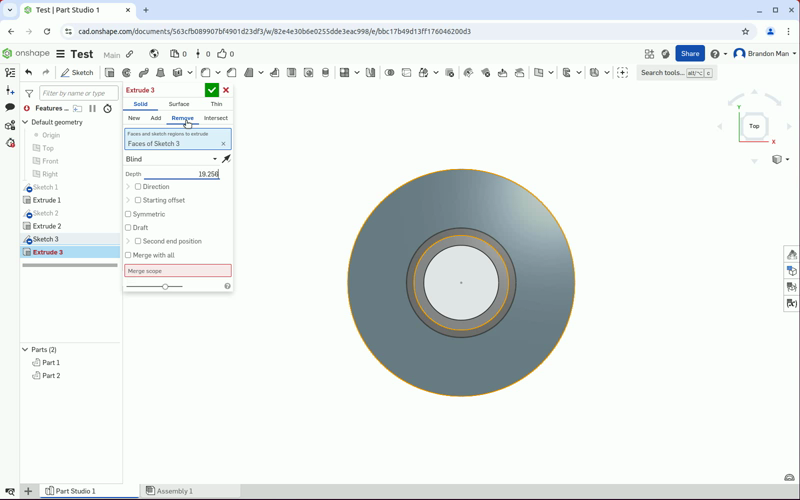
key(tab, 3)
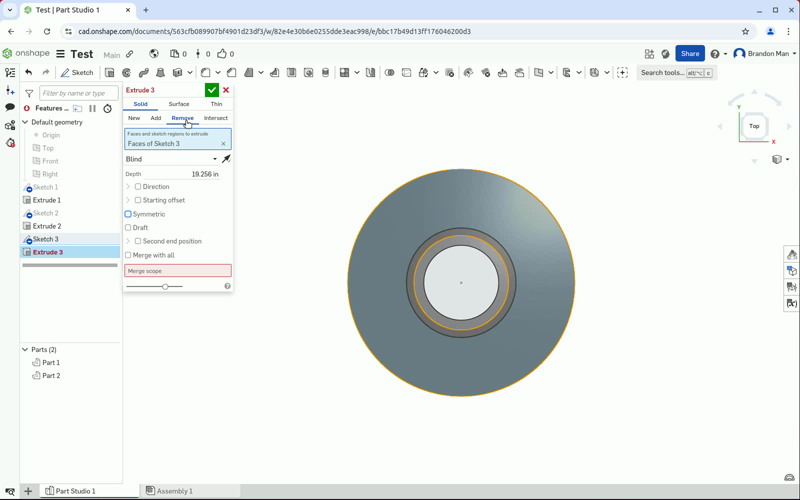
key(space)
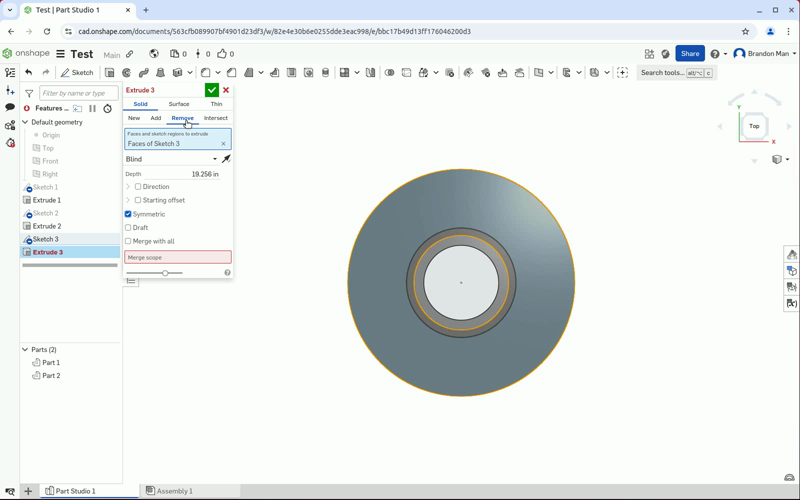
key(tab, 2)
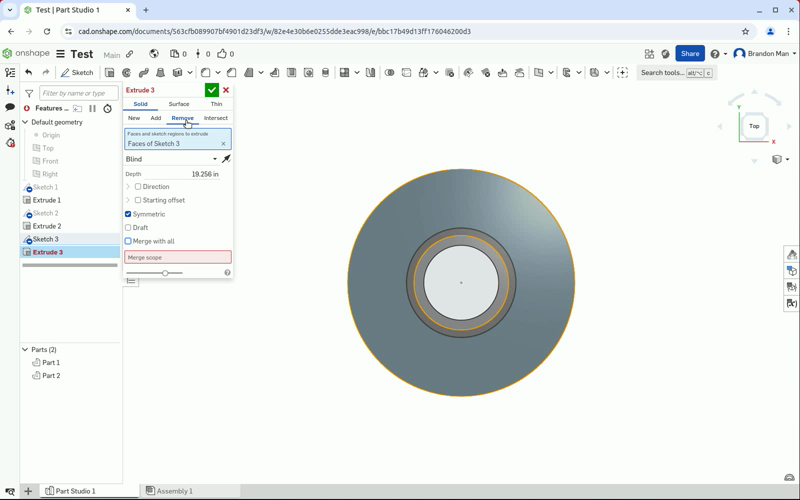
key(space)
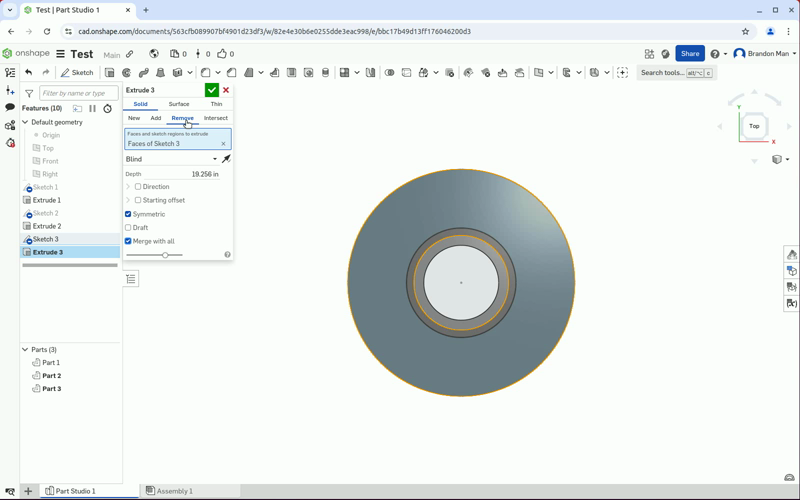
key(enter)
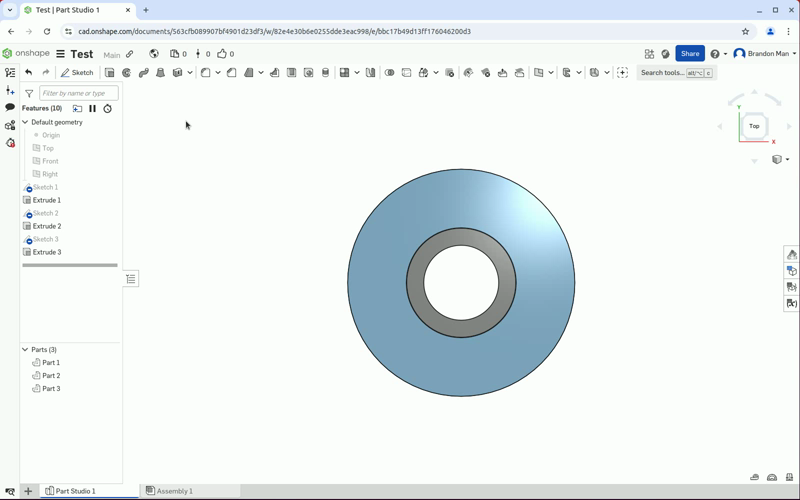
key(shift+h)
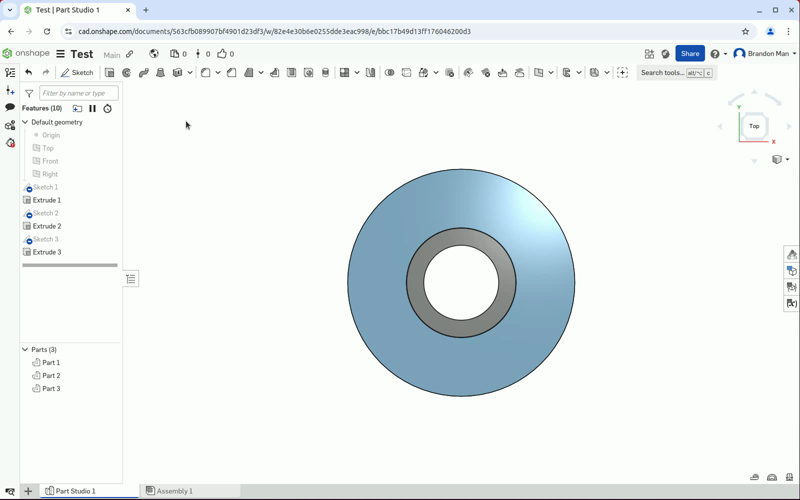
key(shift+h)
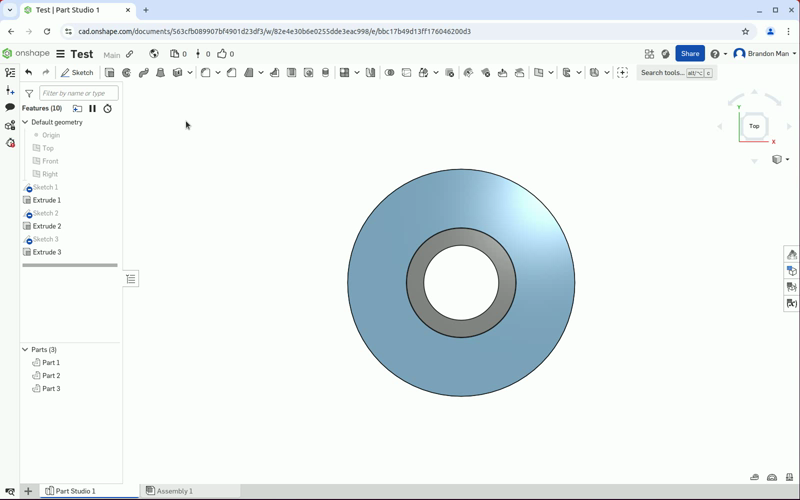
mouse_move(73, 189)
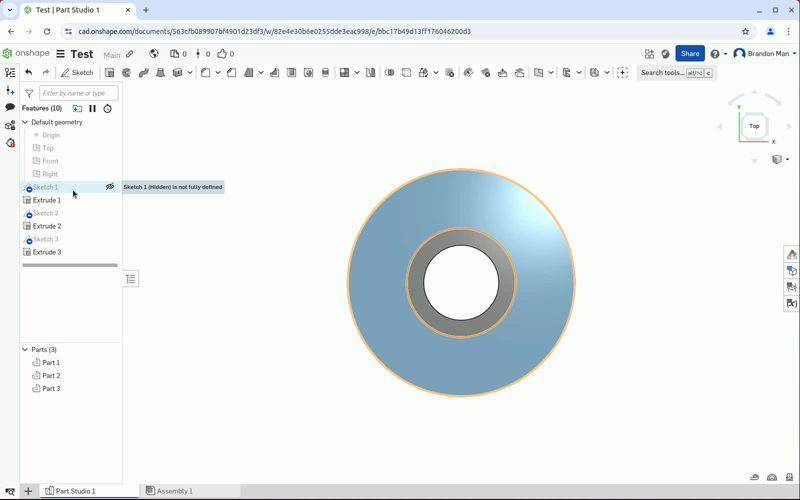
click(73, 189)
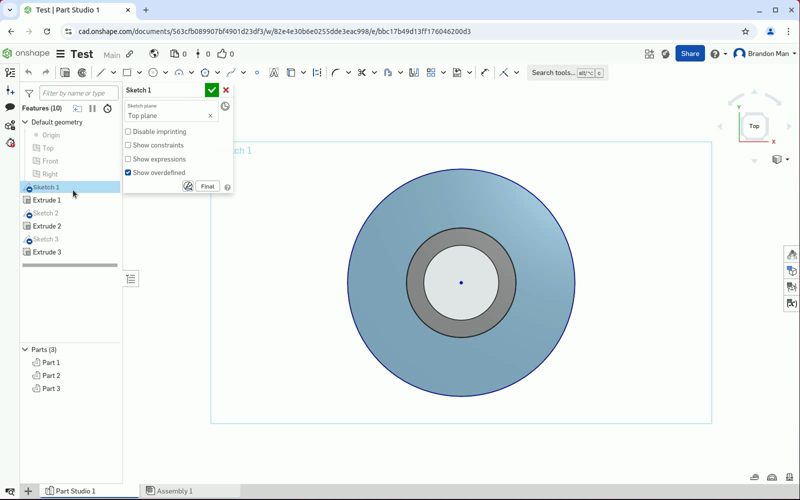
mouse_move(229, 92)
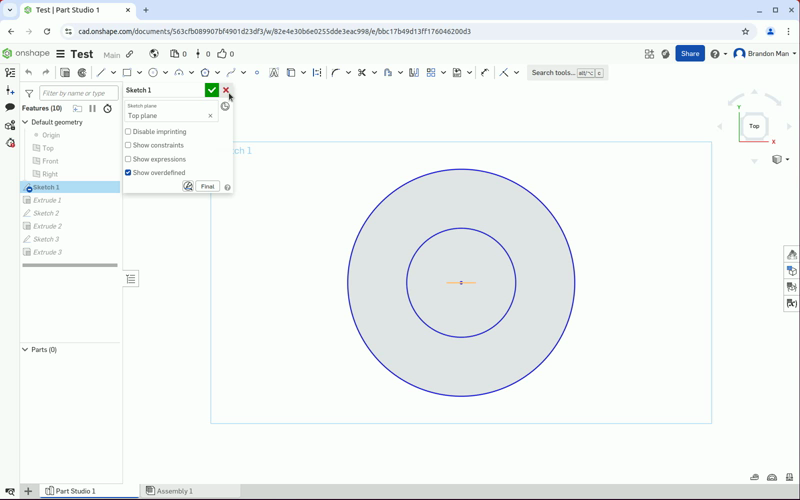
click(229, 92)
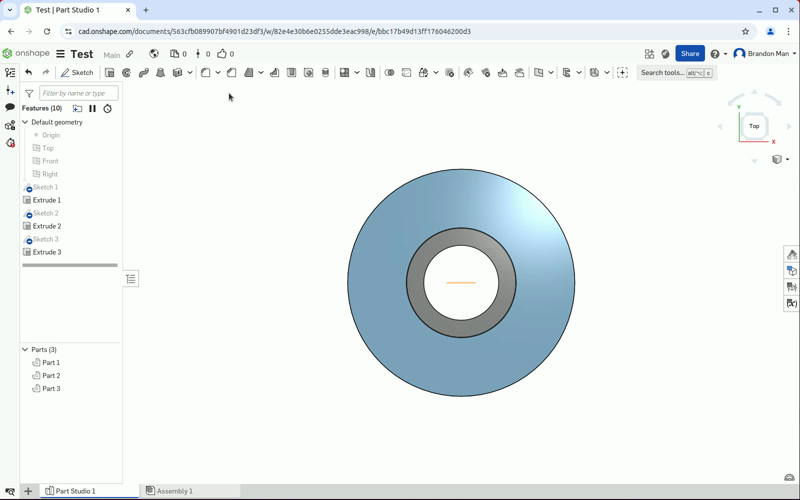
mouse_move(541, 75)
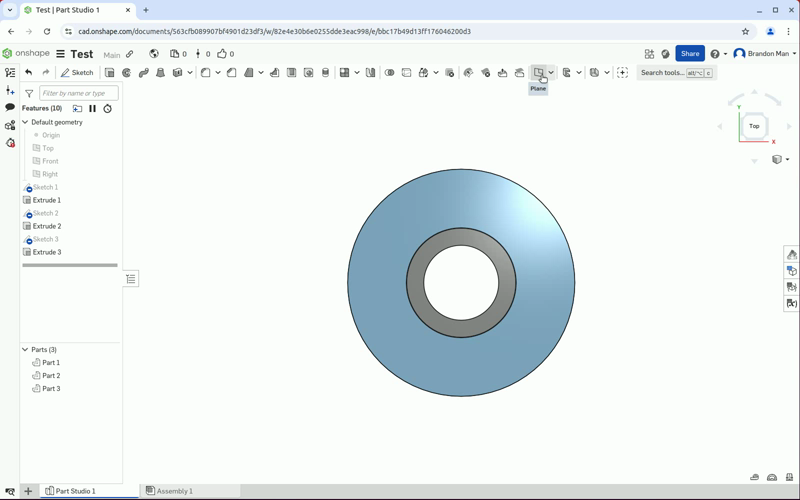
click(541, 75)
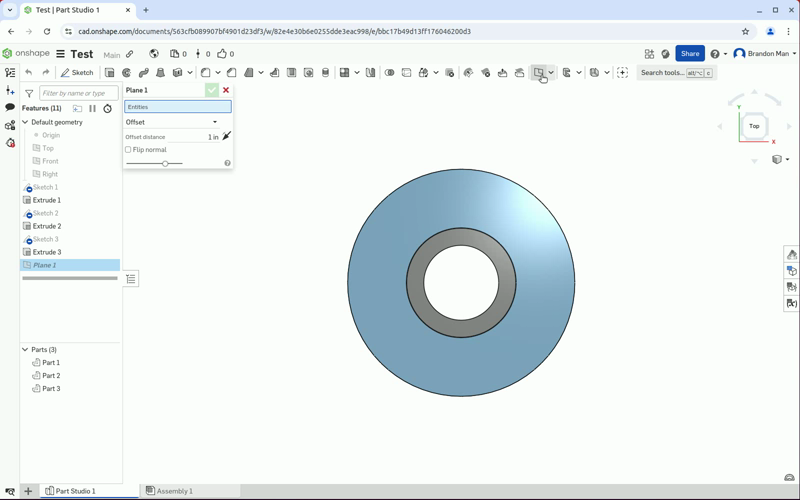
mouse_move(73, 150)
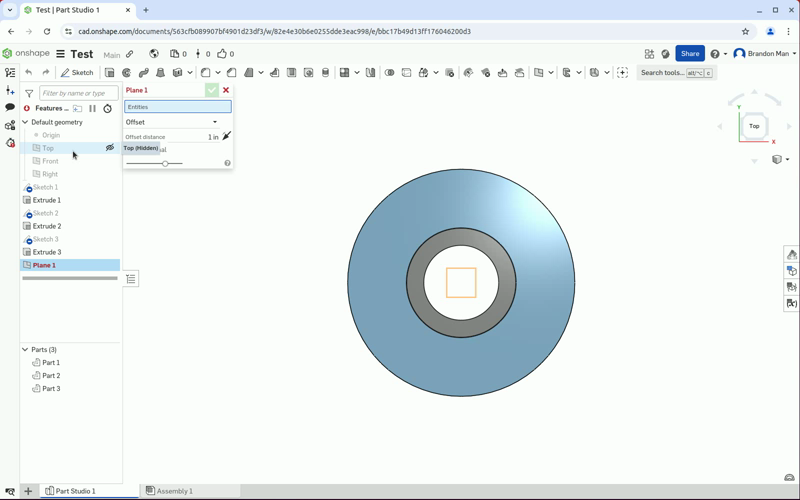
click(73, 150)
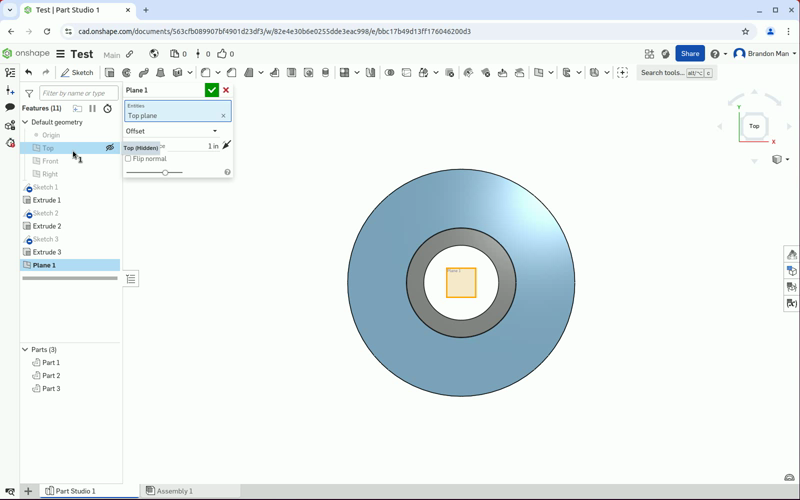
key(tab, 2)
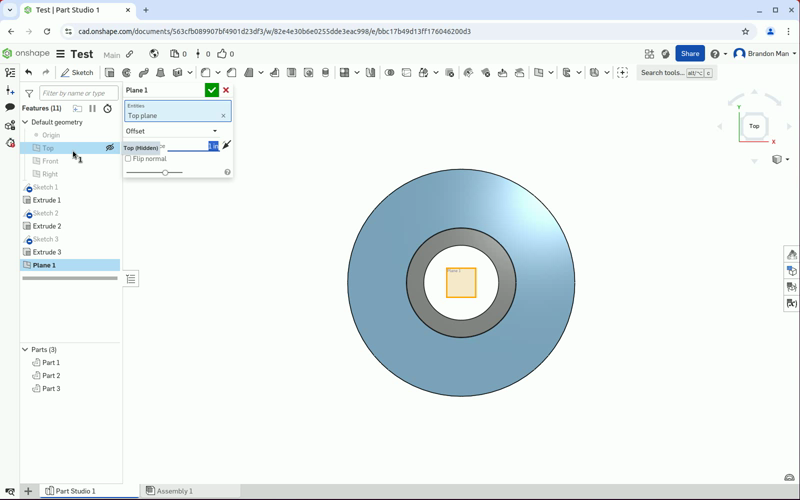
text(12.509)
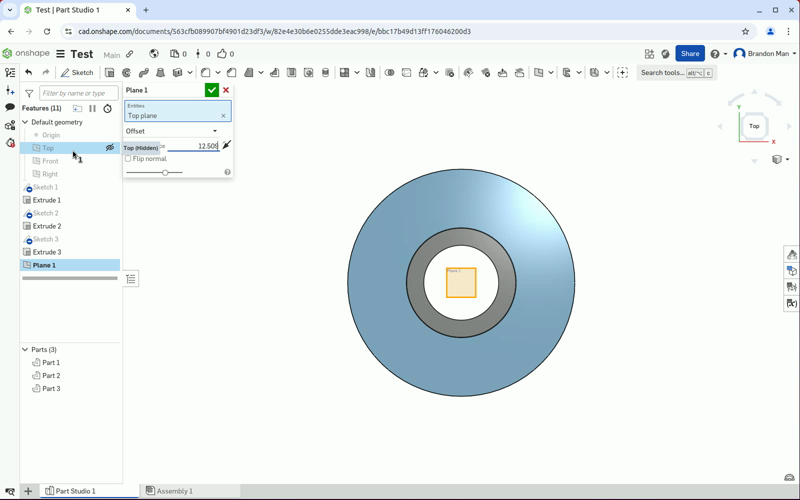
key(enter, 2)
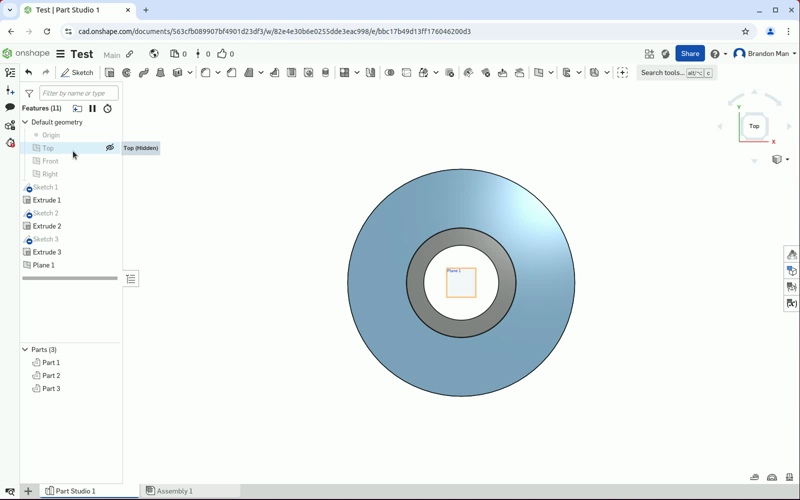
key(shift+s)
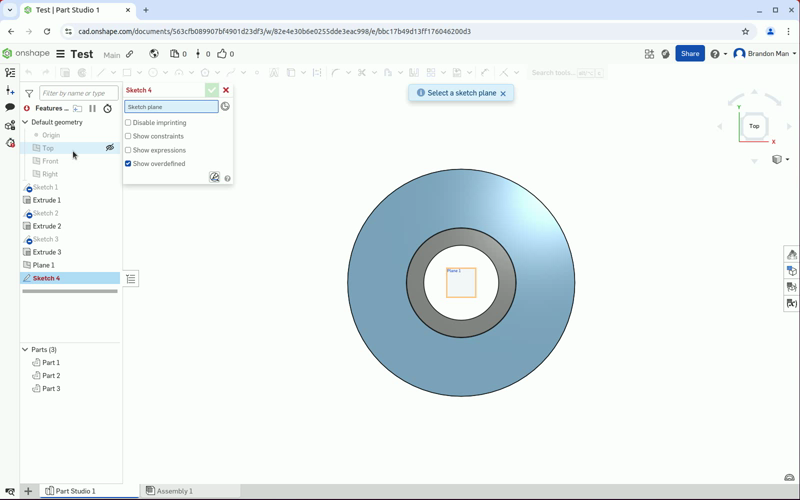
mouse_move(73, 267)
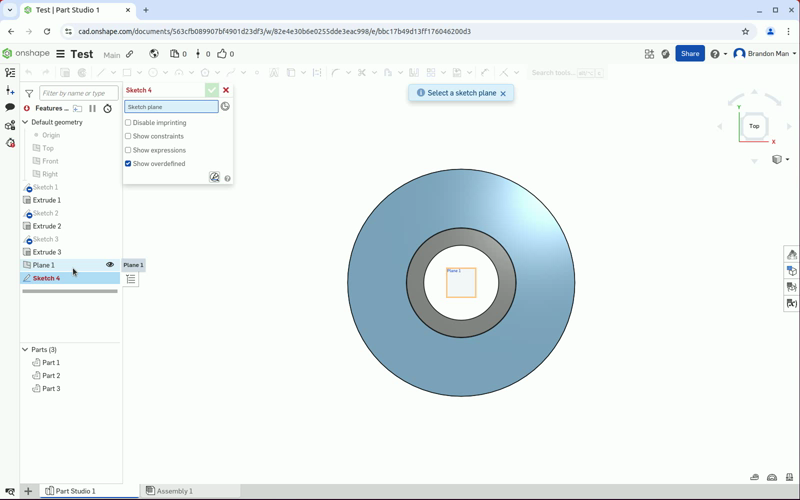
click(73, 267)
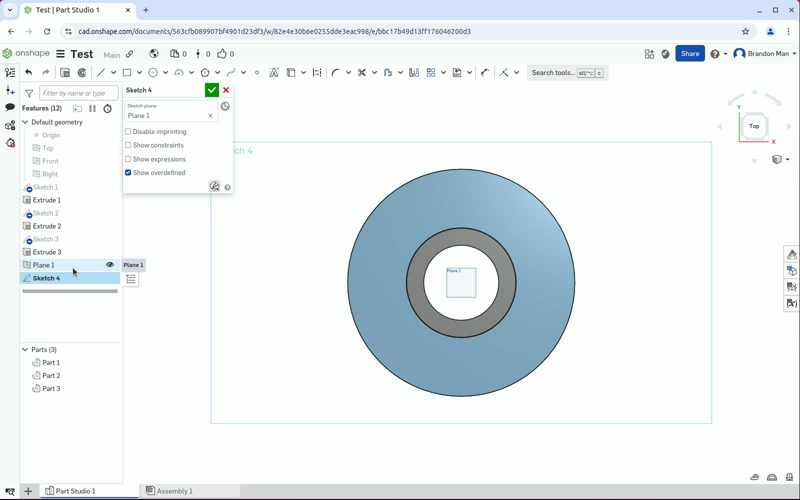
mouse_move(73, 352)
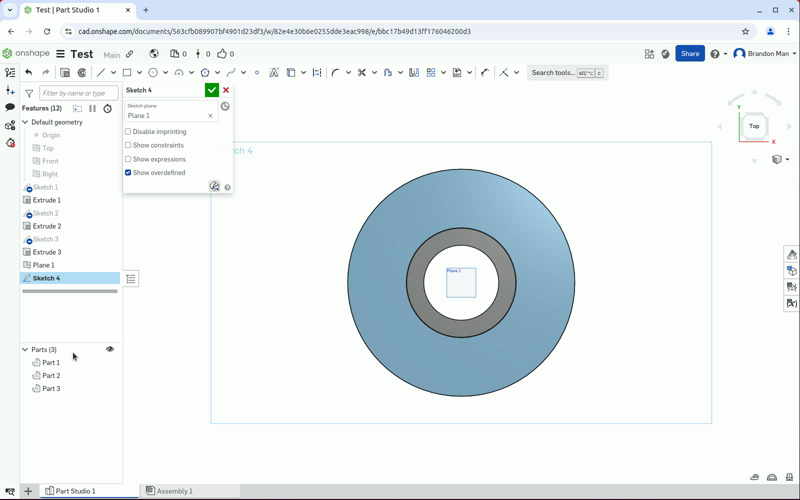
key(y)
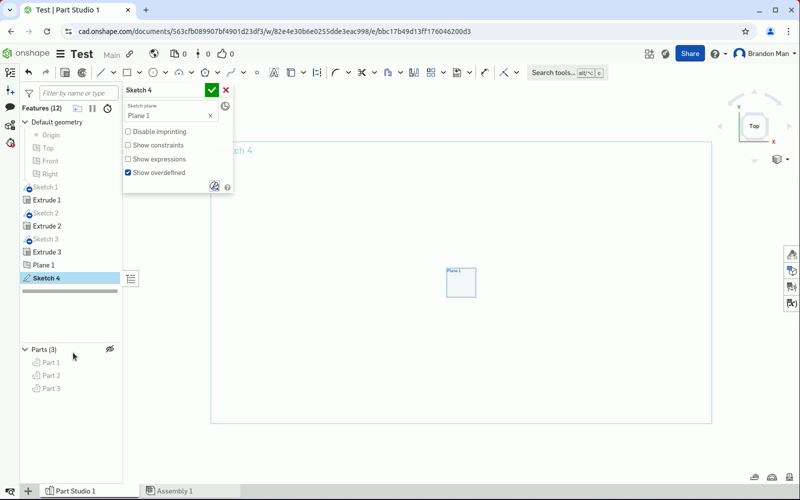
key(l)
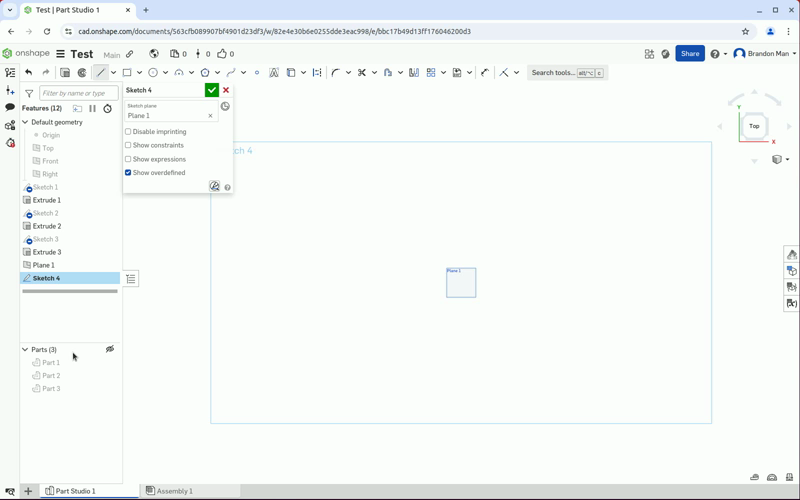
key_down(shift)
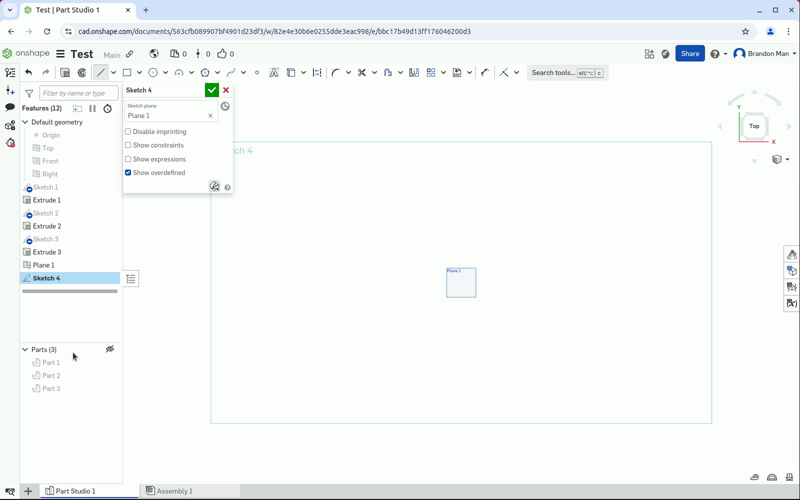
mouse_move(433, 231)
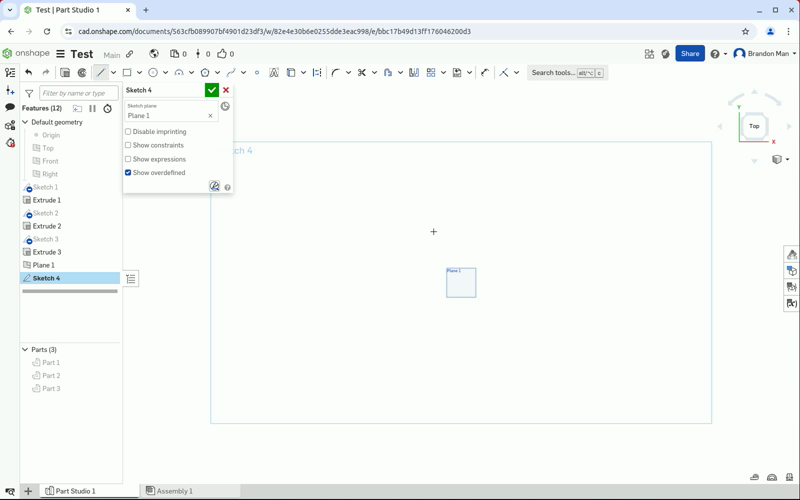
click(433, 231)
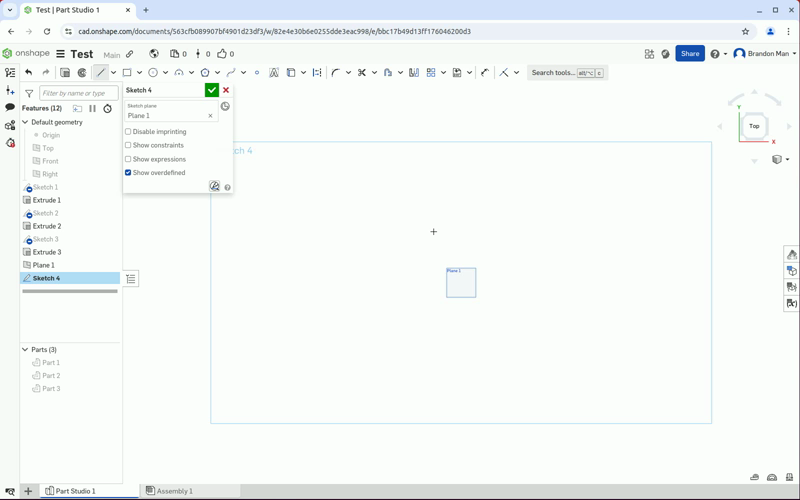
key_up(shift)
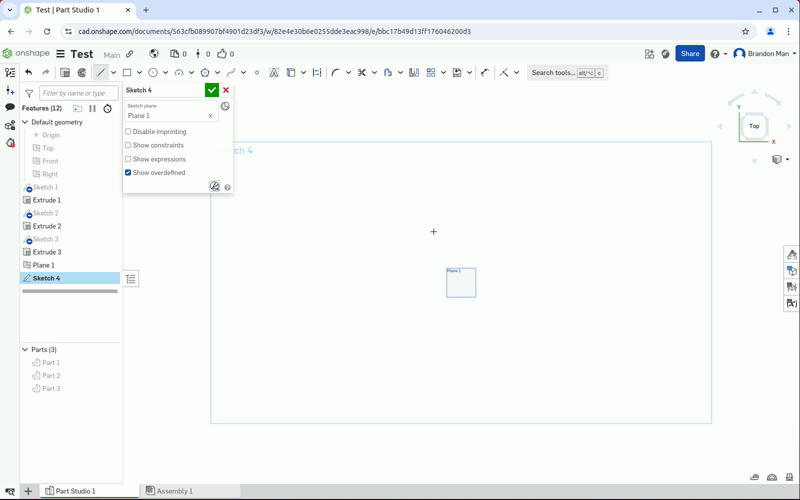
key_down(shift)
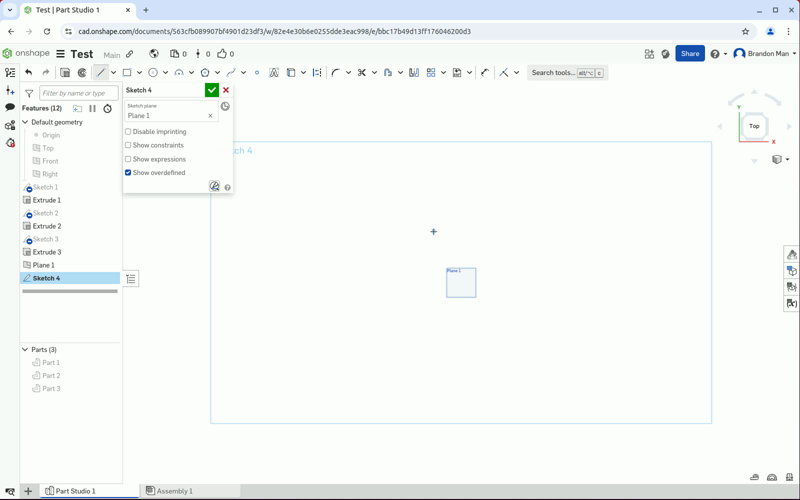
mouse_move(463, 231)
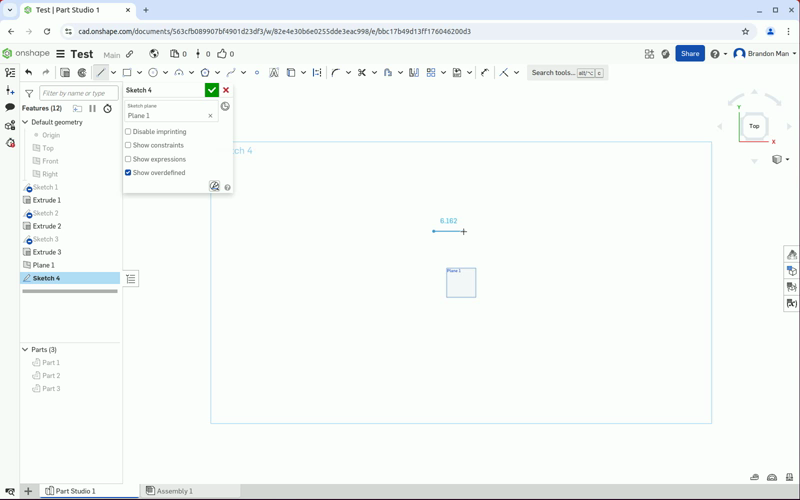
mouse_move(440, 252)
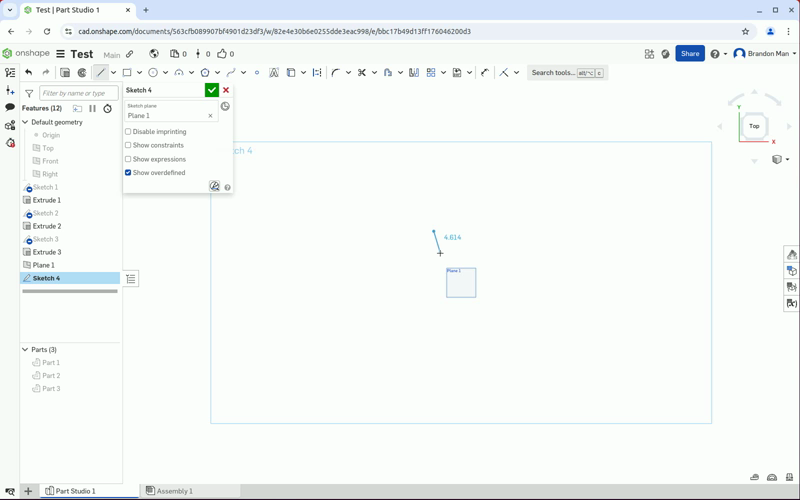
click(440, 252)
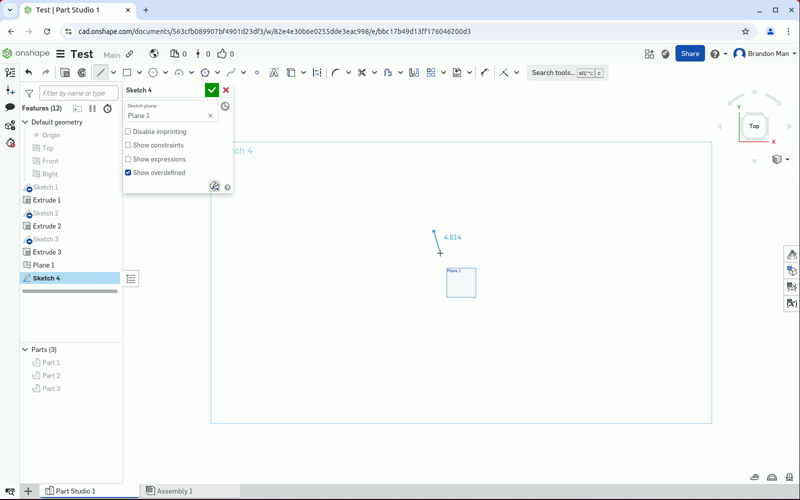
key_up(shift)
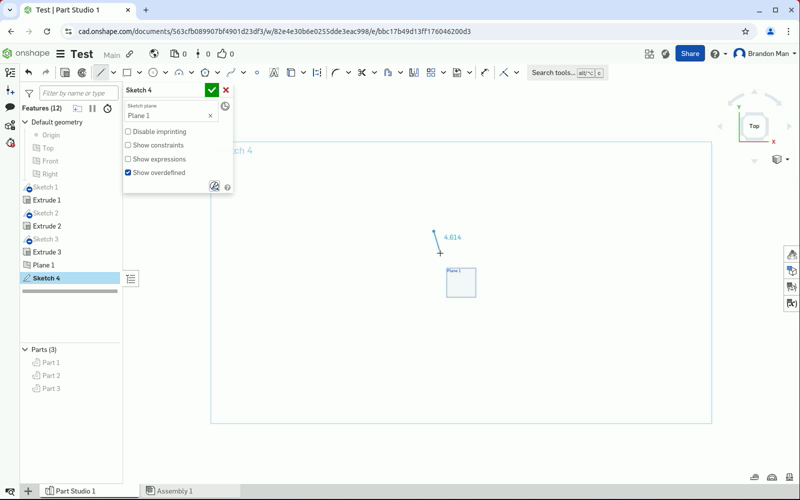
key(esc)
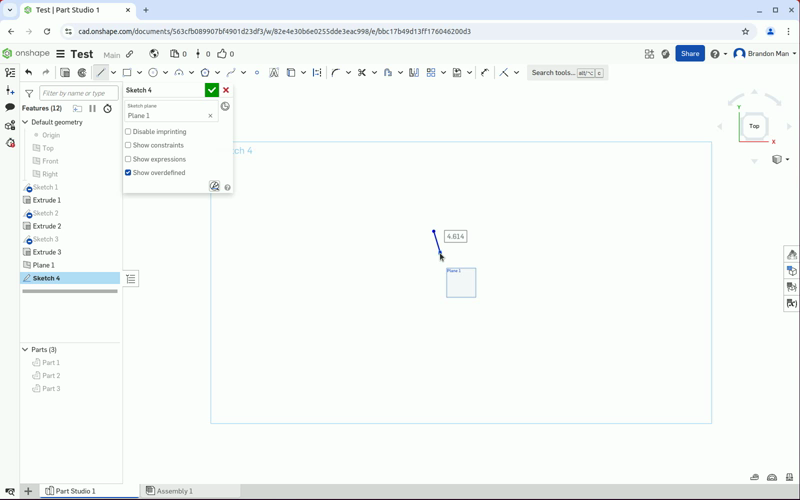
key(a)
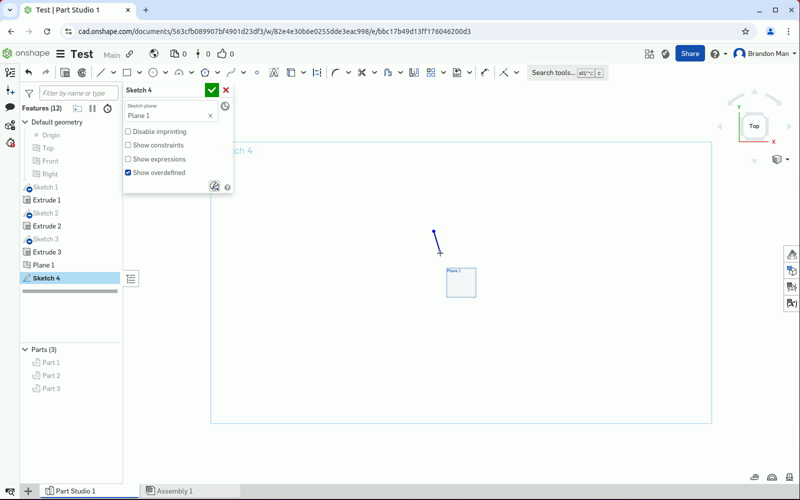
mouse_move(440, 252)
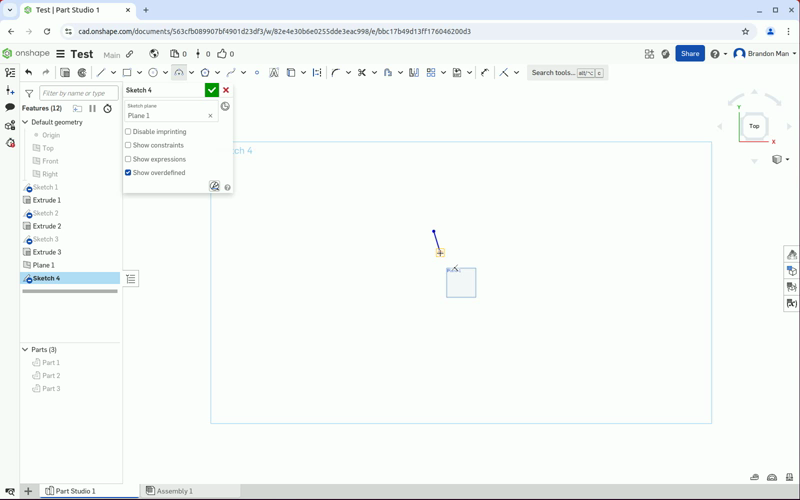
click(440, 252)
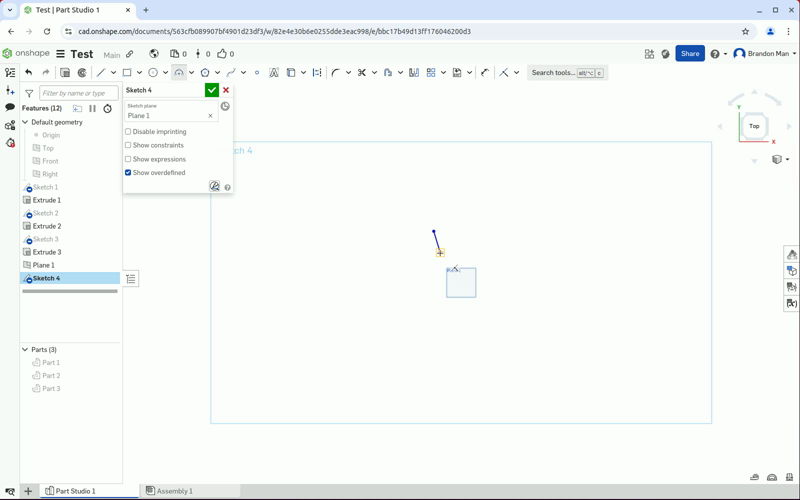
key_down(shift)
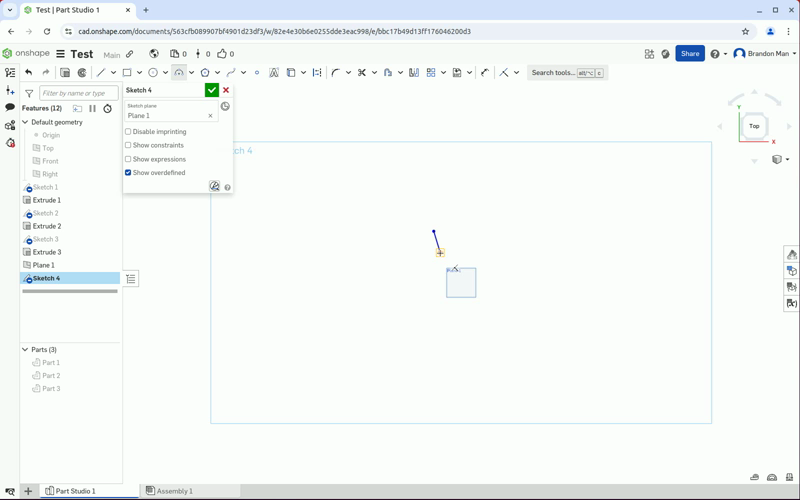
mouse_move(461, 246)
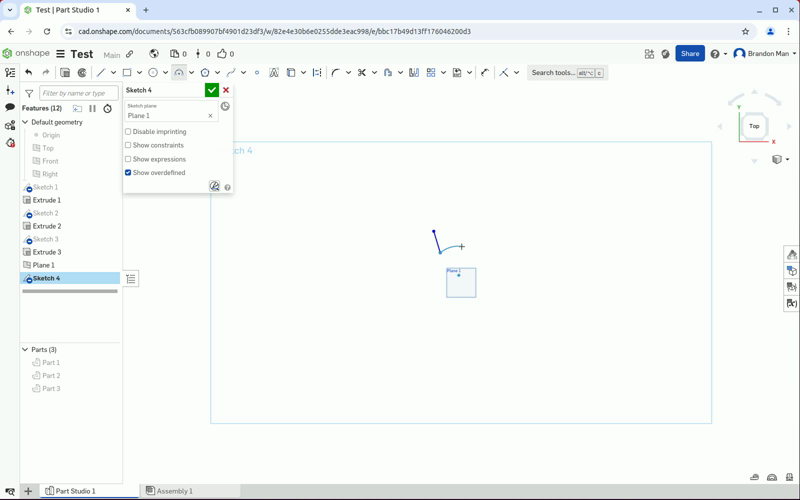
click(461, 246)
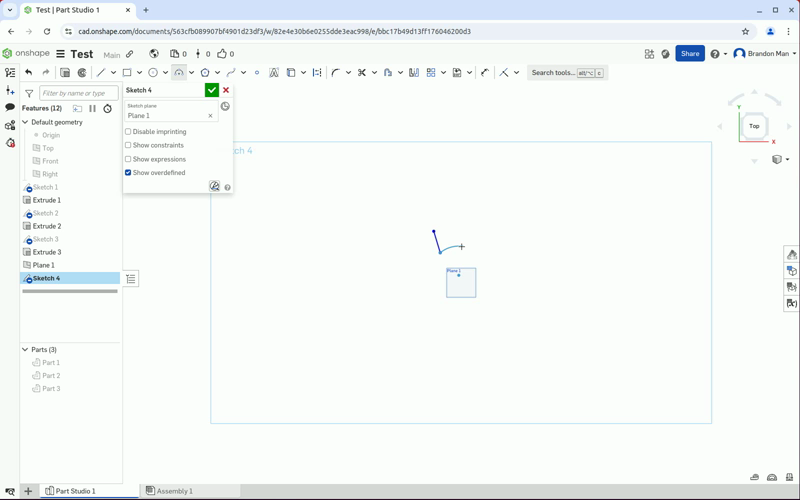
mouse_move(450, 247)
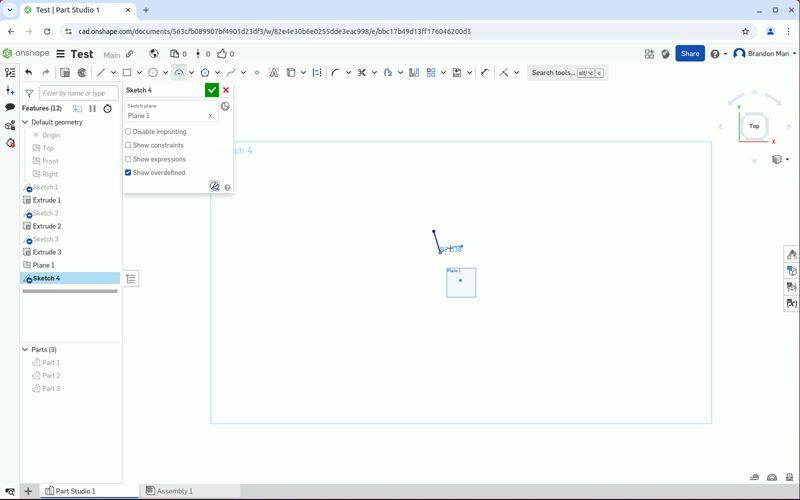
click(450, 247)
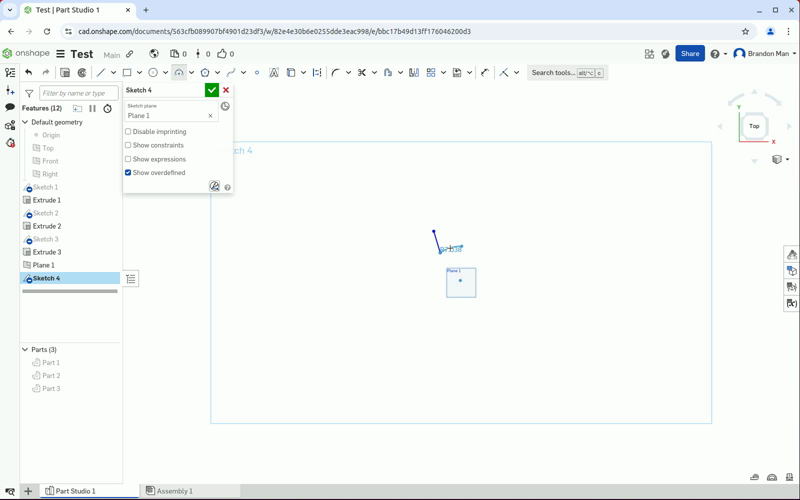
key_up(shift)
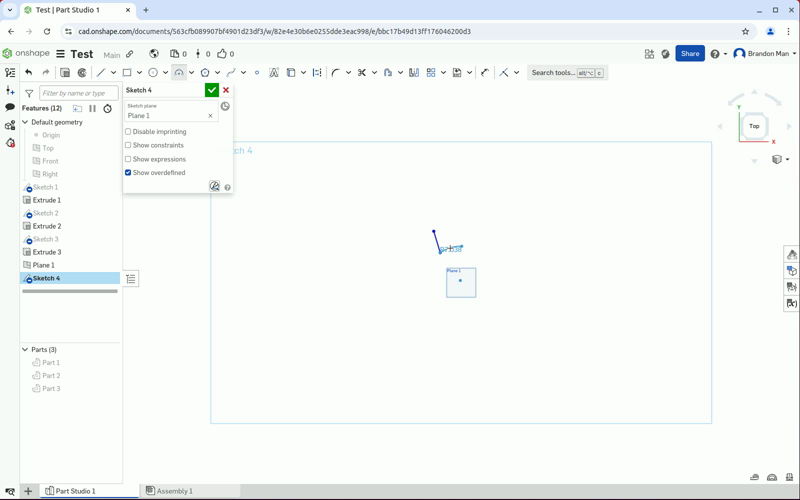
key(esc)
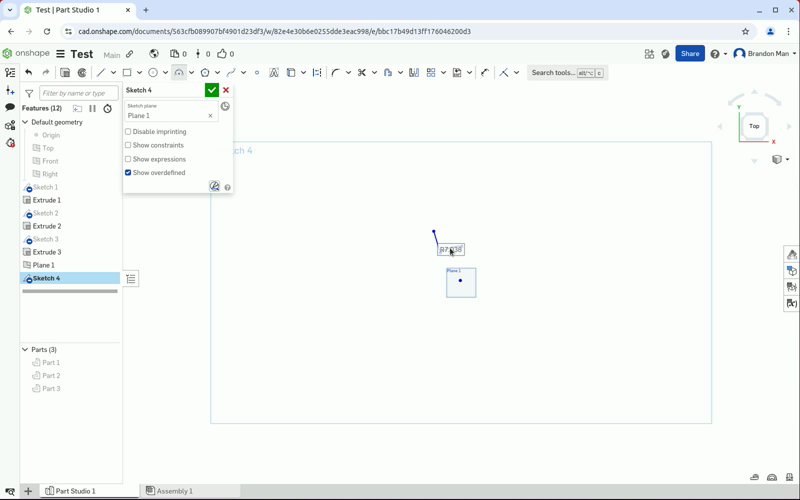
key(l)
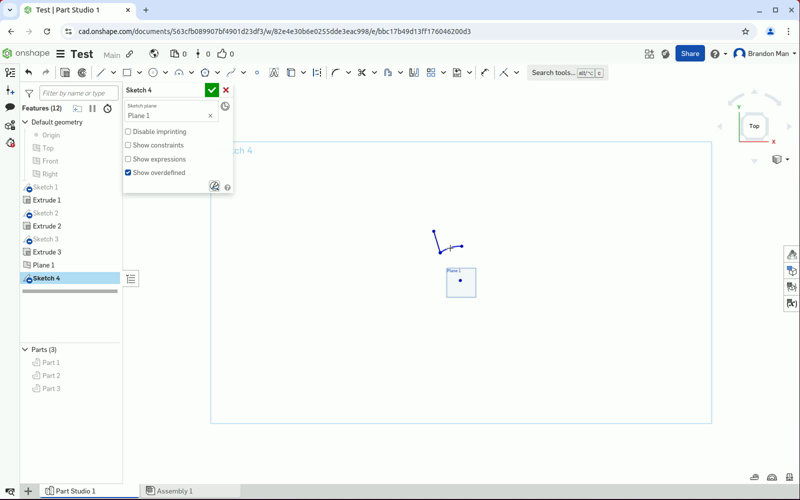
mouse_move(461, 246)
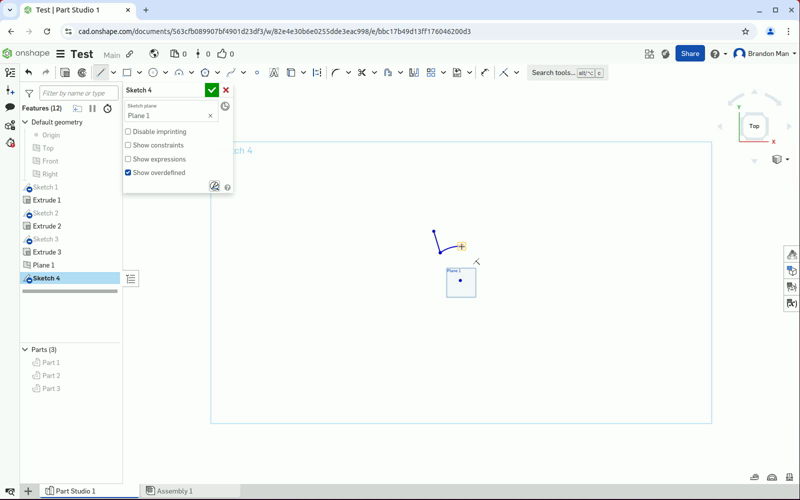
click(461, 246)
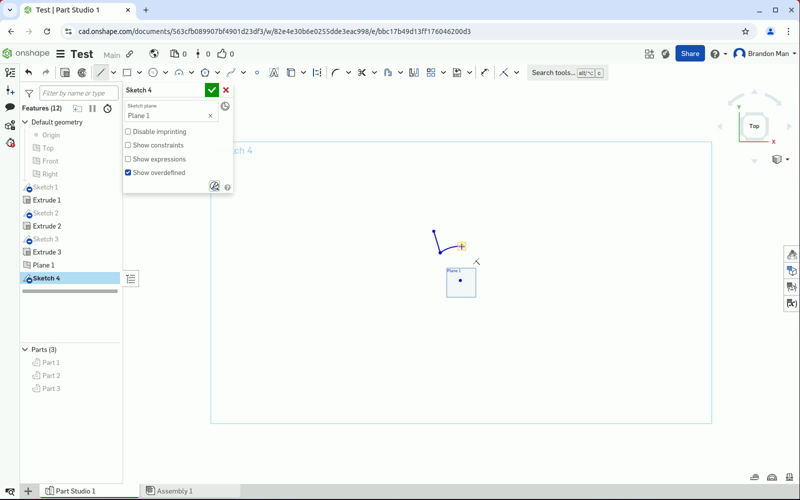
key_down(shift)
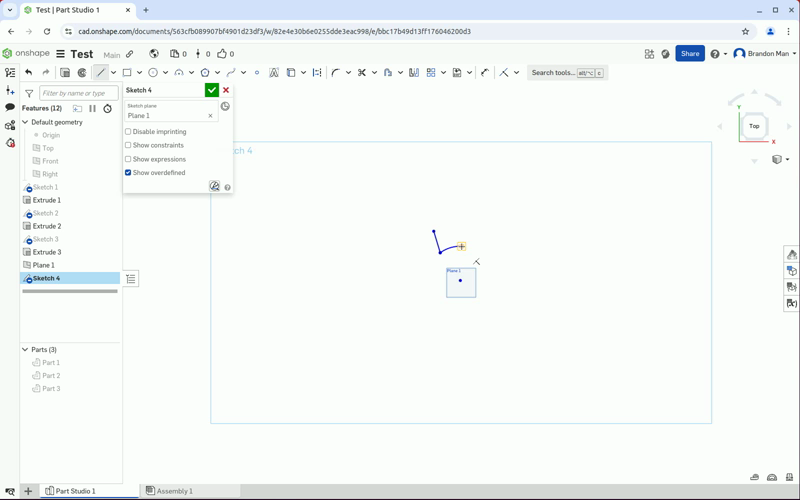
mouse_move(491, 246)
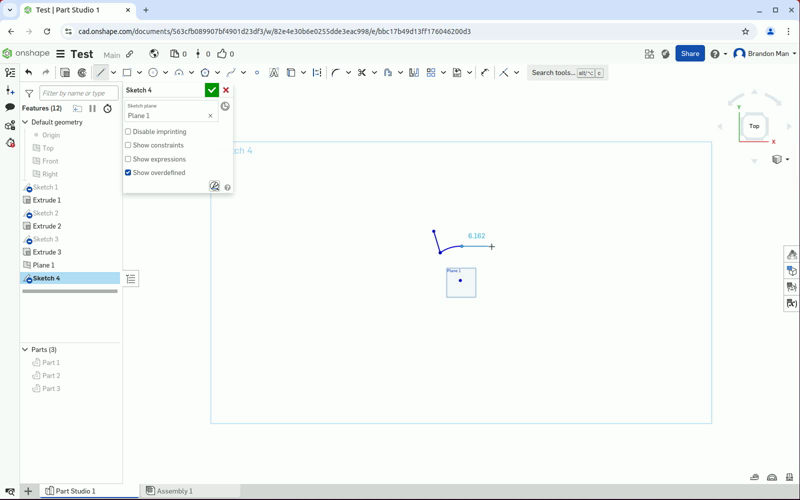
mouse_move(455, 225)
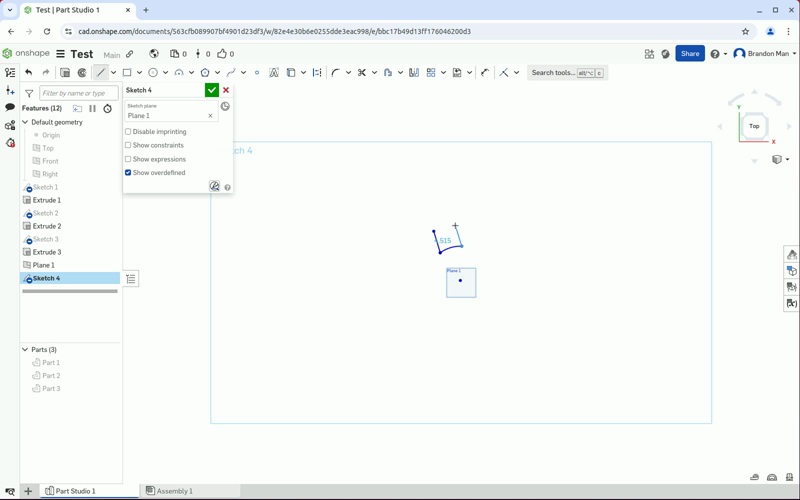
click(455, 225)
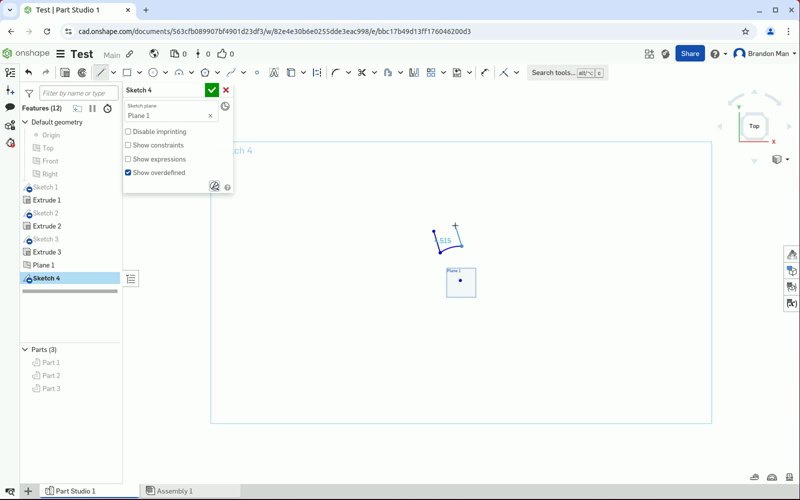
key_up(shift)
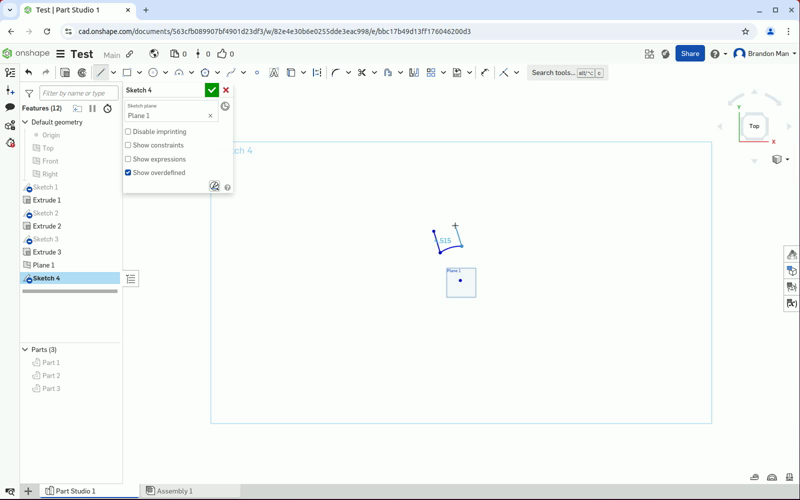
mouse_move(485, 225)
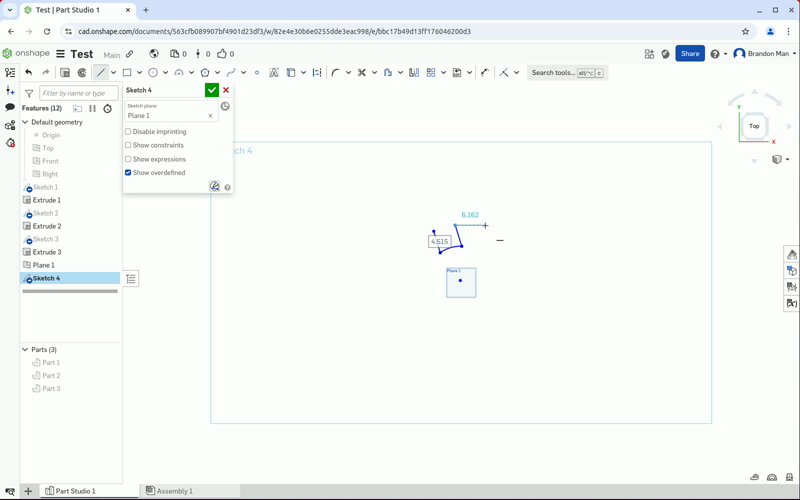
key_down(shift)
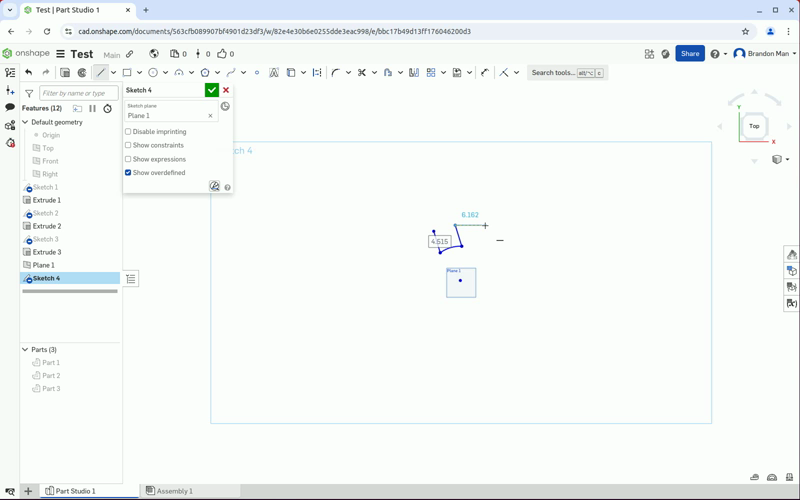
mouse_move(433, 231)
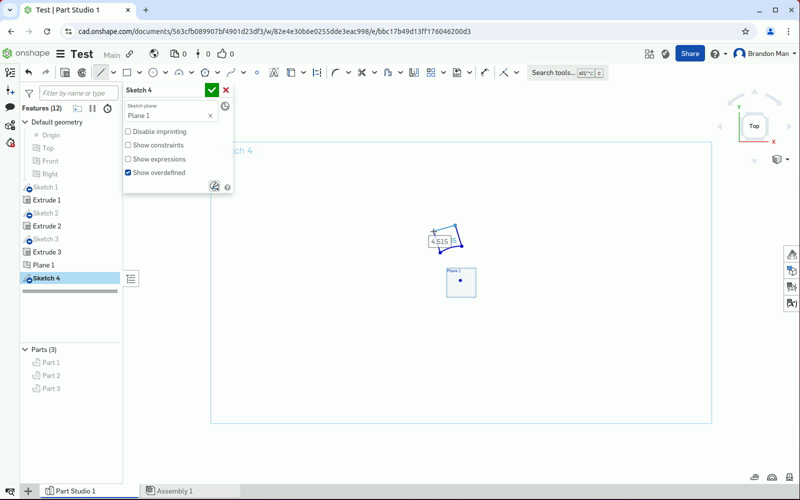
key_up(shift)
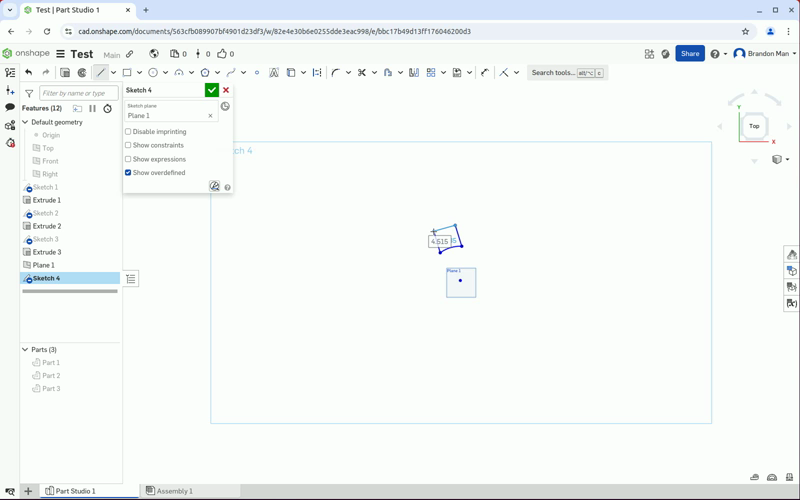
click(433, 231)
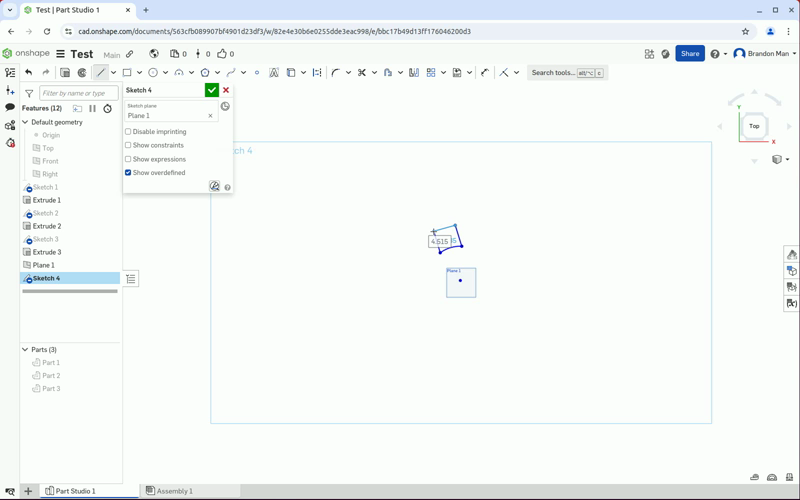
key(esc)
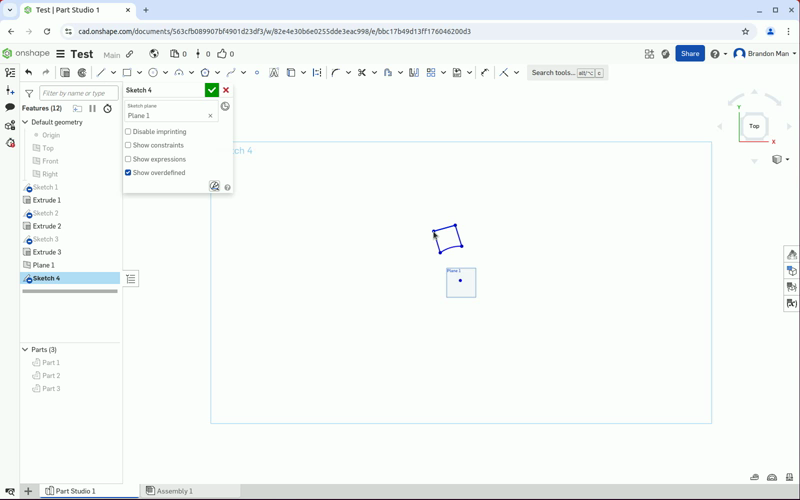
mouse_move(437, 240)
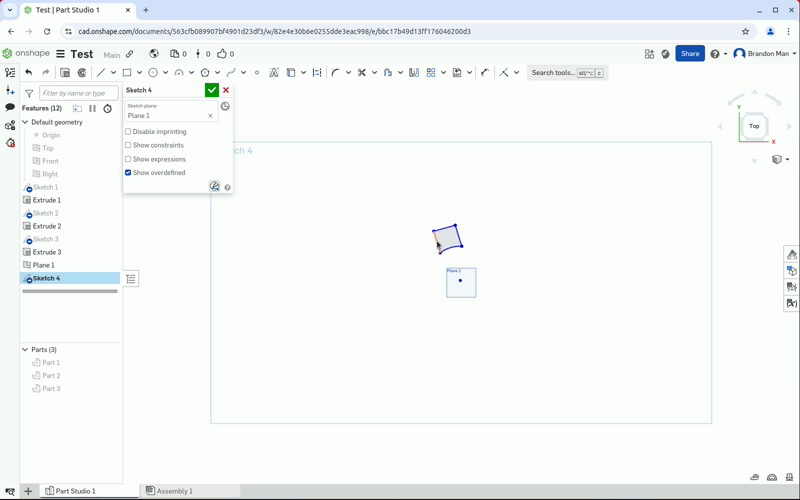
scroll(6)
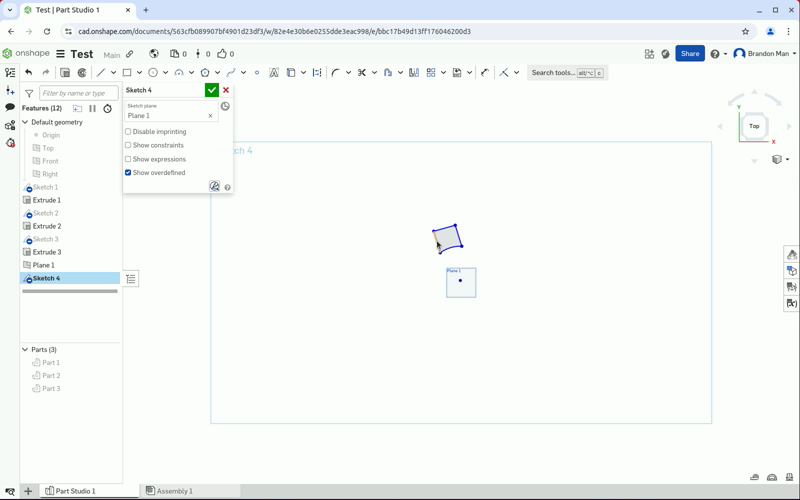
scroll(6)
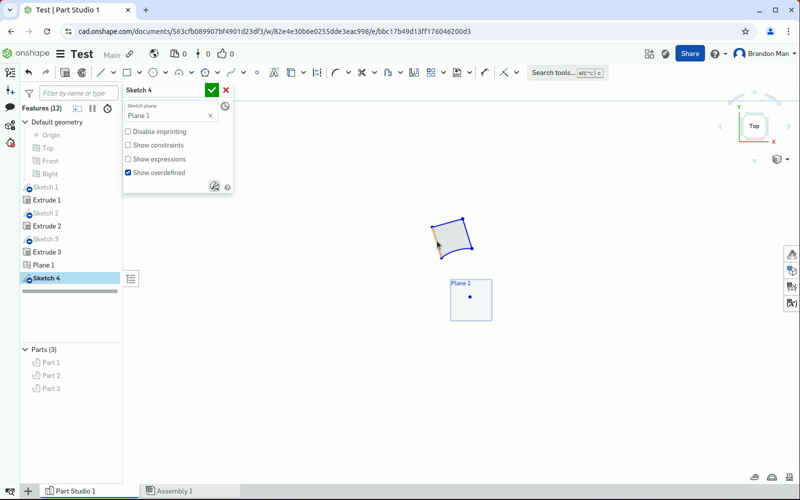
scroll(6)
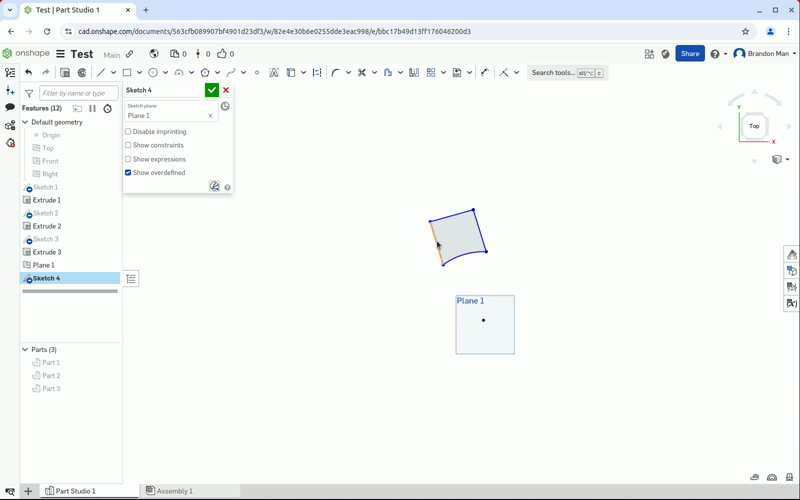
scroll(6)
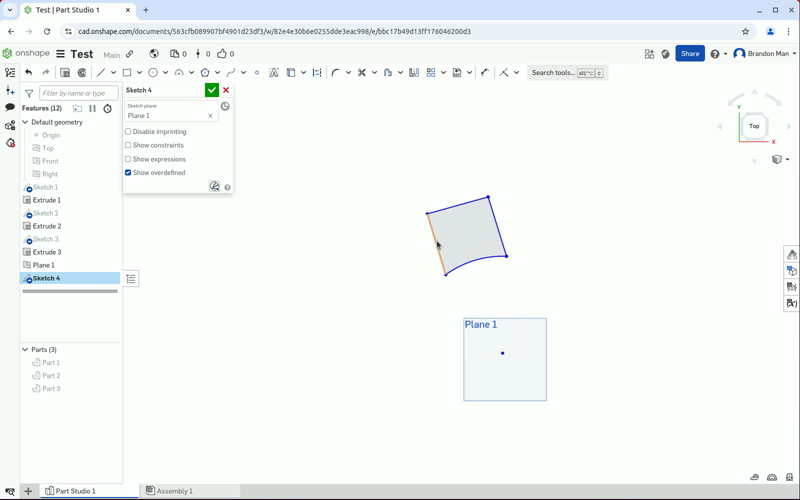
scroll(6)
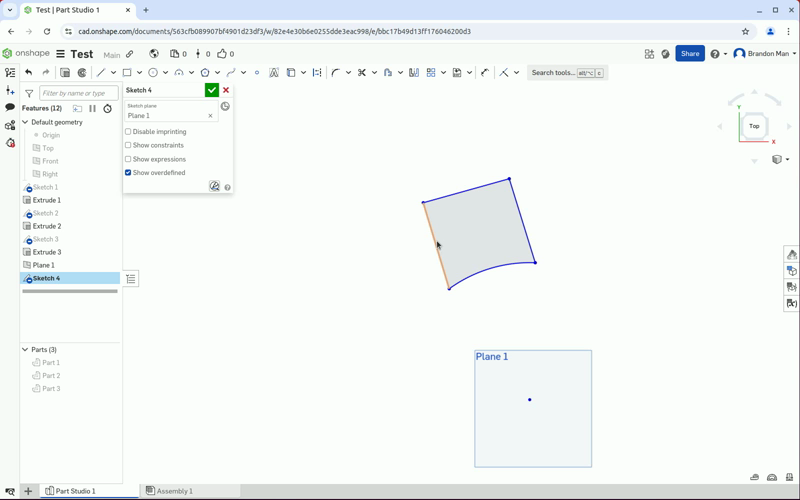
scroll(6)
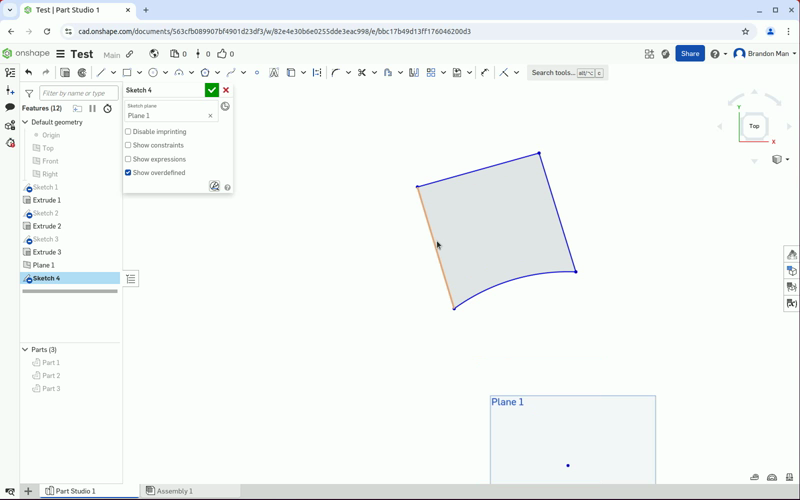
scroll(6)
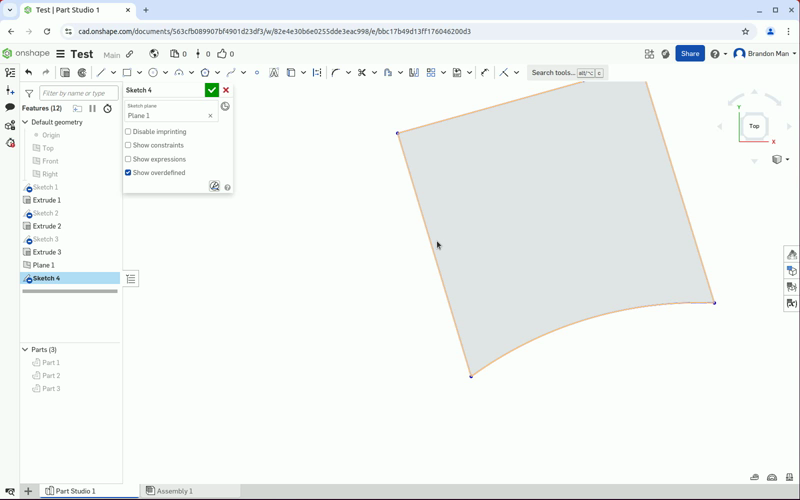
click(437, 240)
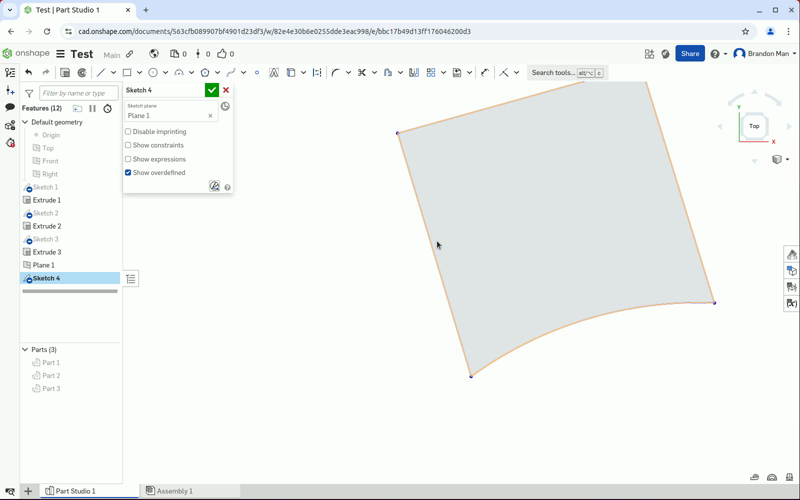
scroll(-6)
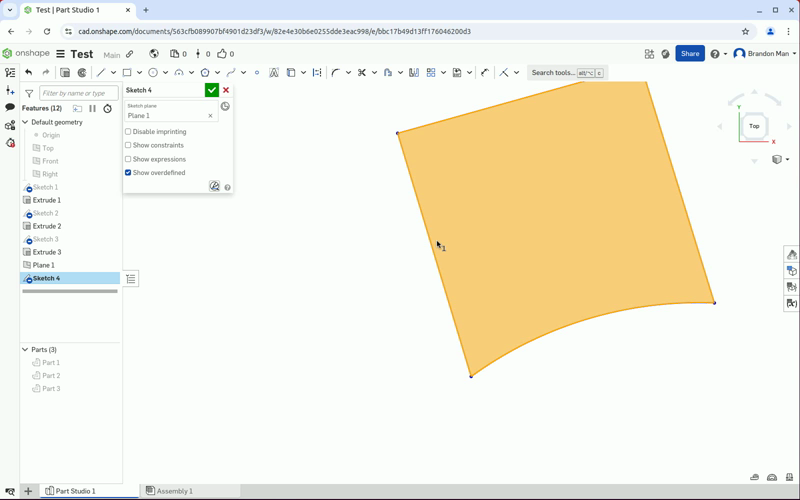
scroll(-6)
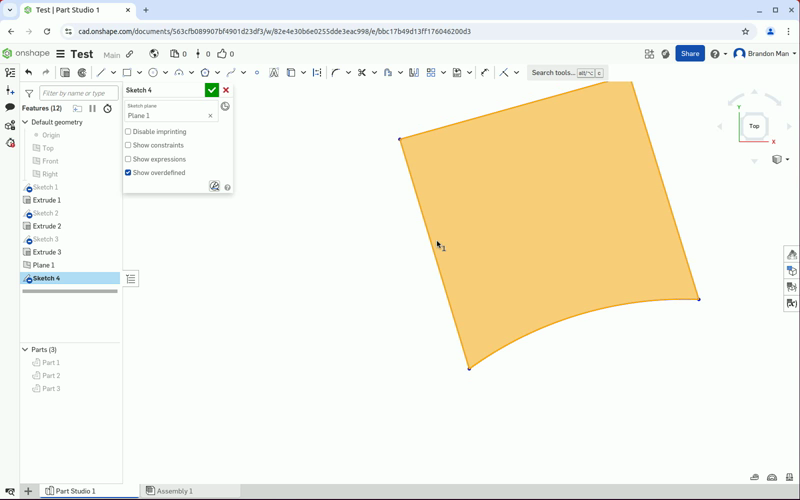
scroll(-6)
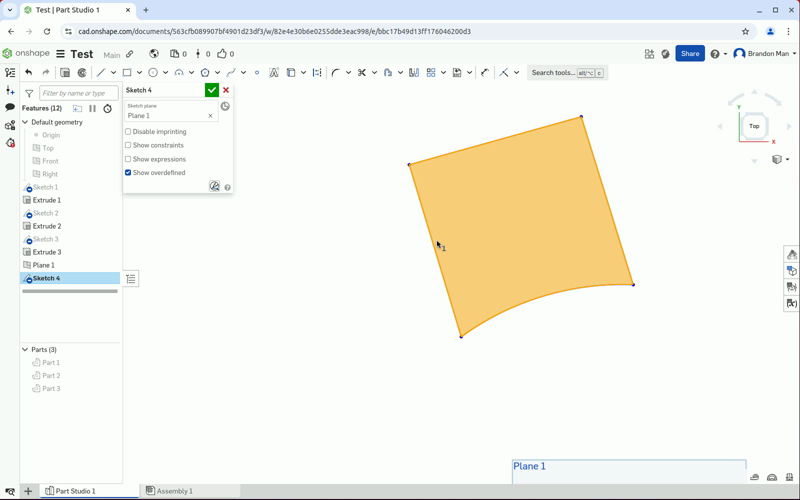
scroll(-6)
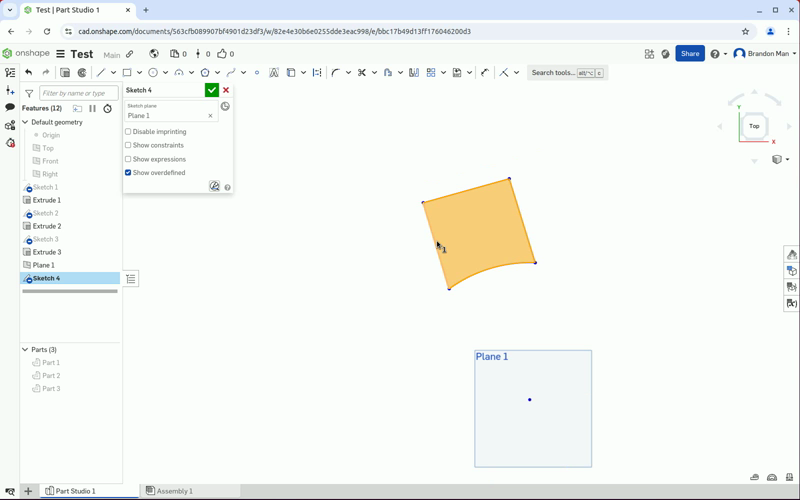
scroll(-6)
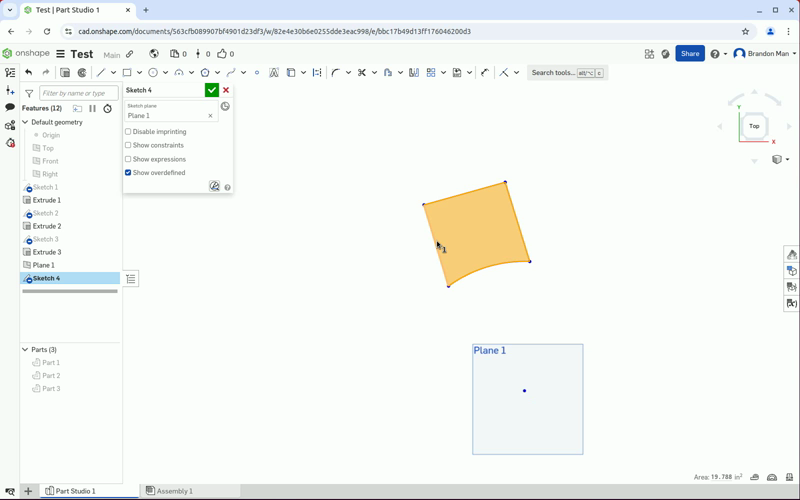
scroll(-6)
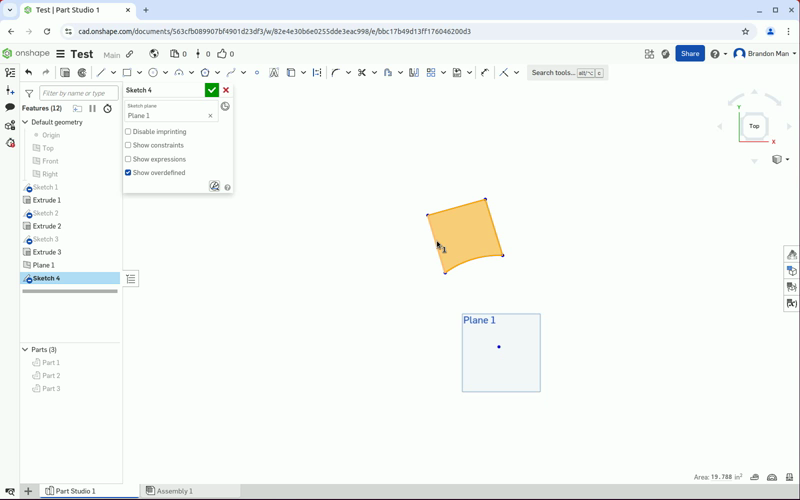
scroll(-6)
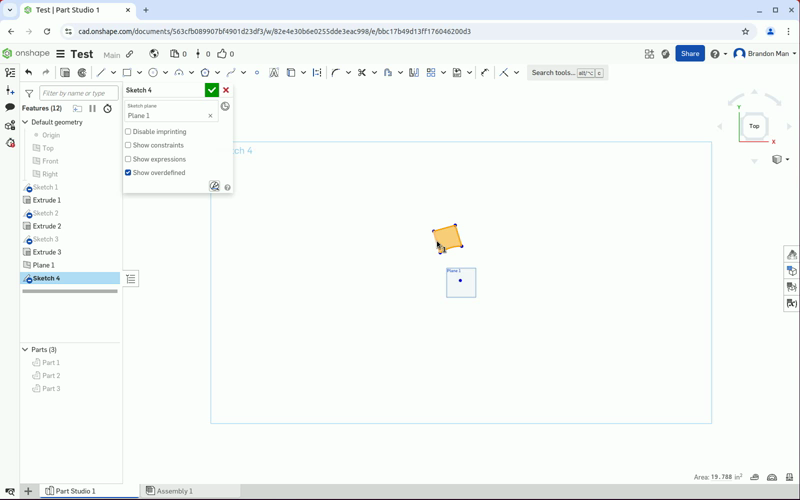
mouse_move(73, 352)
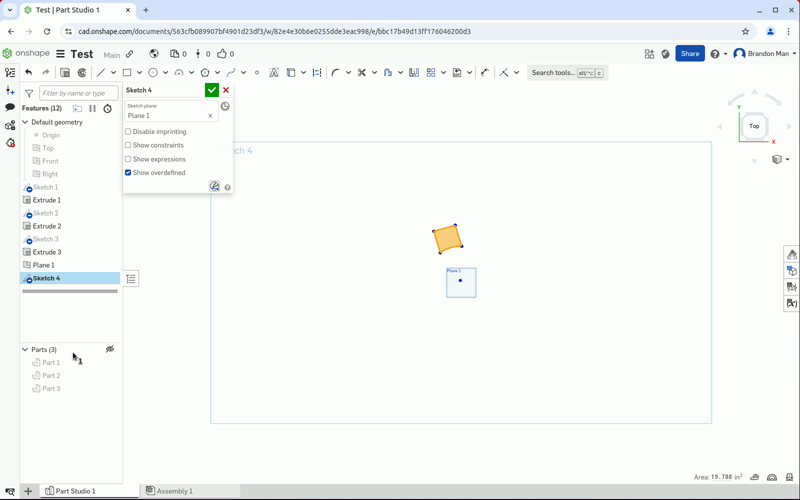
key(shift+y)
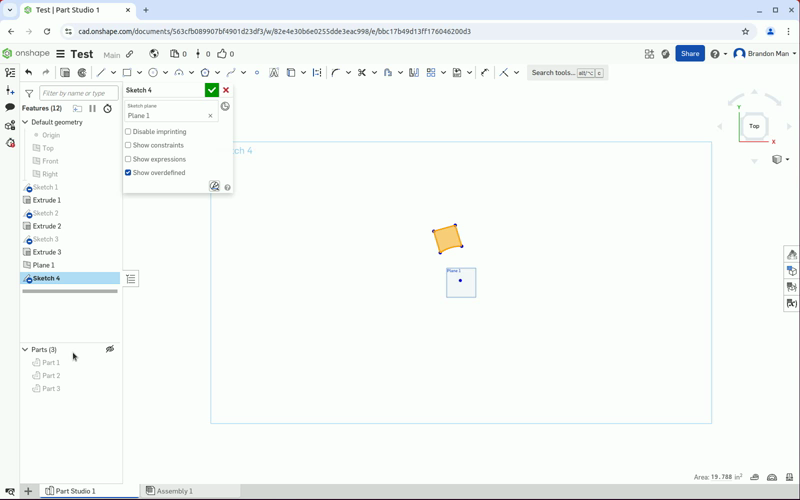
key(shift+e)
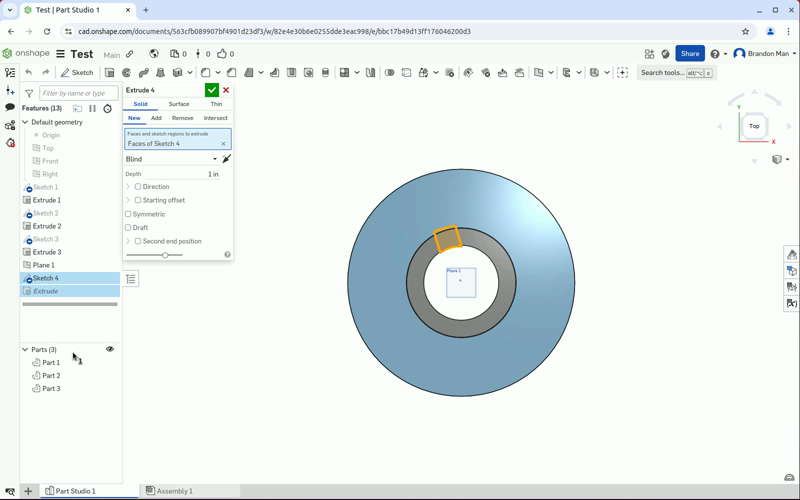
mouse_move(143, 106)
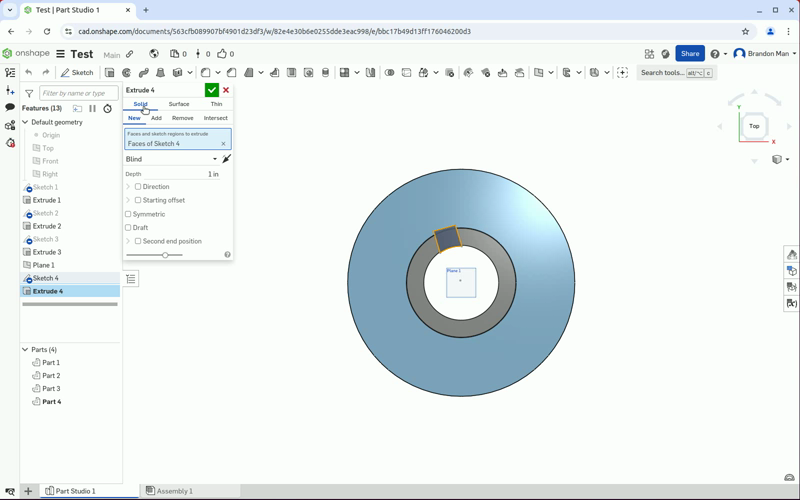
click(143, 106)
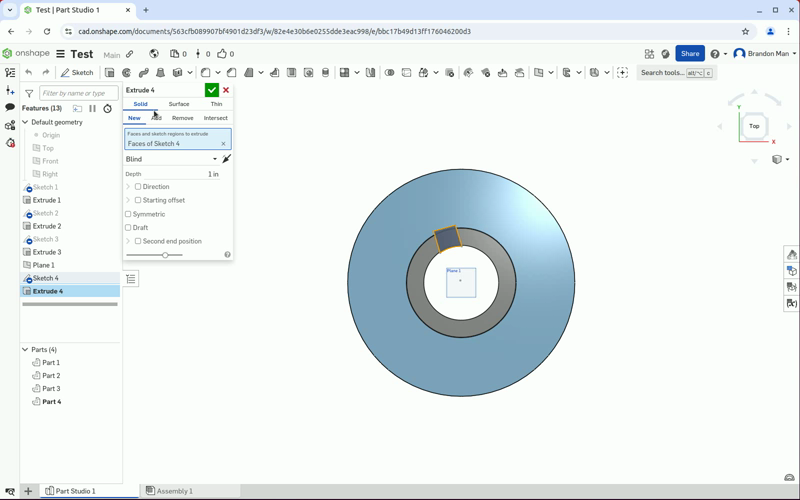
mouse_move(186, 120)
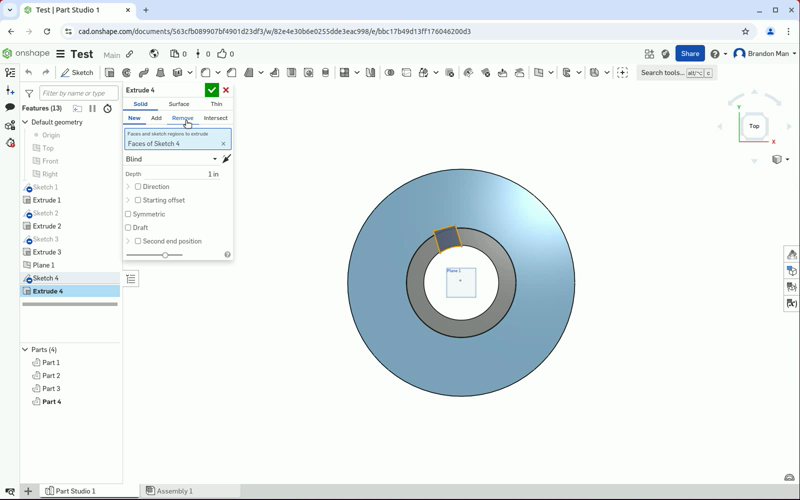
click(186, 120)
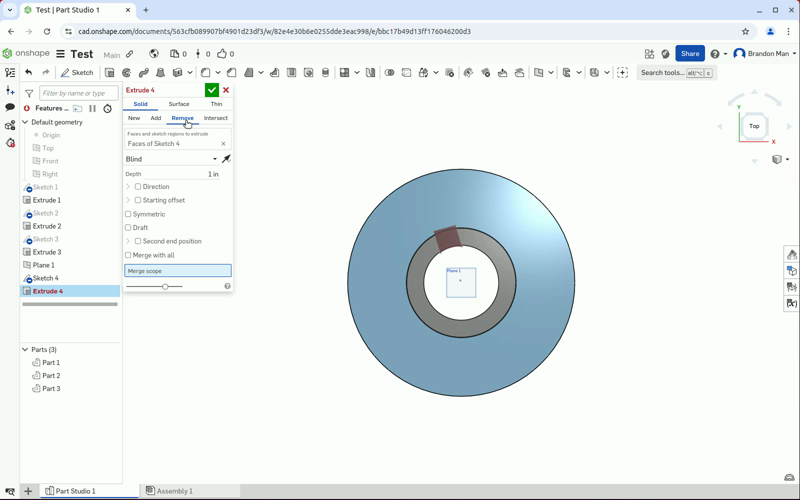
key(tab, 4)
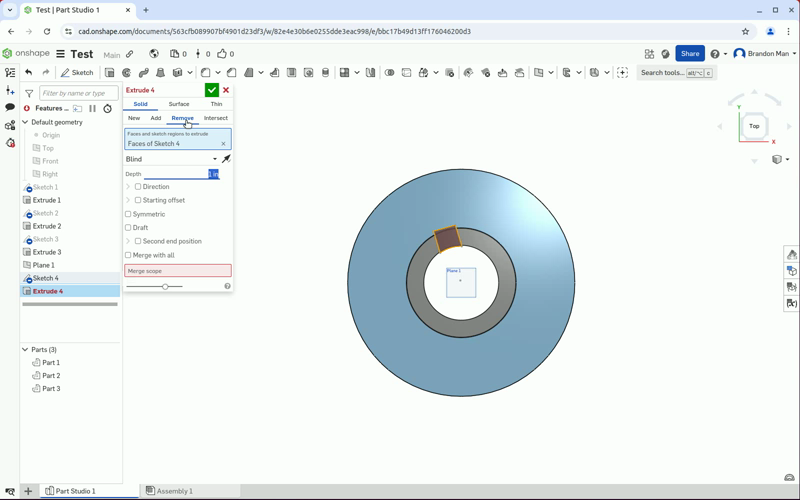
text(2.166)
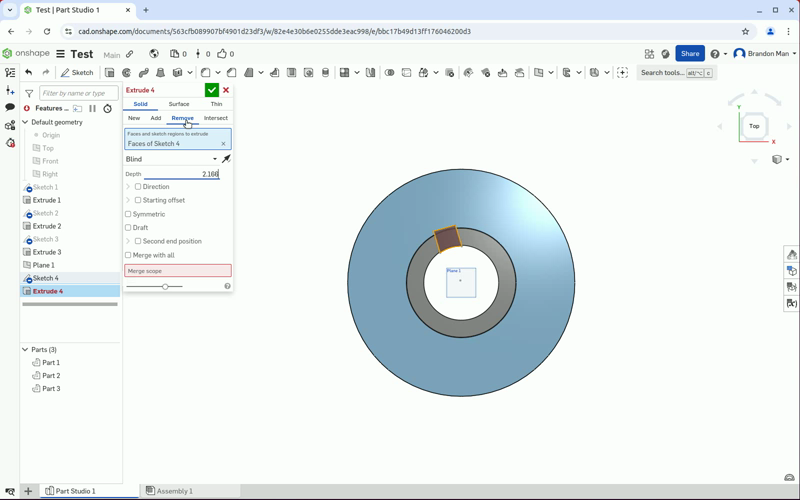
key(tab, 6)
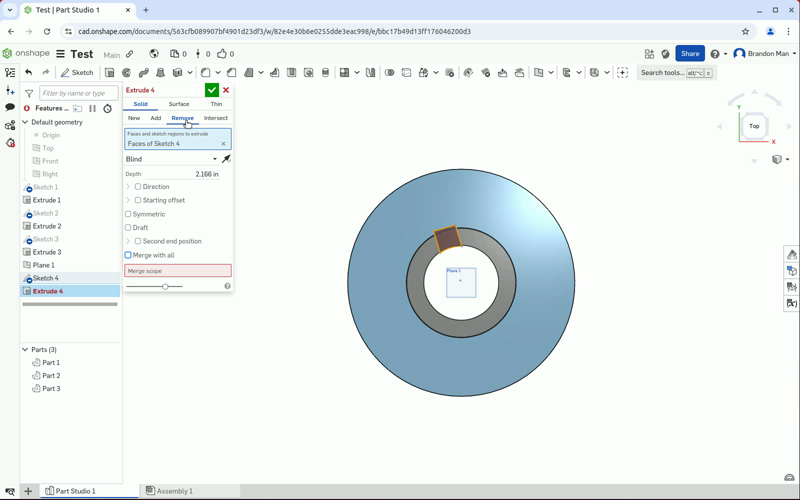
key(space)
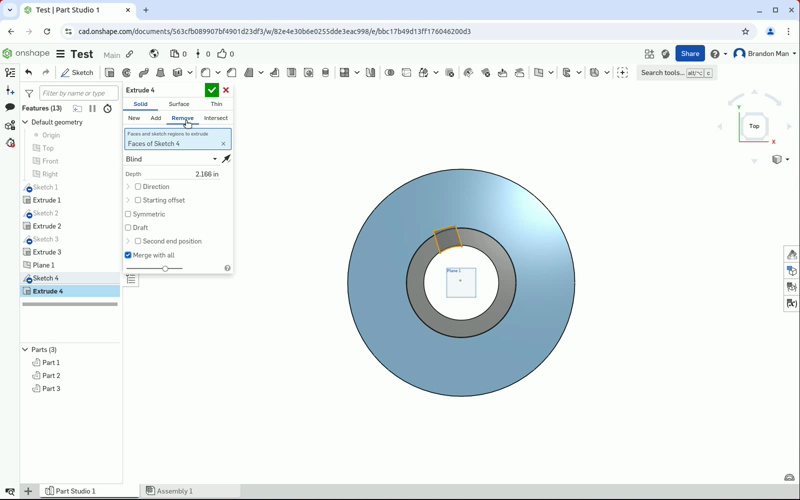
key(enter)
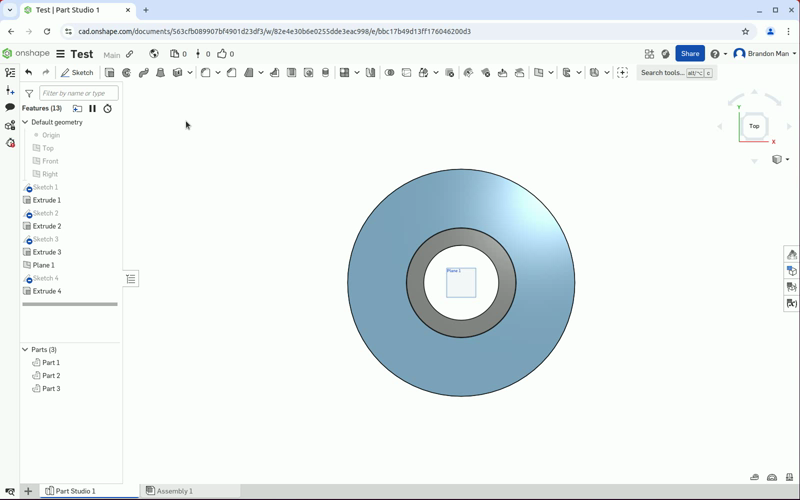
key(shift+h)
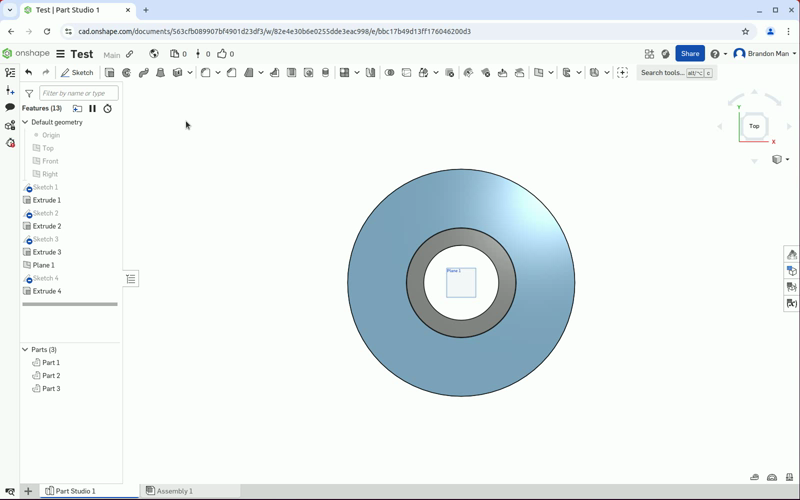
key(shift+h)
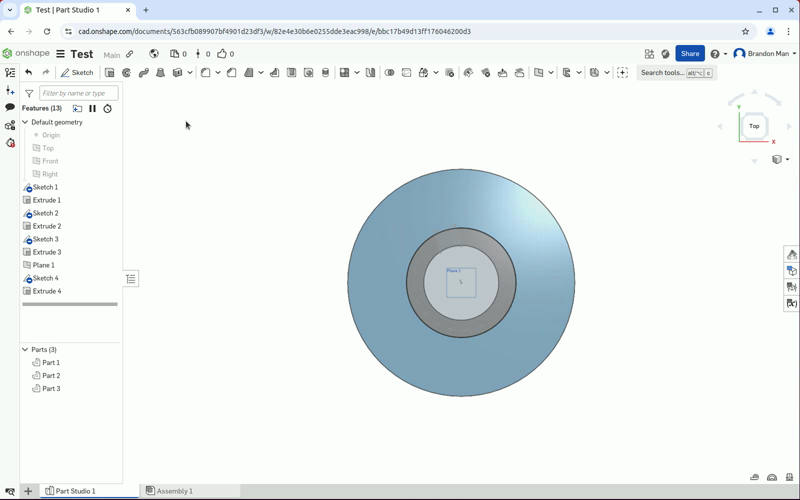
key(shift+7)
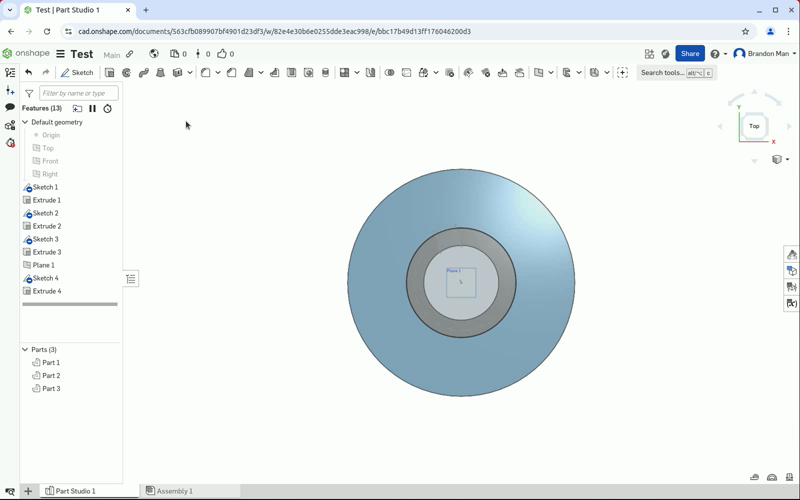
key(up, 3)
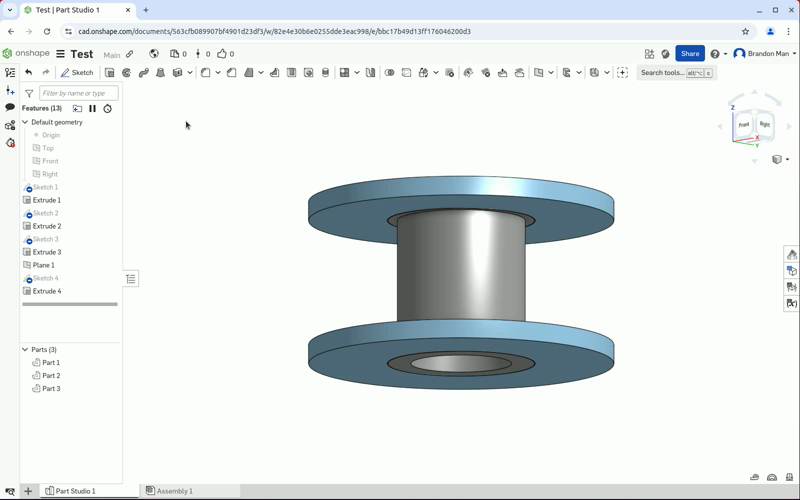
key(left, 3)
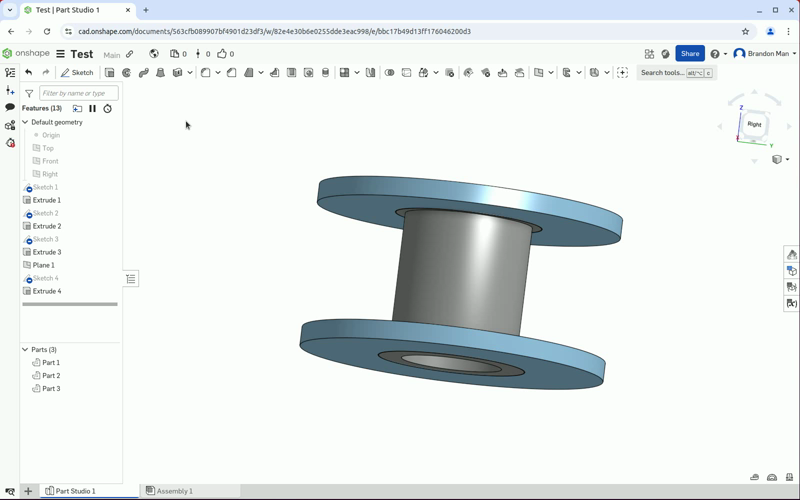
key(right, 3)
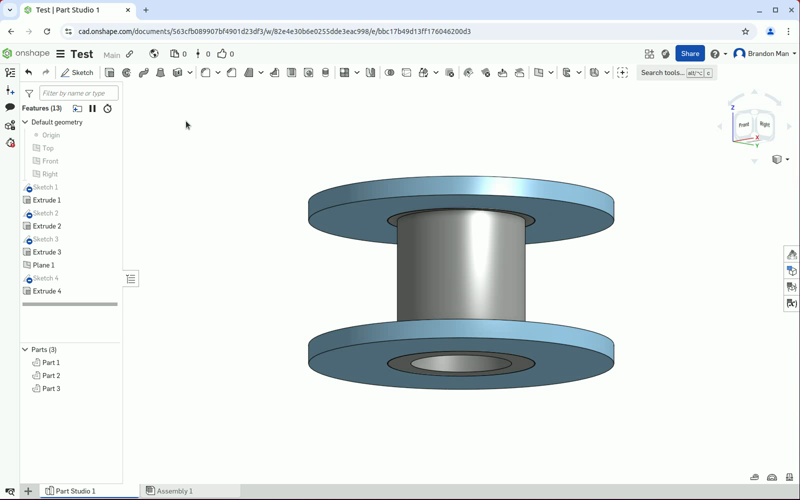
key(down, 3)
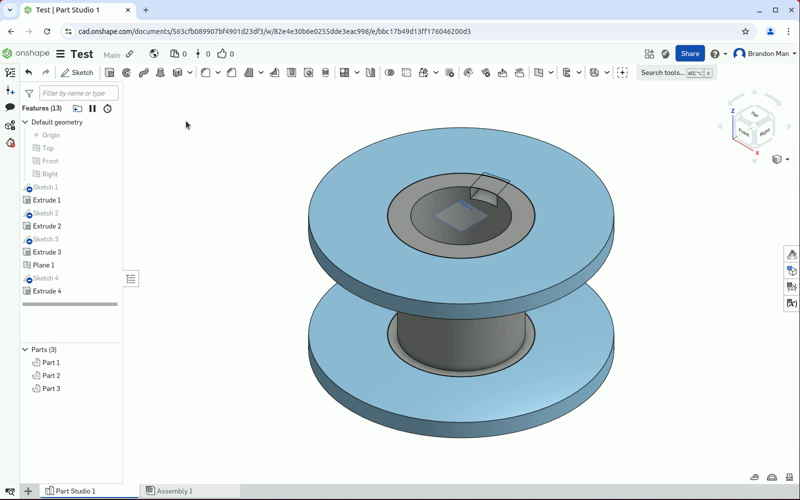
mouse_move(73, 189)
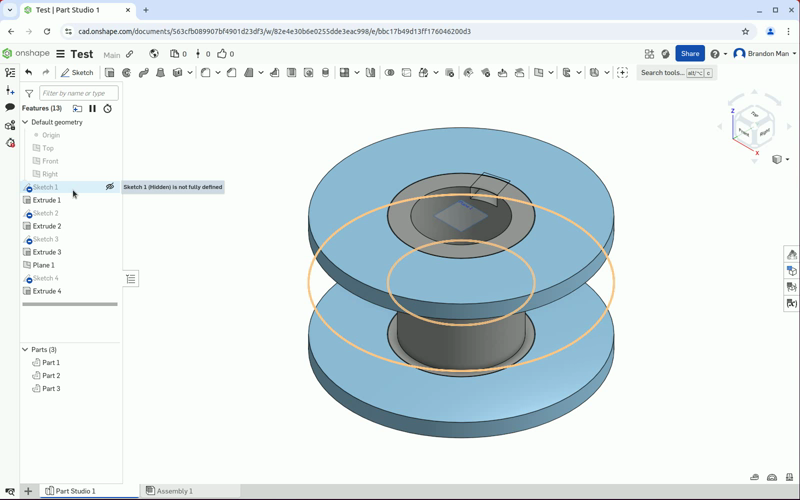
click(73, 189)